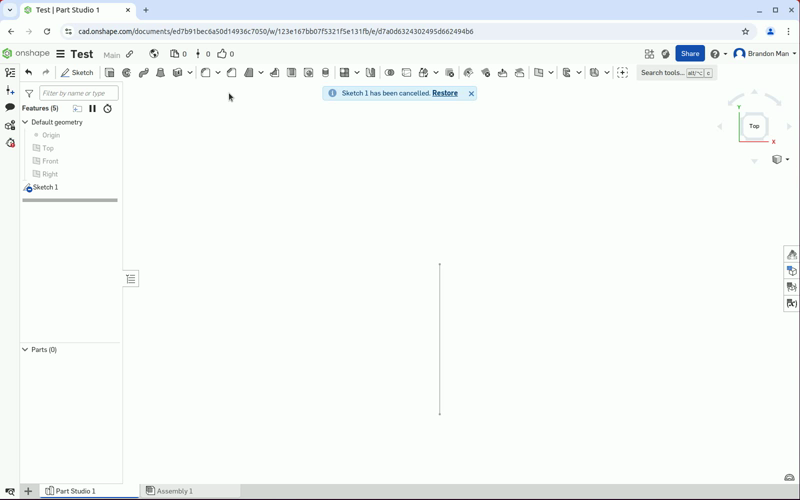
key(shift+h)
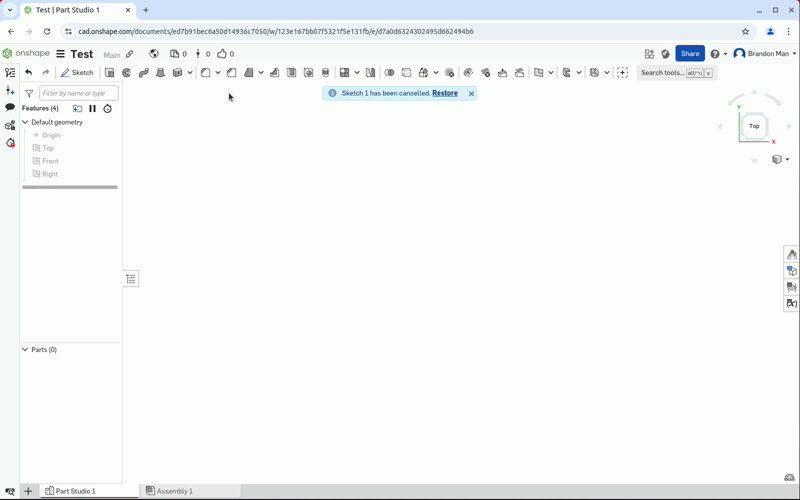
key(shift+s)
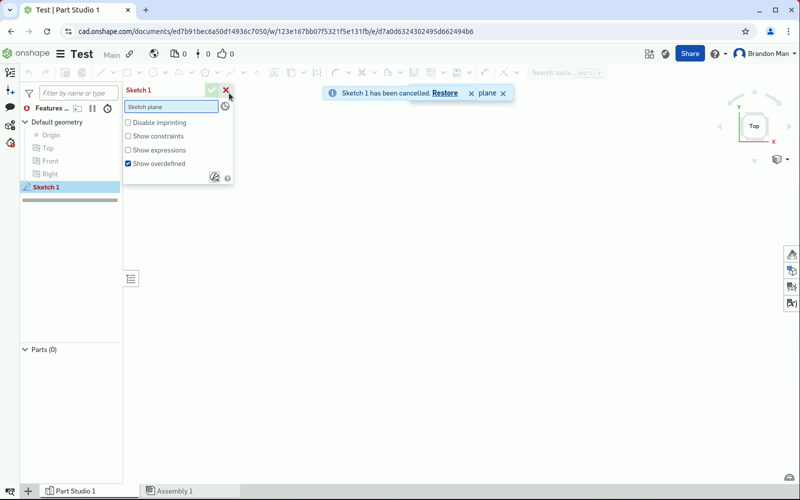
mouse_move(73, 150)
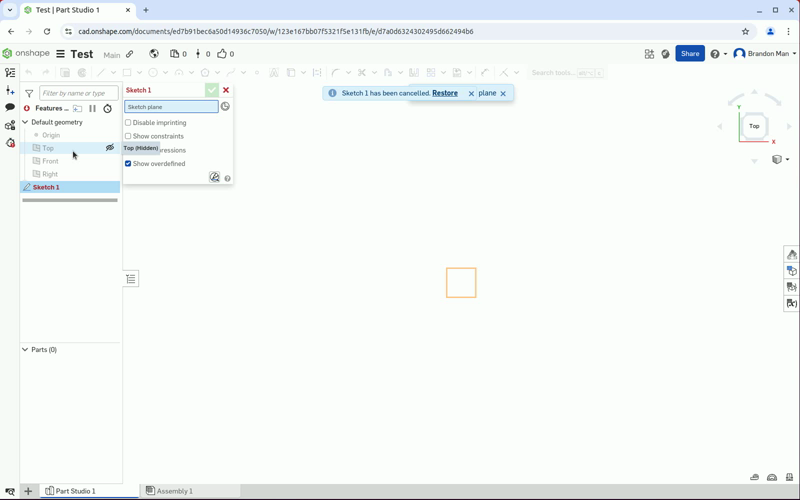
click(73, 150)
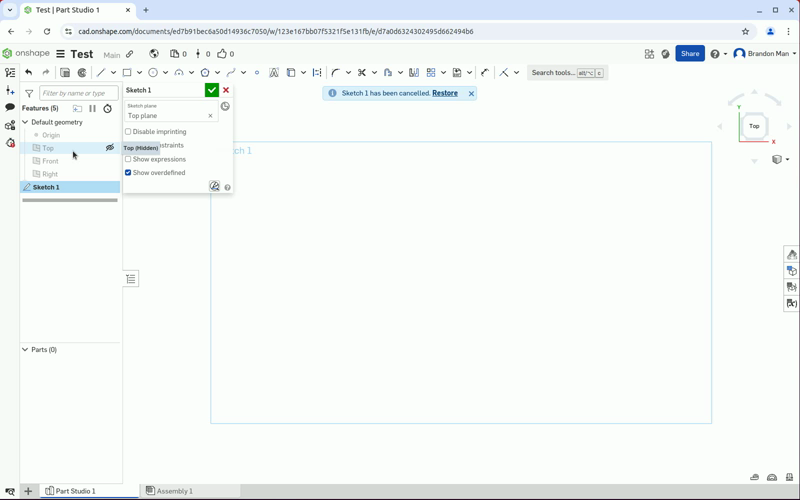
mouse_move(73, 352)
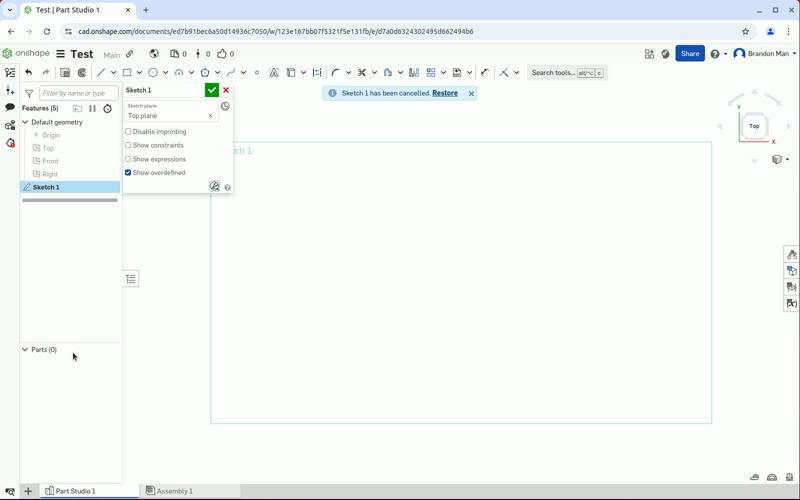
key(y)
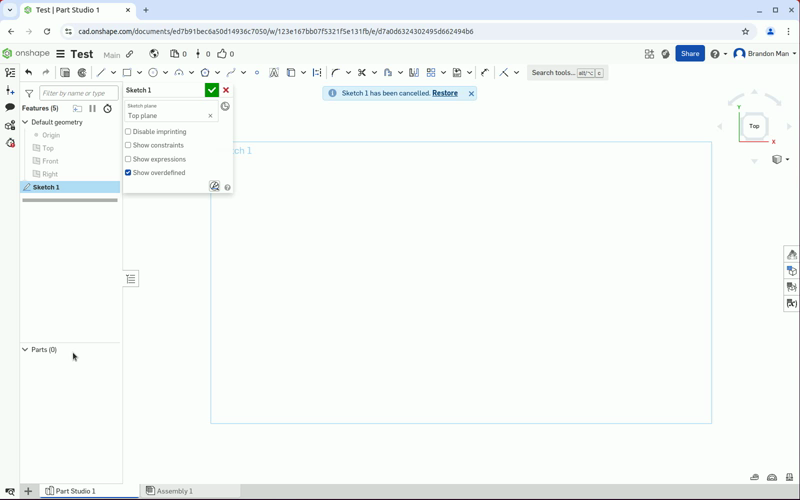
key(l)
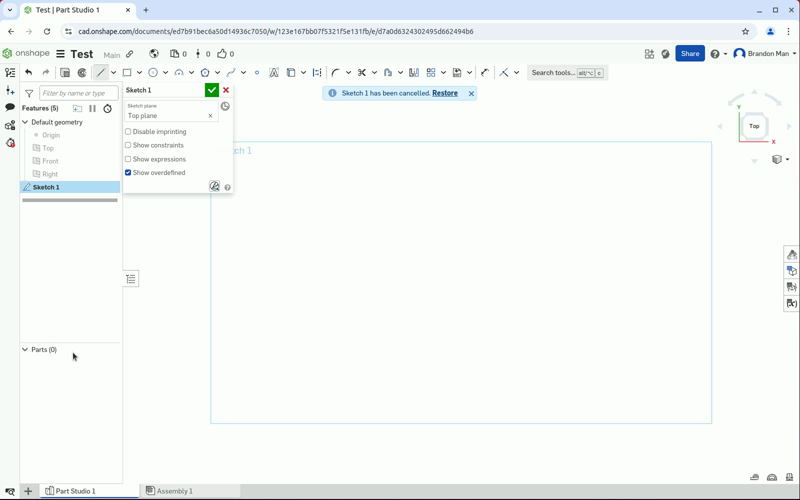
key_down(shift)
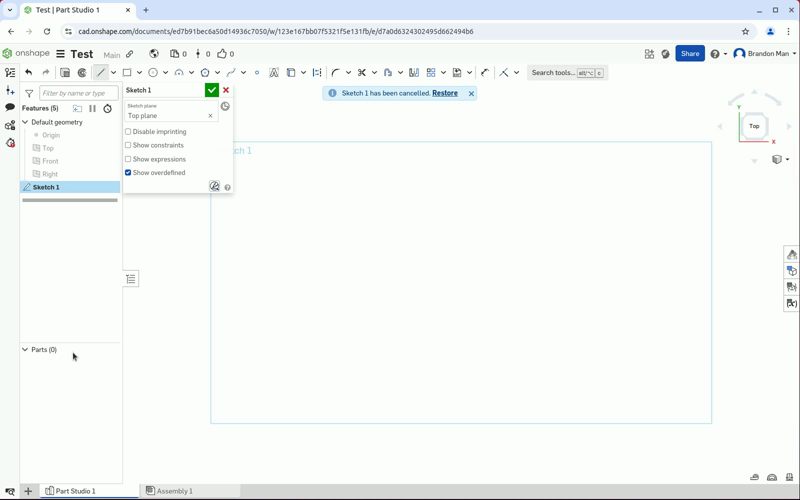
mouse_move(395, 291)
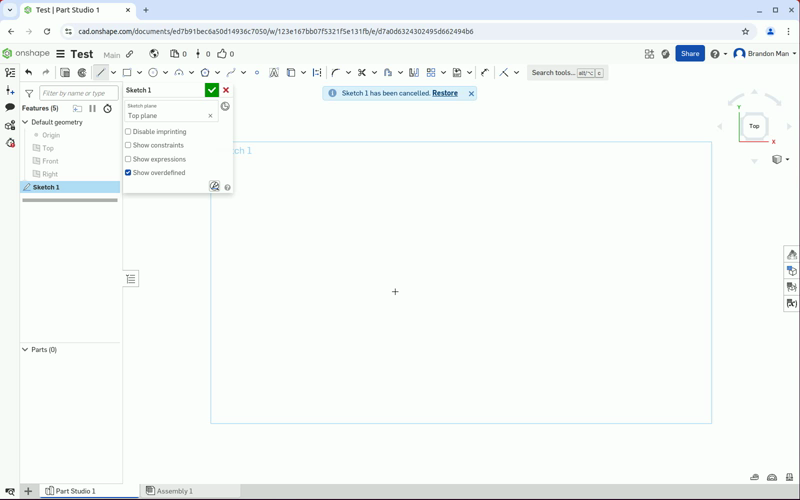
click(395, 291)
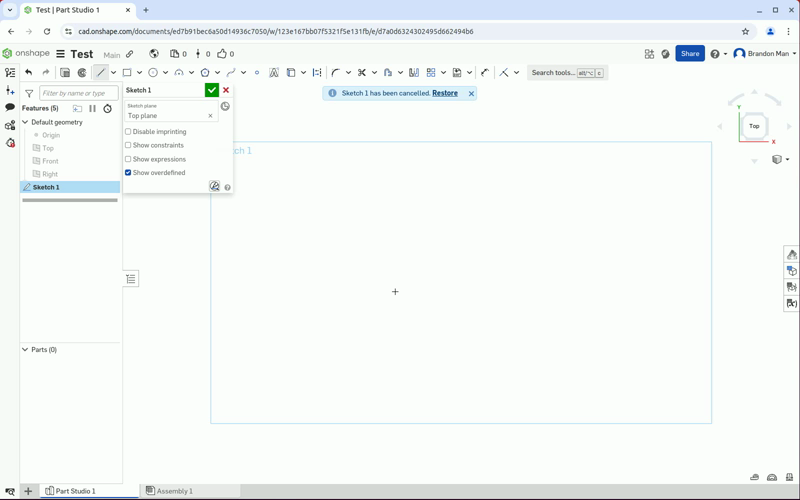
key_up(shift)
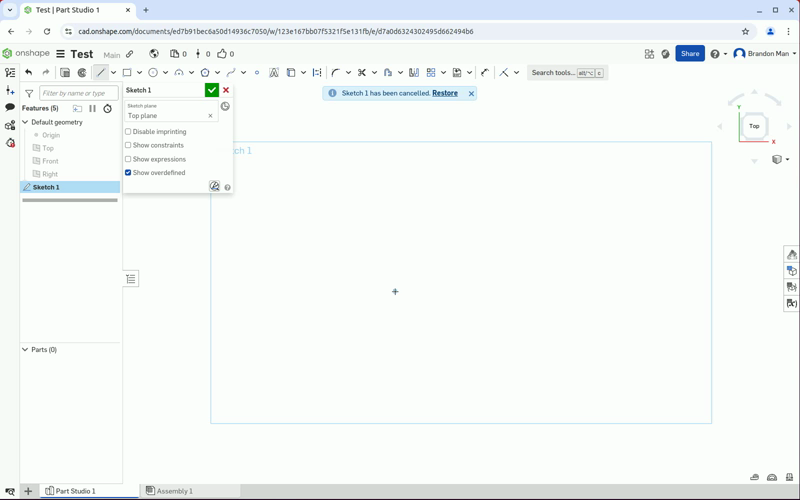
key_down(shift)
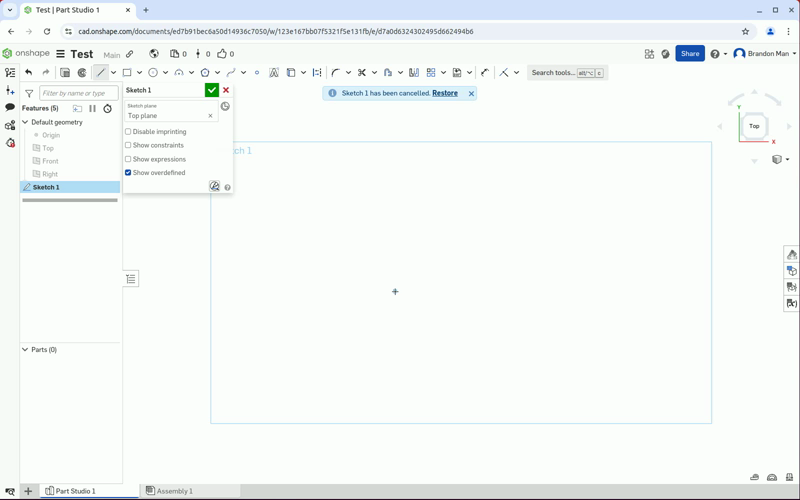
mouse_move(525, 291)
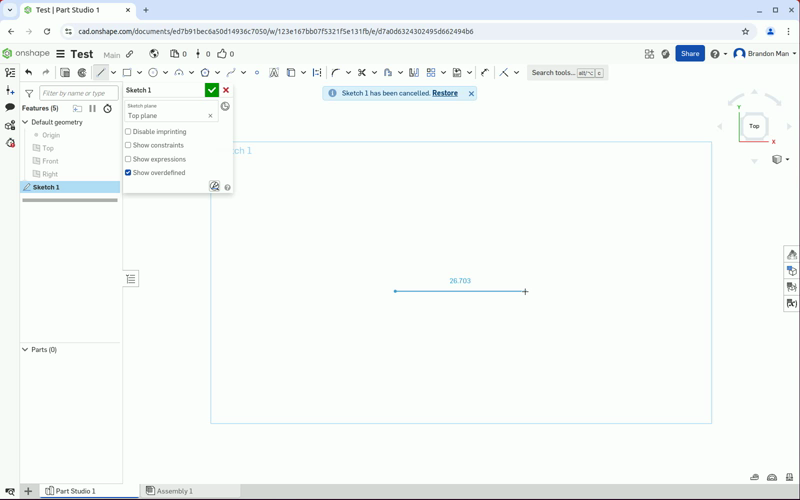
click(525, 291)
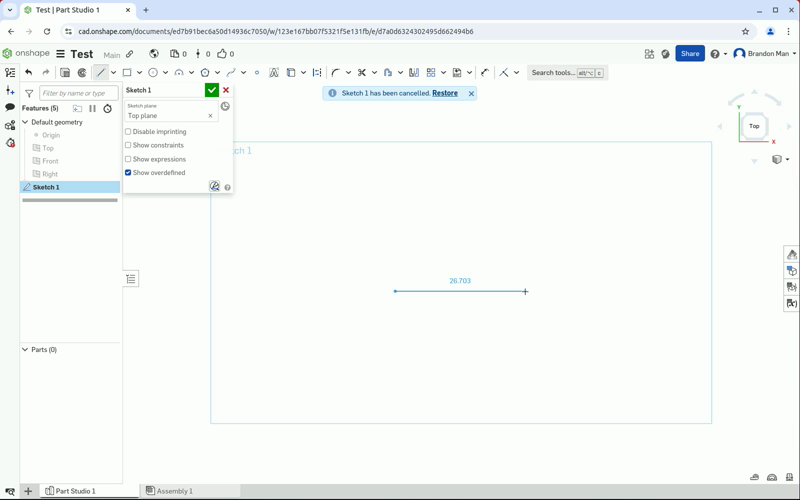
key_up(shift)
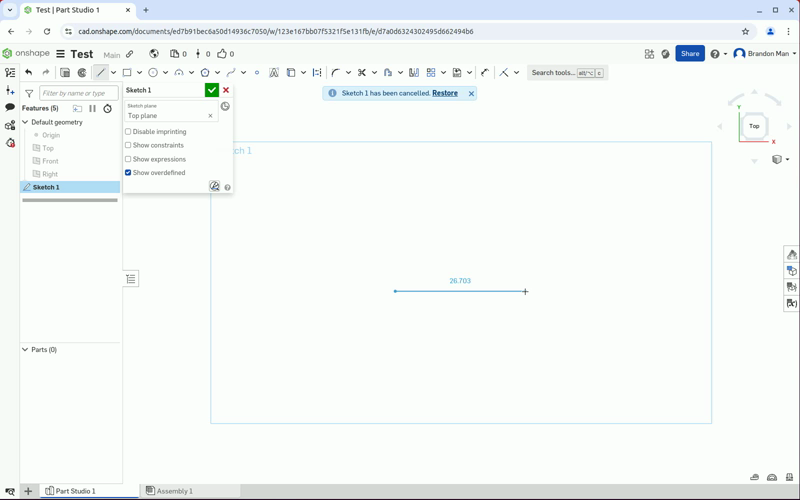
key_down(shift)
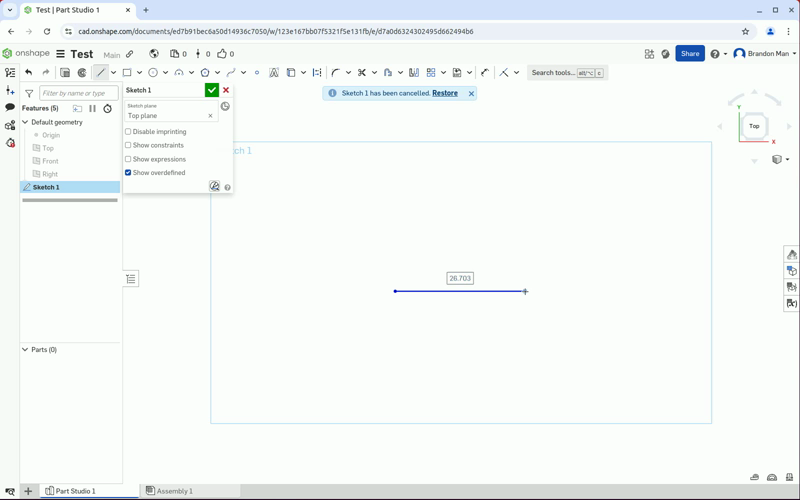
mouse_move(555, 291)
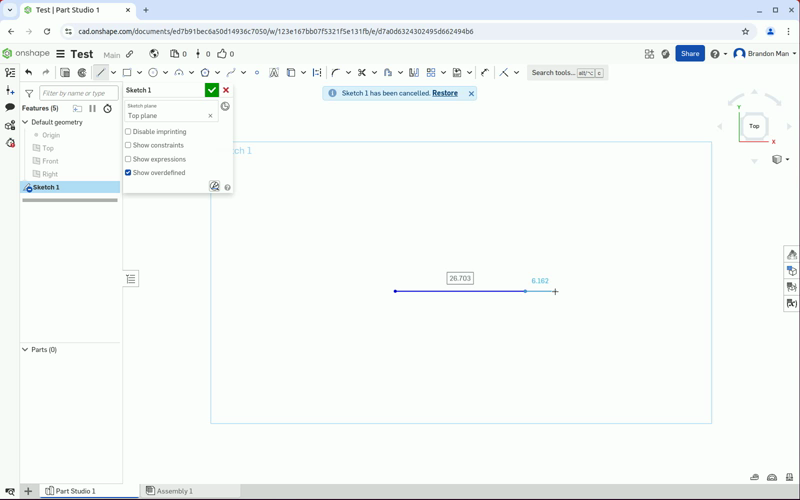
mouse_move(525, 289)
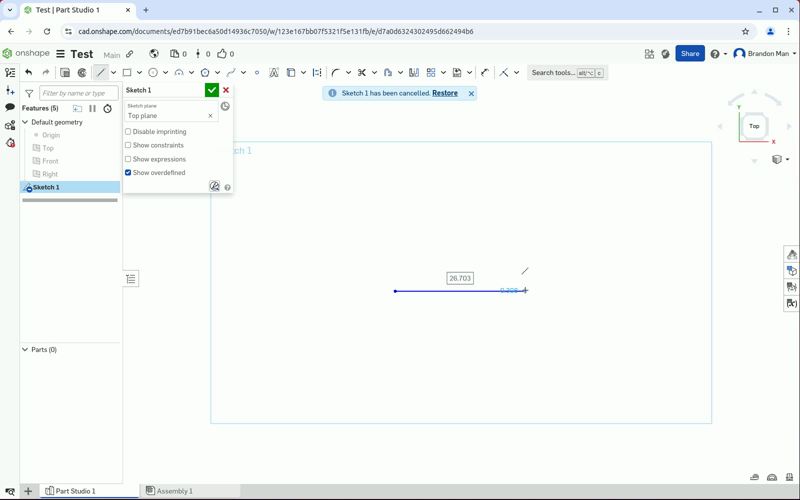
scroll(6)
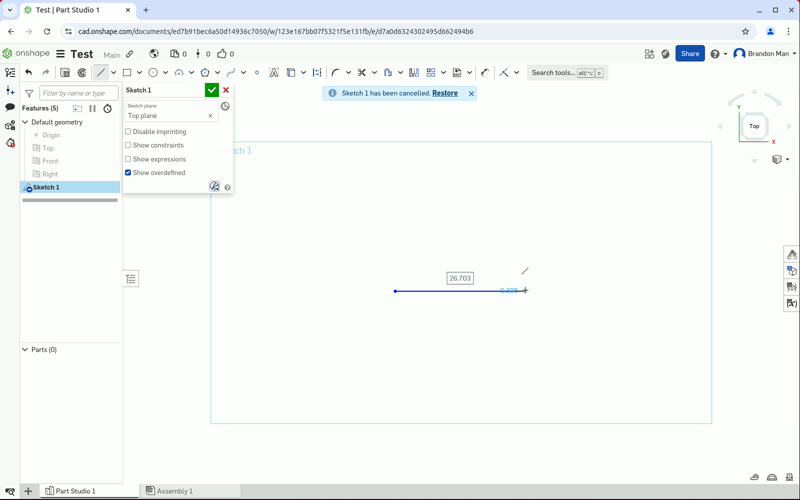
scroll(6)
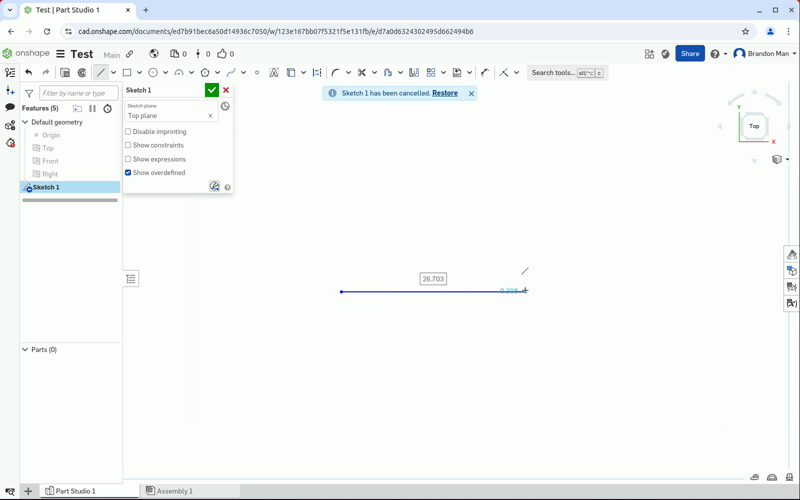
scroll(6)
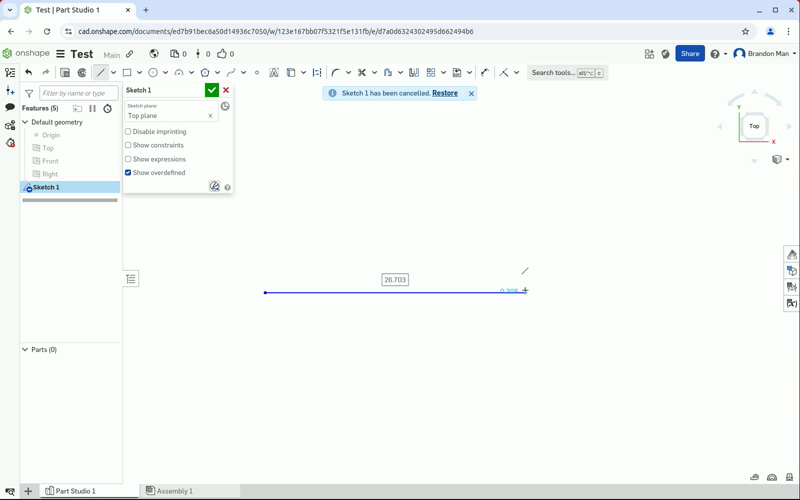
scroll(6)
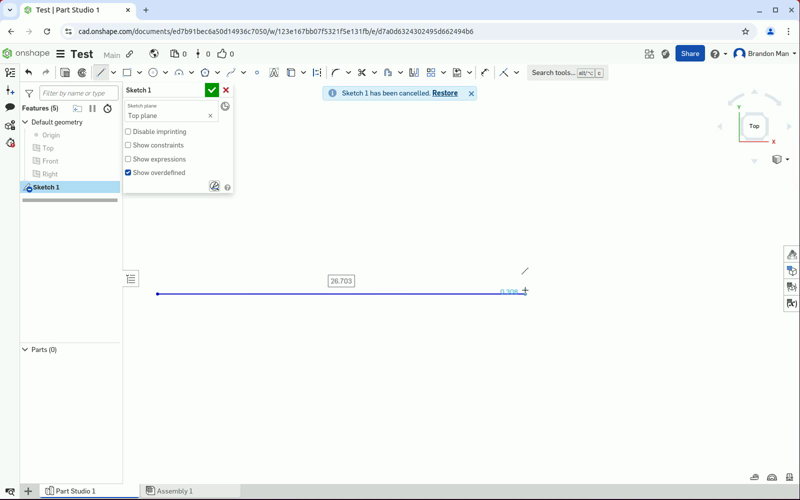
scroll(6)
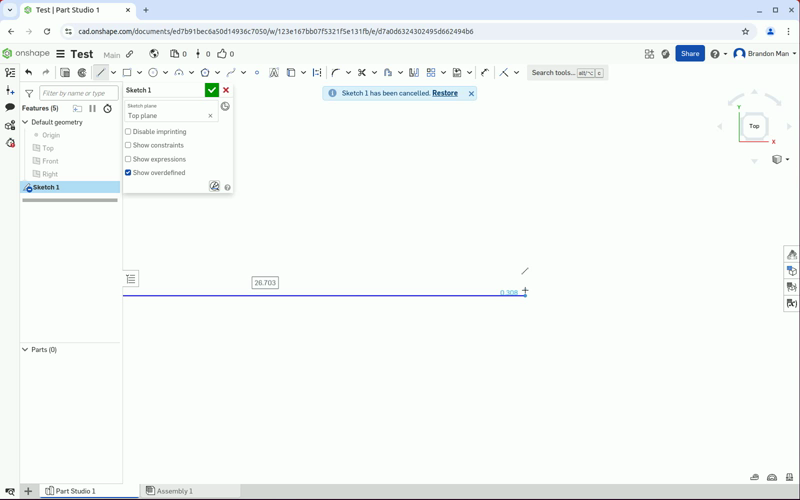
scroll(6)
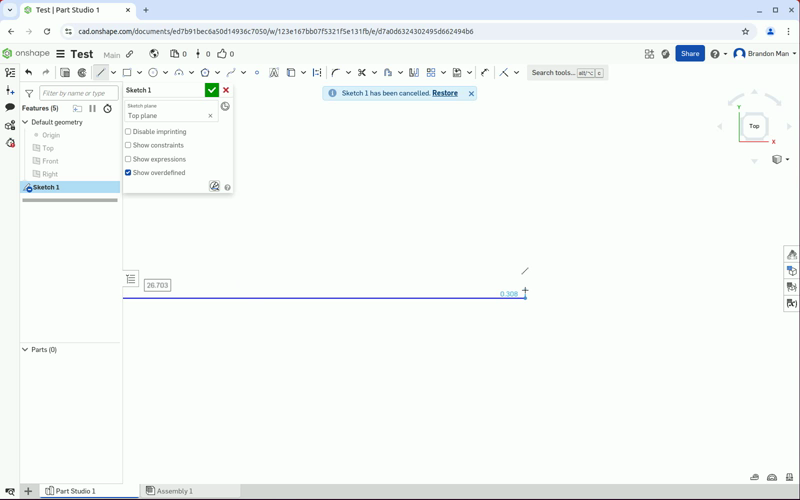
scroll(6)
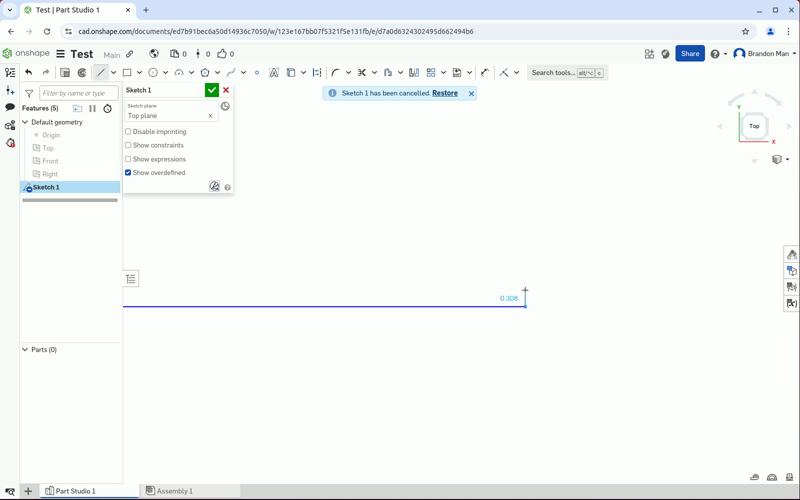
click(525, 289)
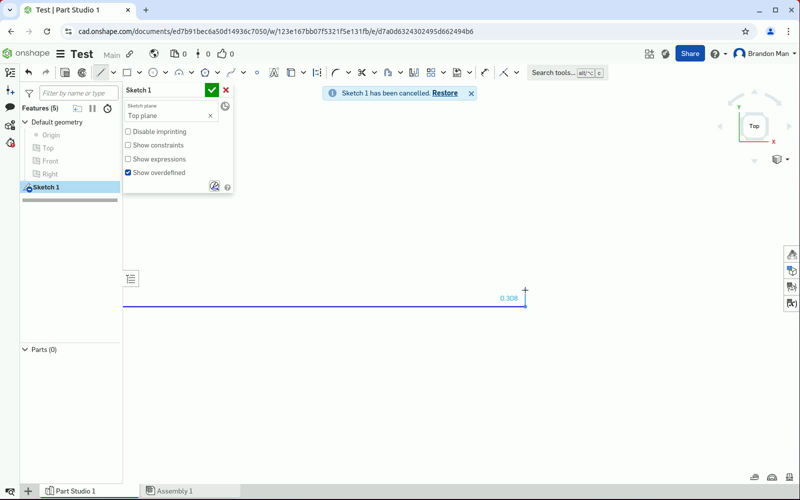
scroll(-6)
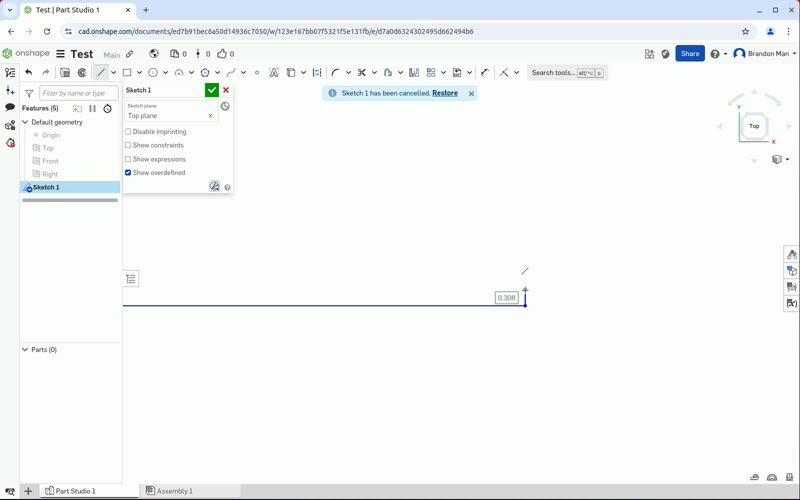
scroll(-6)
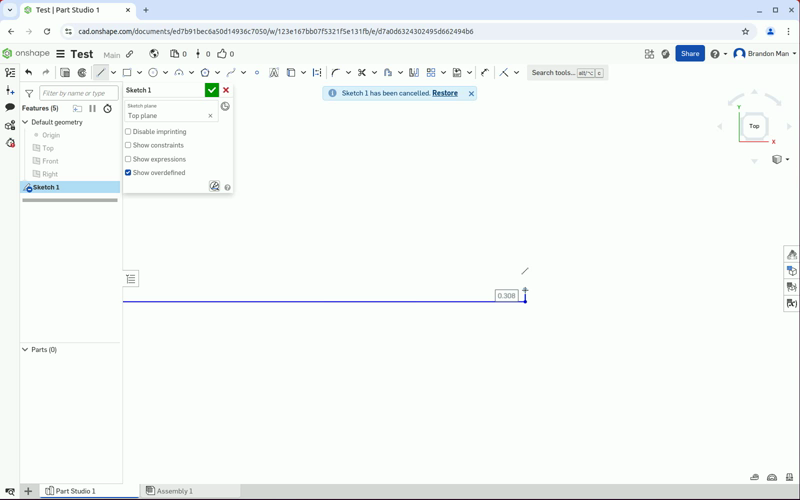
scroll(-6)
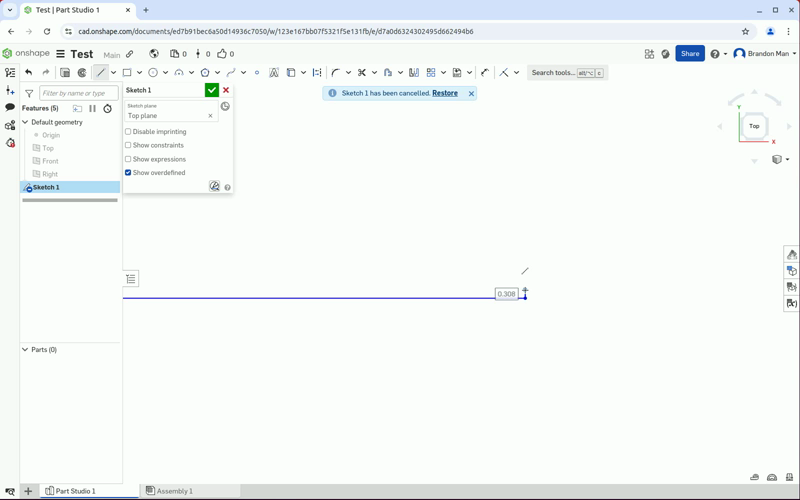
scroll(-6)
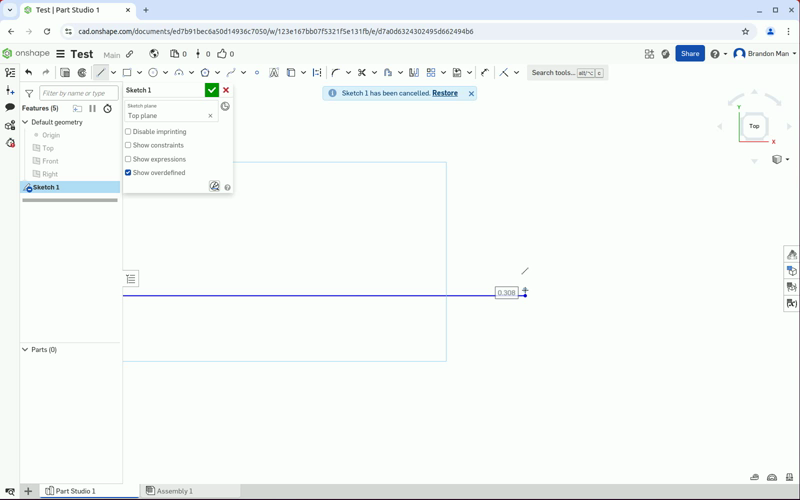
scroll(-6)
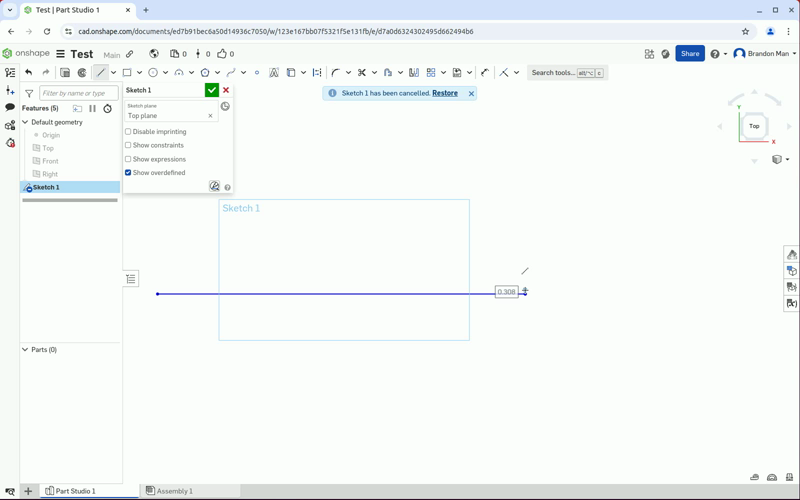
scroll(-6)
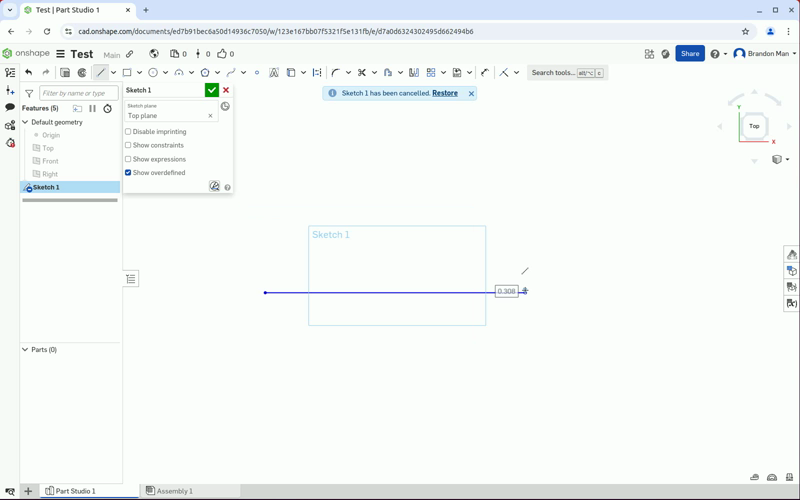
scroll(-6)
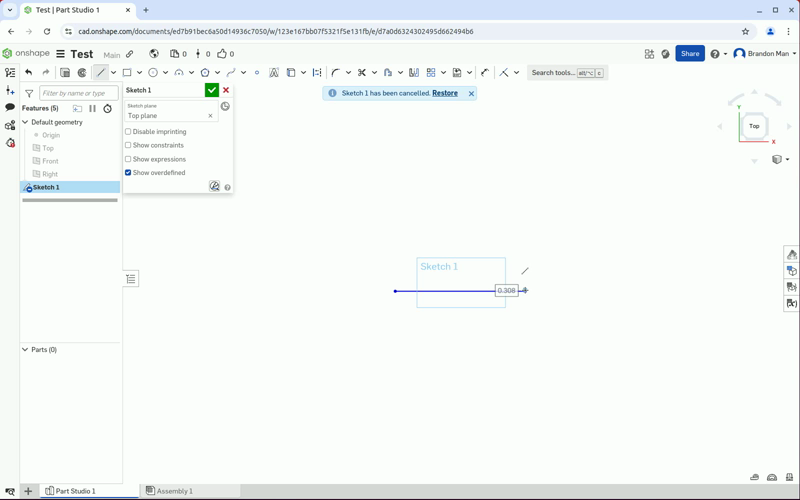
key_up(shift)
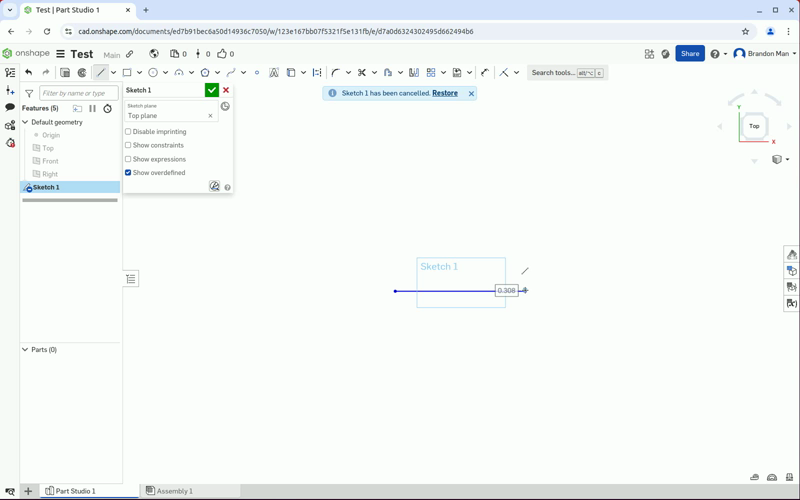
key_down(shift)
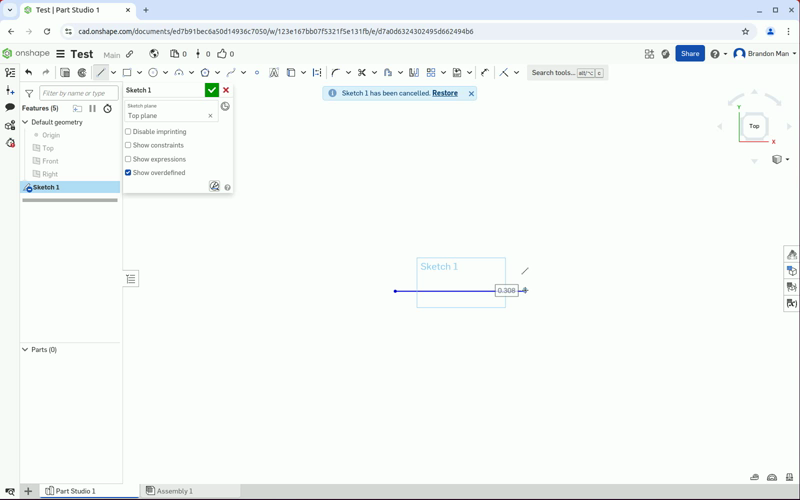
mouse_move(555, 289)
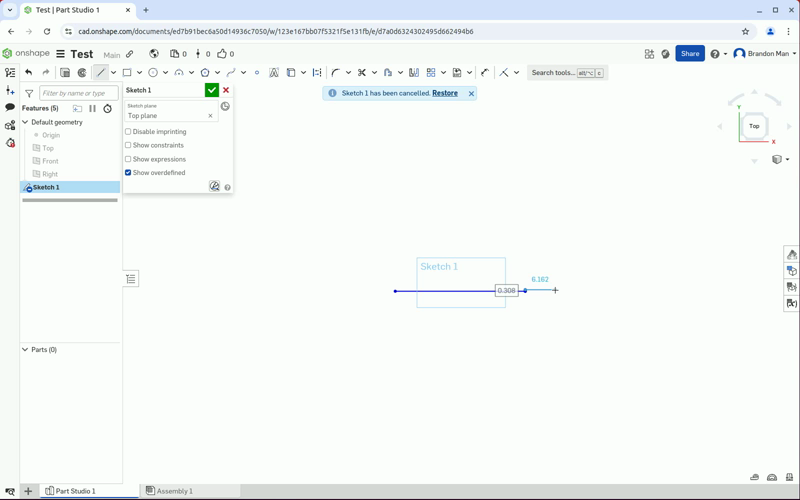
mouse_move(525, 277)
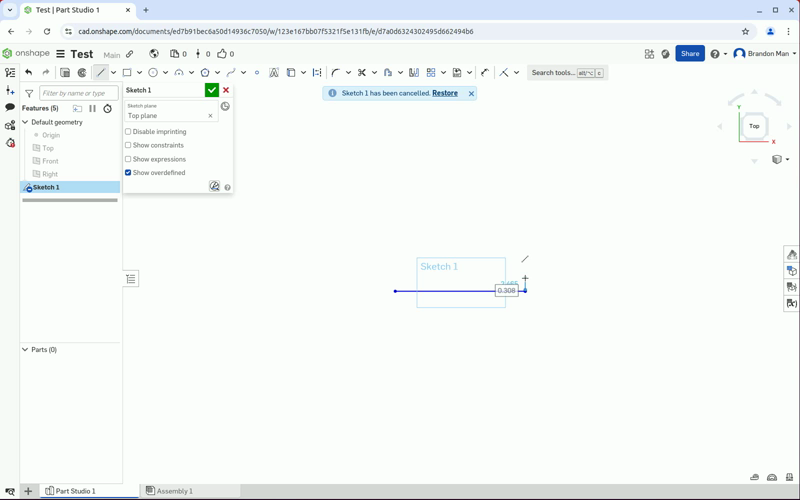
click(525, 277)
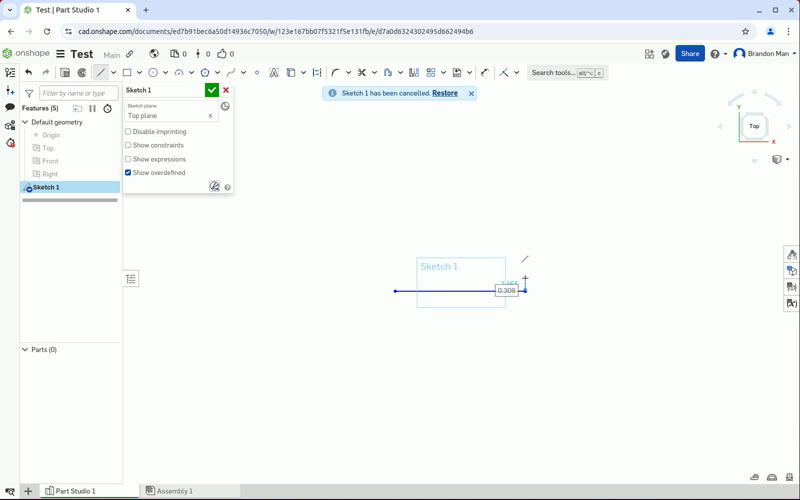
key_up(shift)
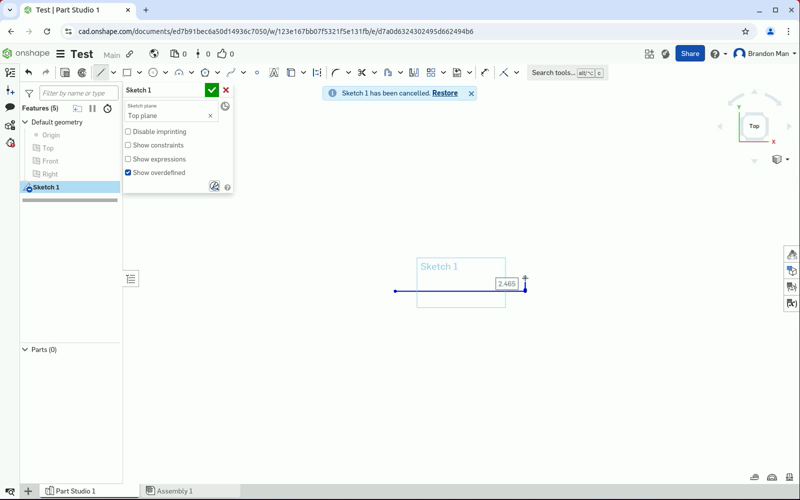
key_down(shift)
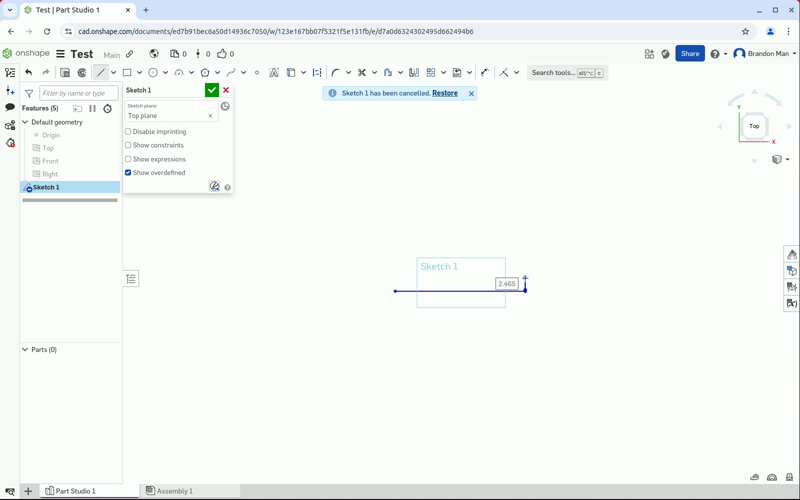
mouse_move(555, 277)
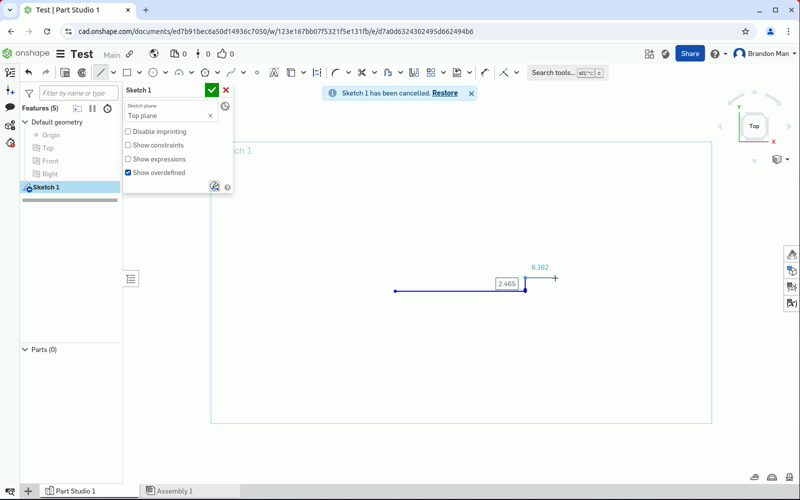
mouse_move(525, 274)
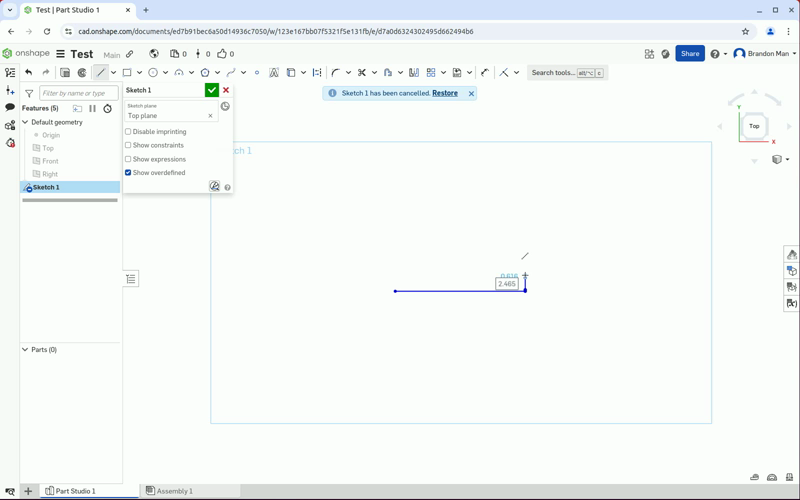
scroll(6)
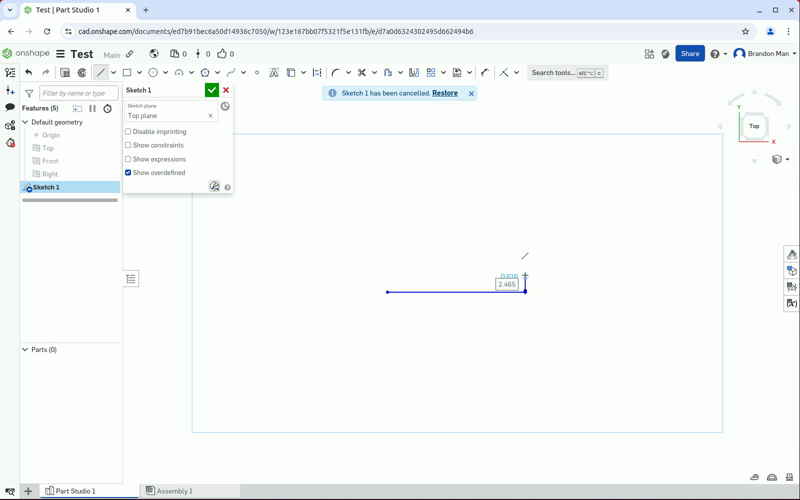
scroll(6)
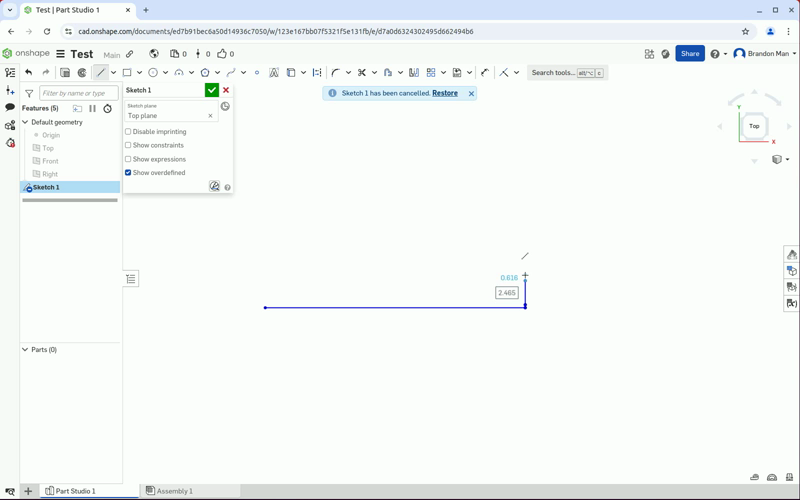
scroll(6)
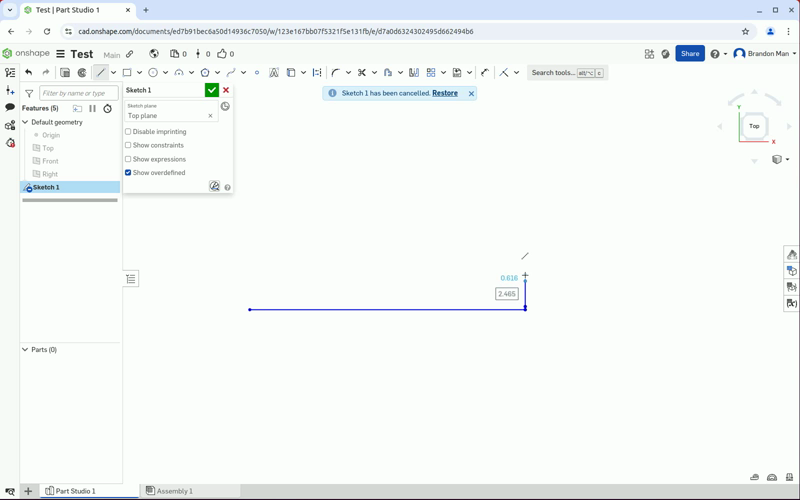
scroll(6)
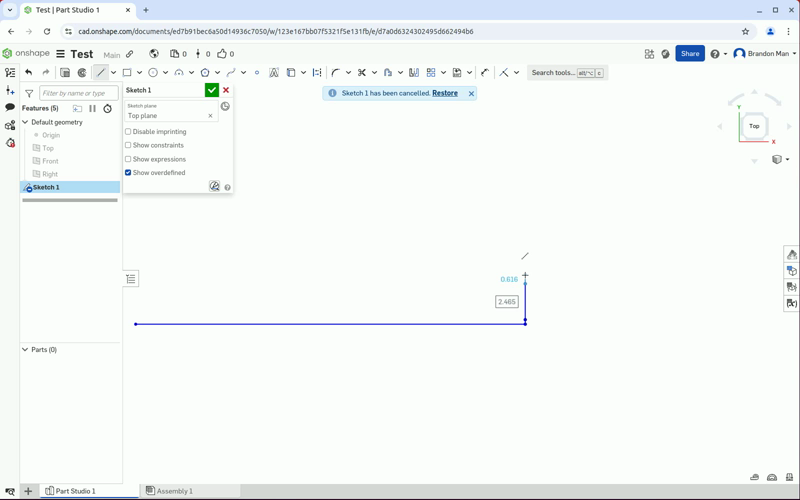
scroll(6)
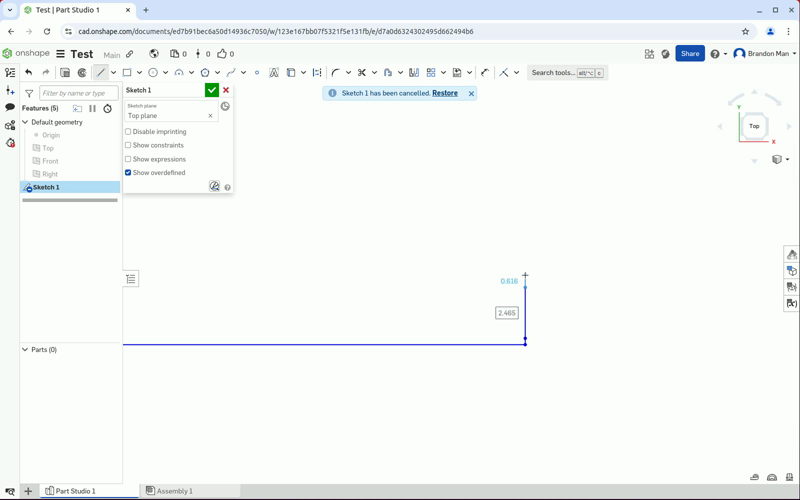
scroll(6)
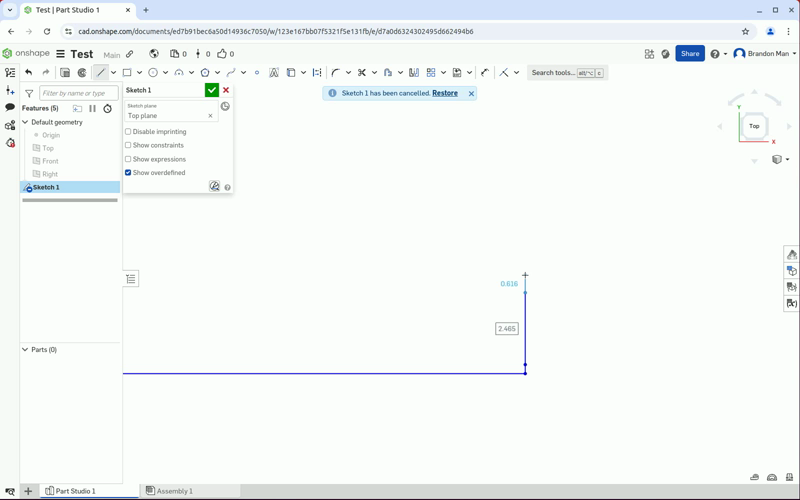
scroll(6)
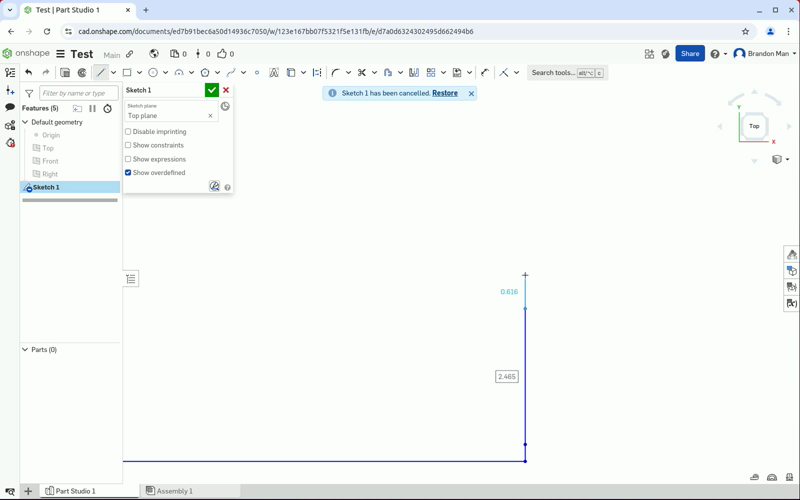
click(525, 274)
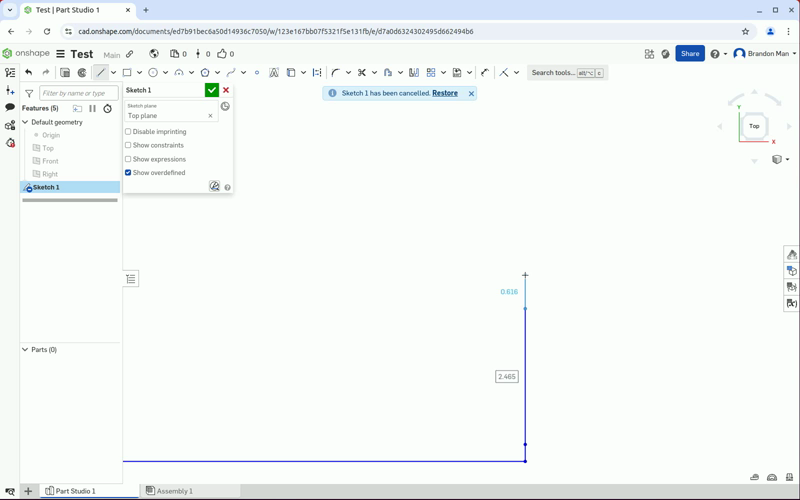
scroll(-6)
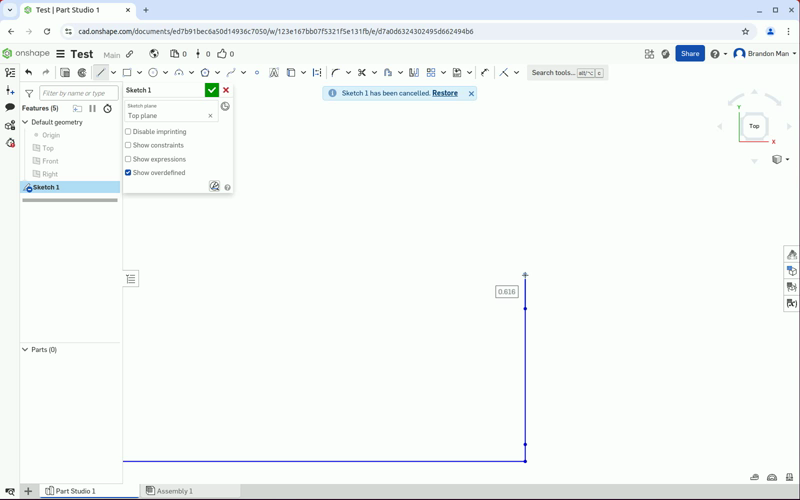
scroll(-6)
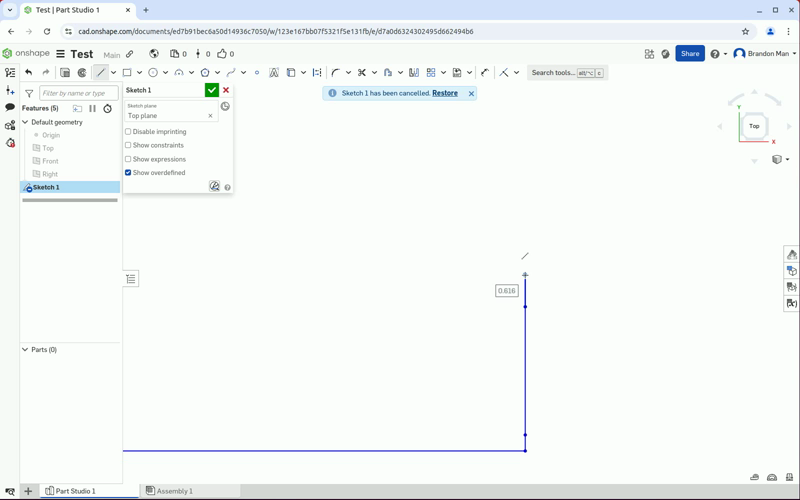
scroll(-6)
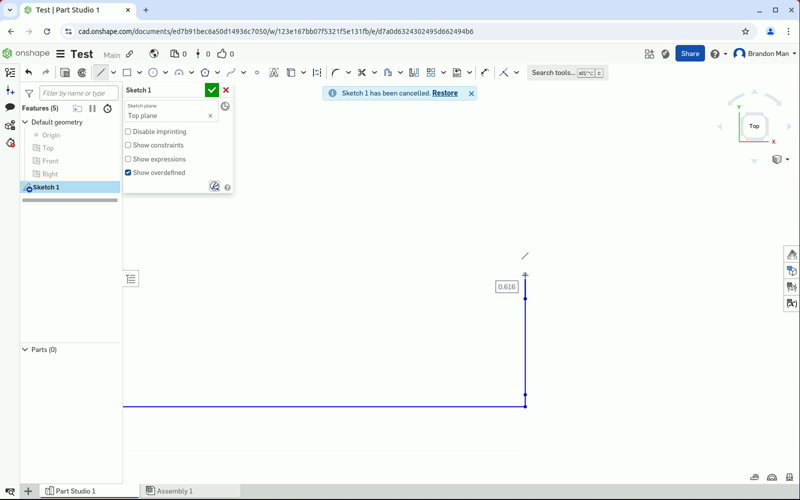
scroll(-6)
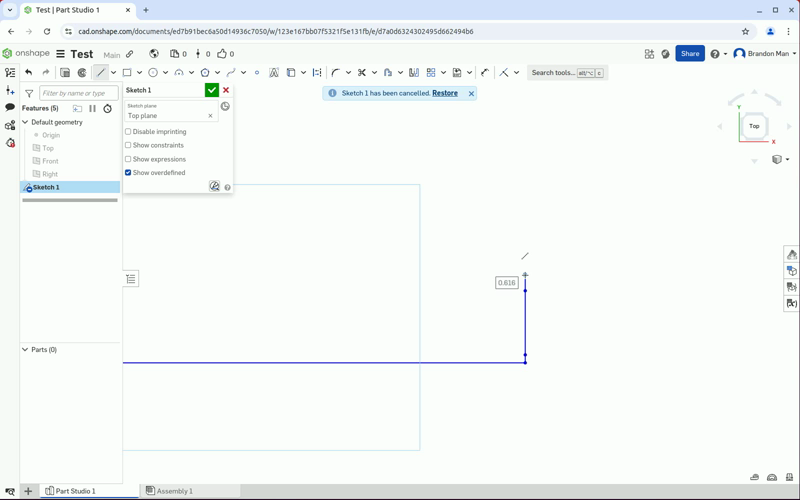
scroll(-6)
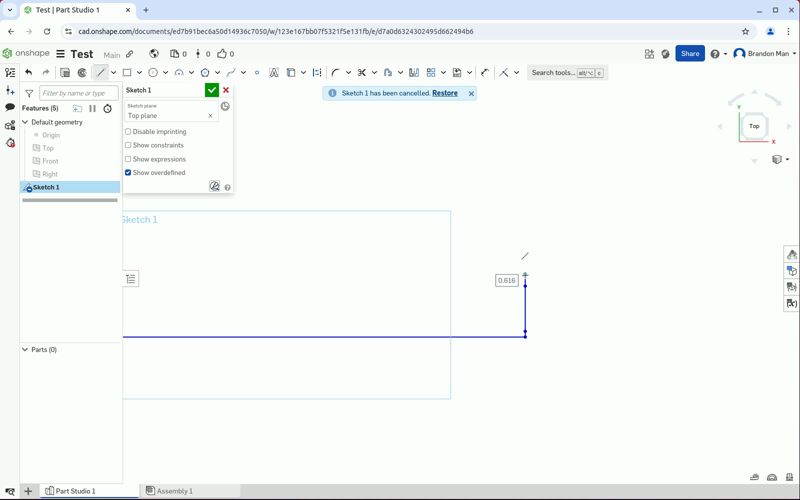
scroll(-6)
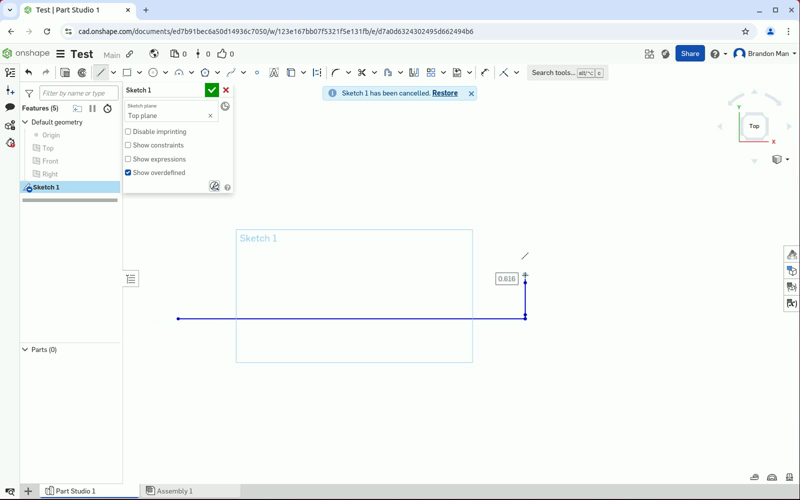
scroll(-6)
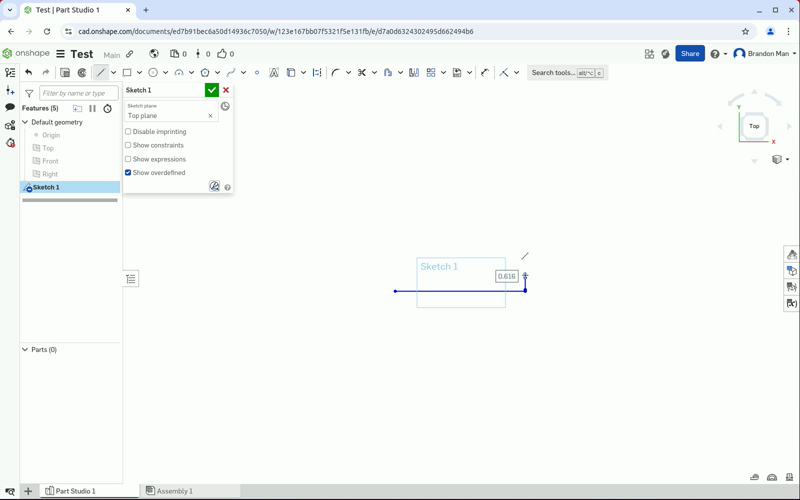
key_up(shift)
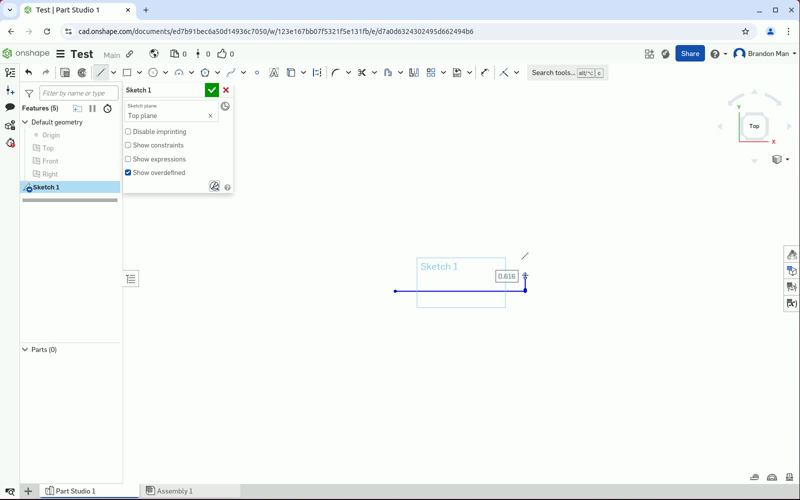
key_down(shift)
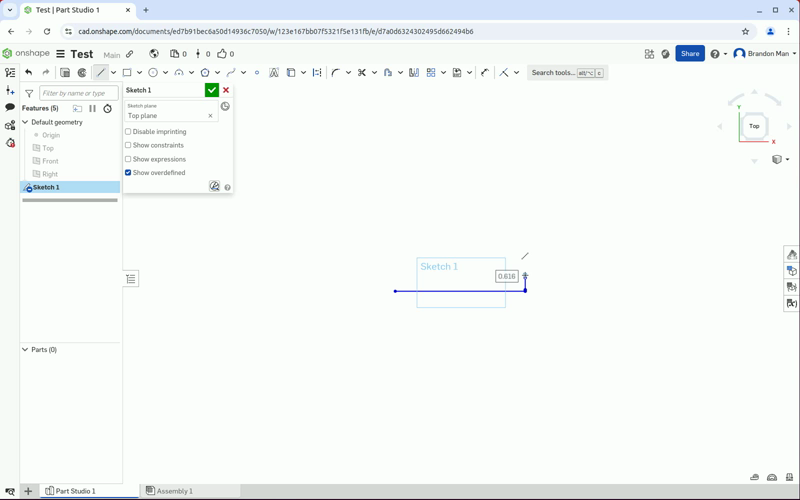
mouse_move(395, 274)
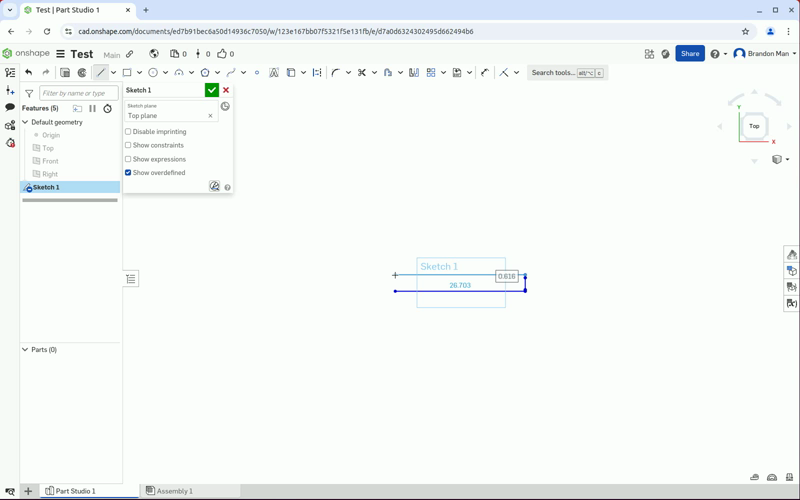
click(395, 274)
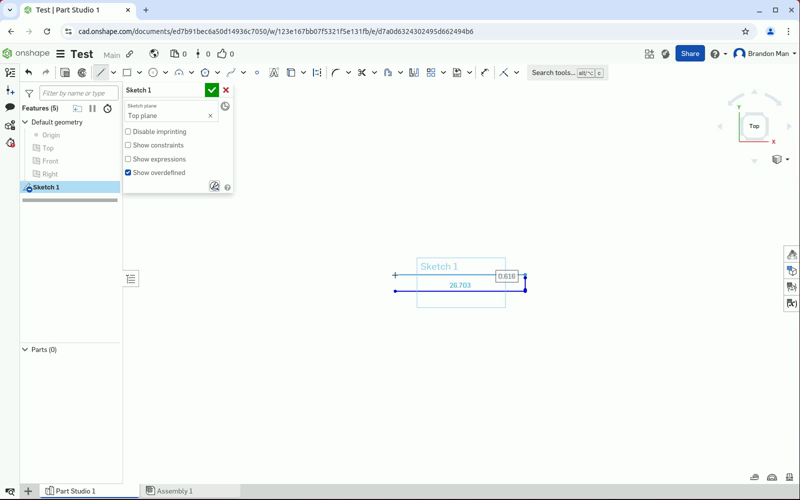
key_up(shift)
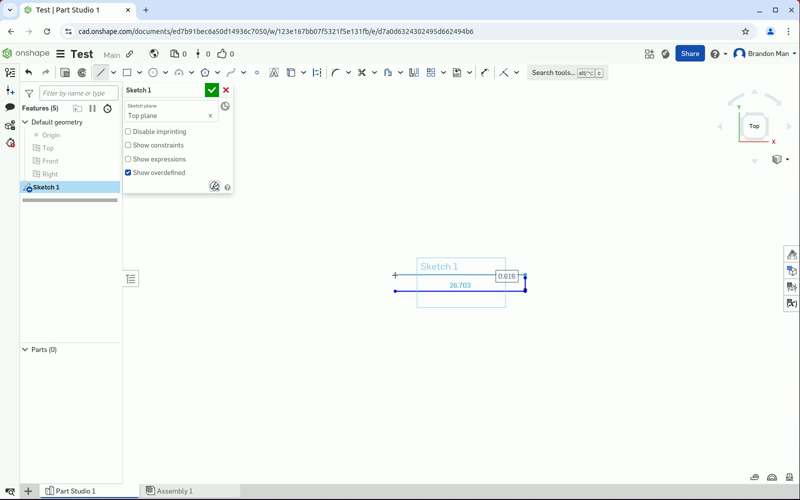
key_down(shift)
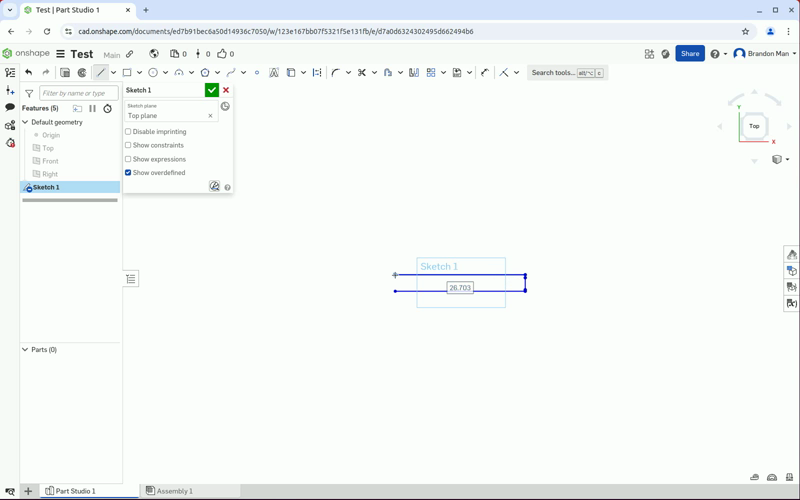
mouse_move(425, 274)
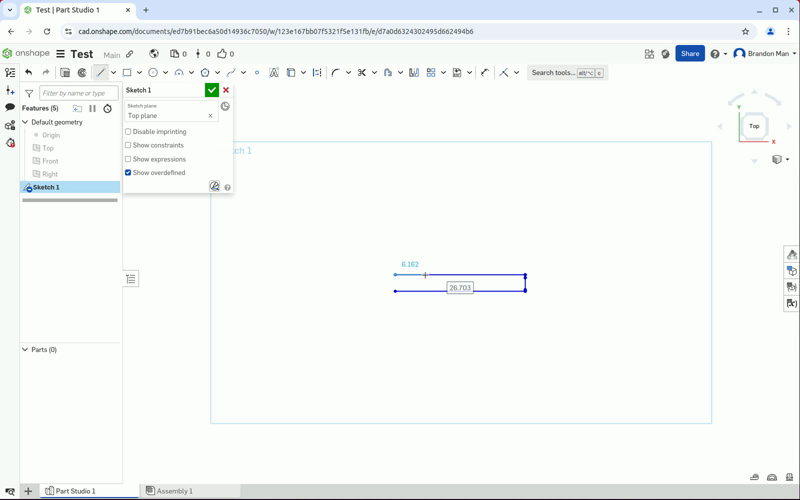
mouse_move(395, 277)
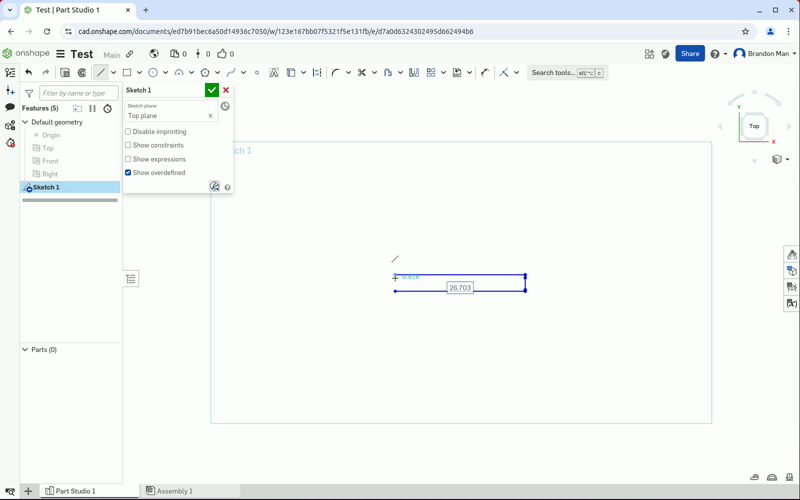
scroll(6)
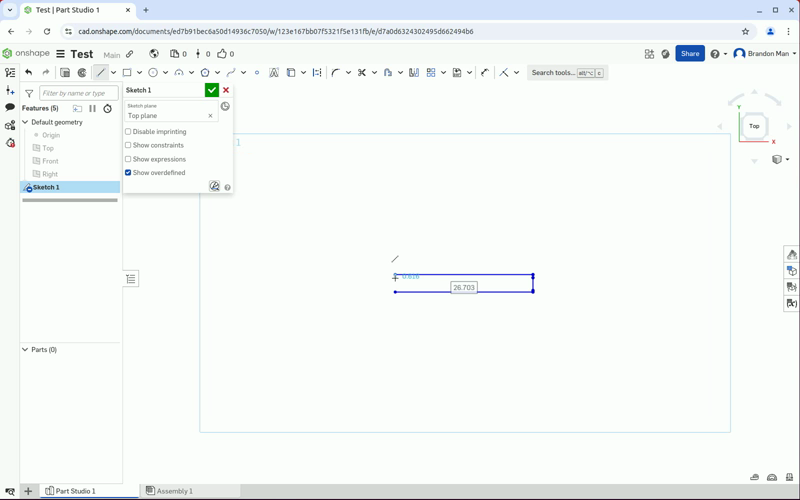
scroll(6)
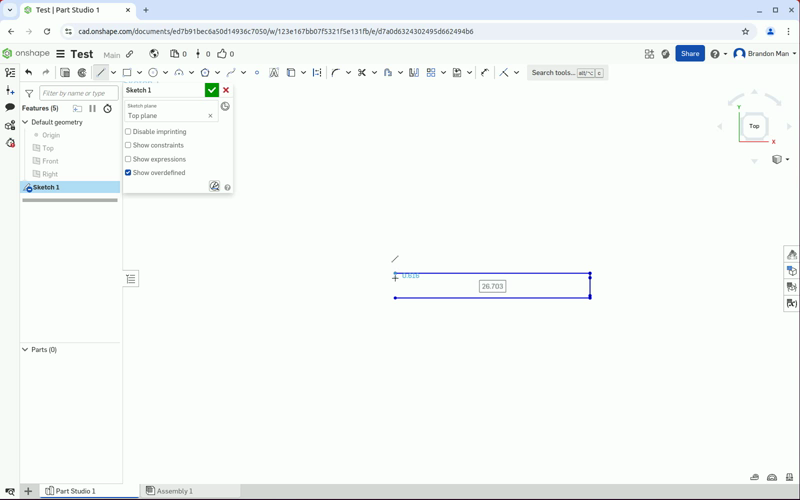
scroll(6)
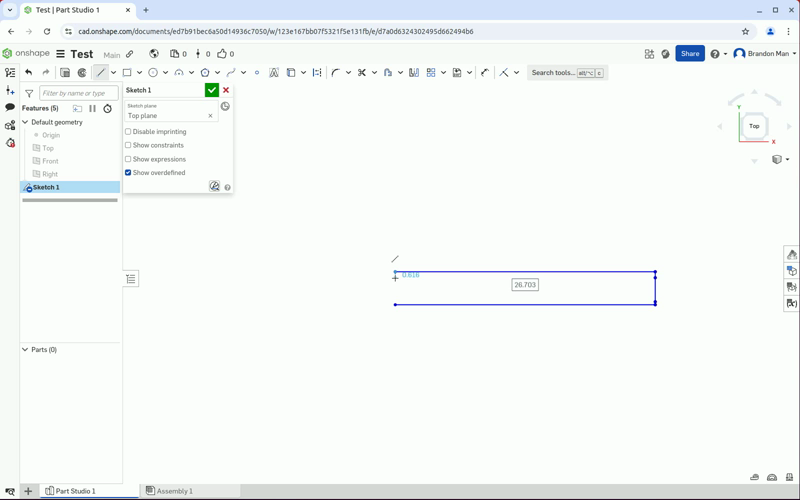
scroll(6)
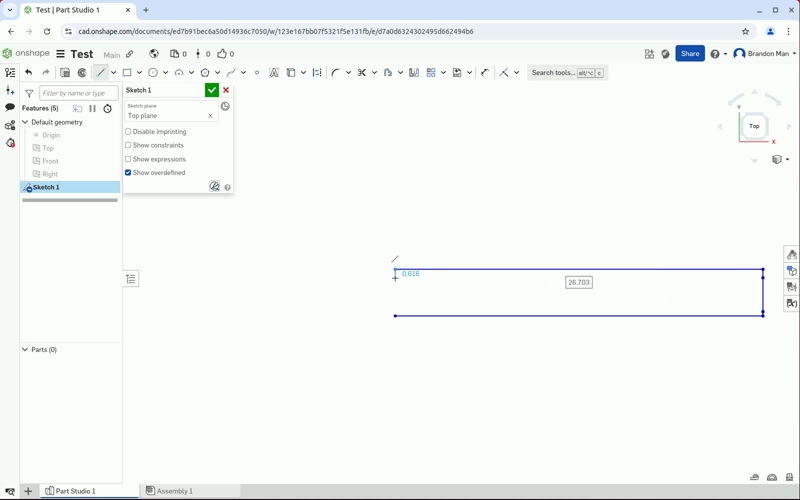
scroll(6)
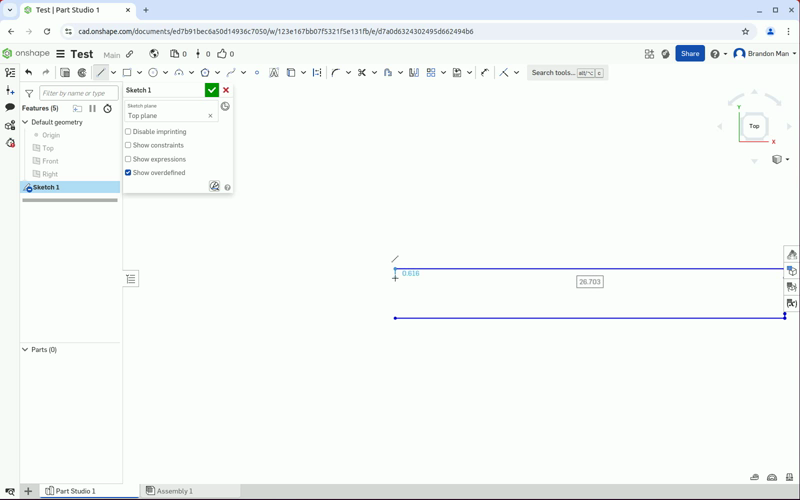
scroll(6)
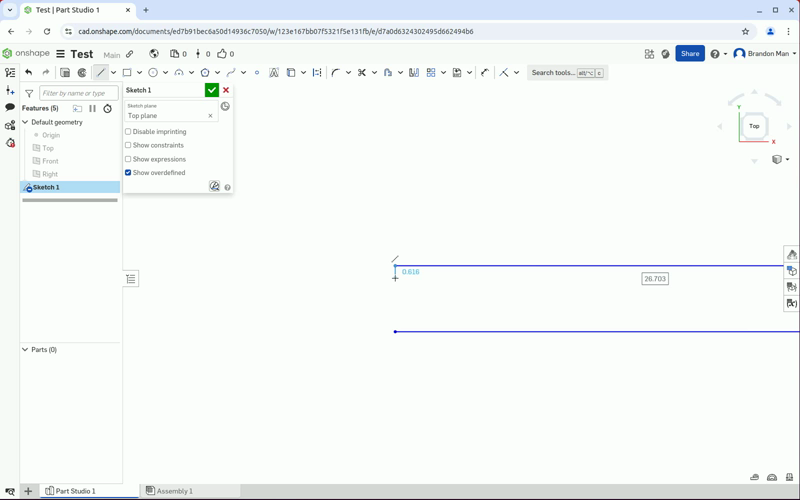
scroll(6)
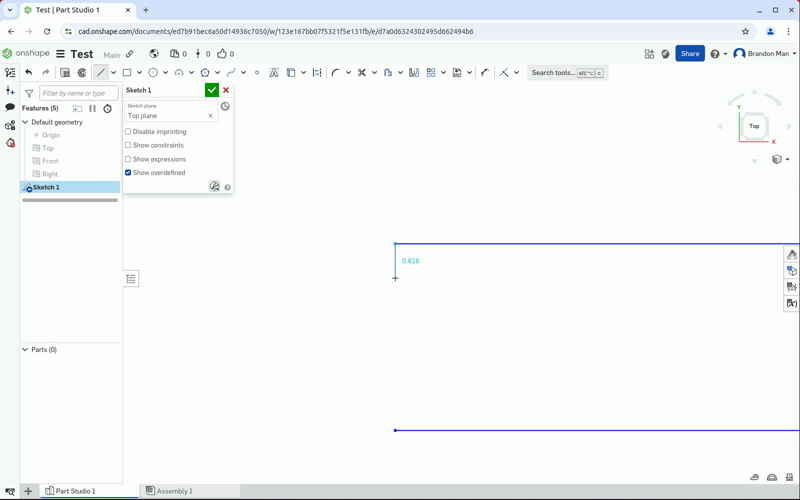
click(395, 277)
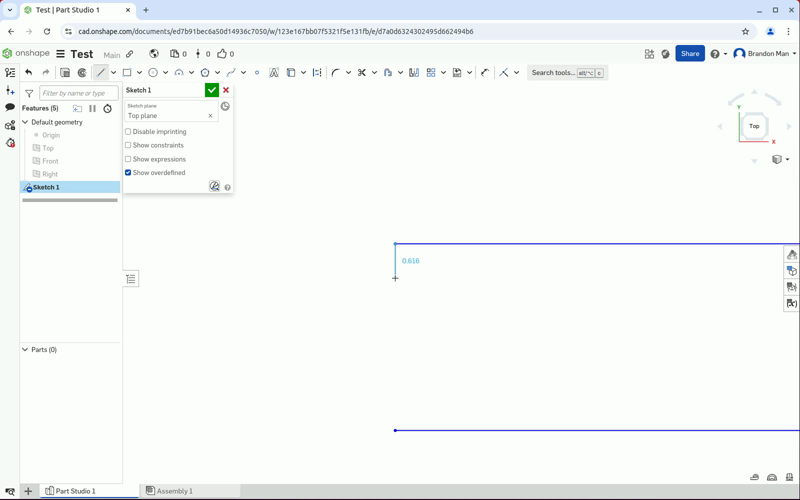
scroll(-6)
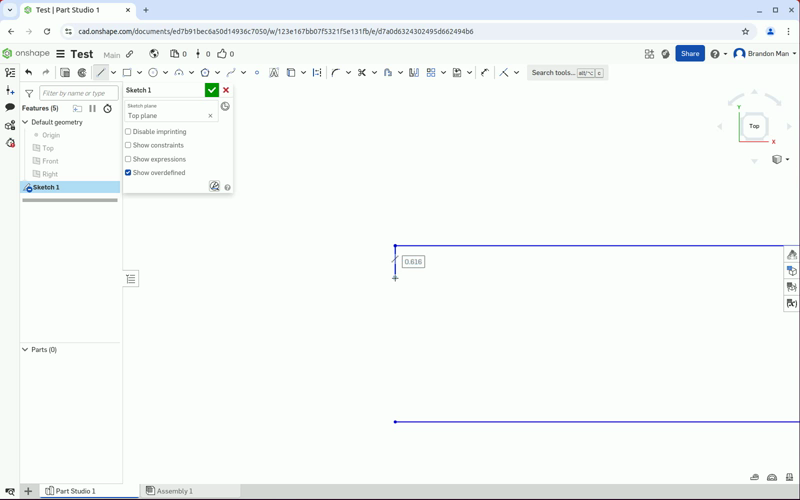
scroll(-6)
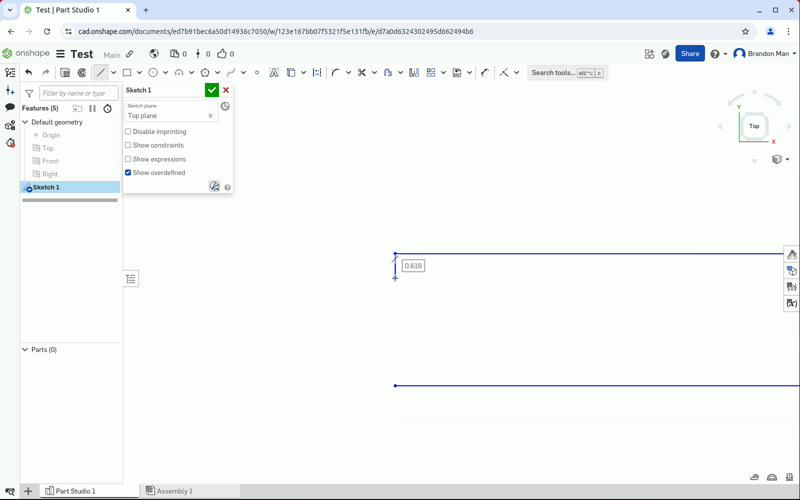
scroll(-6)
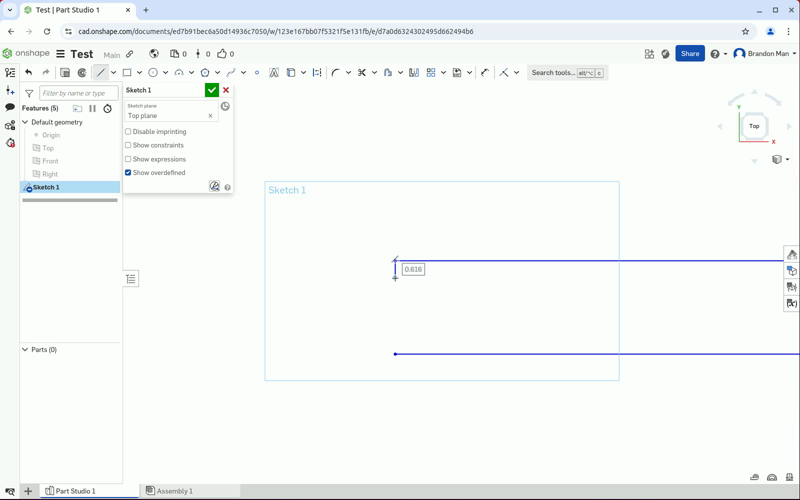
scroll(-6)
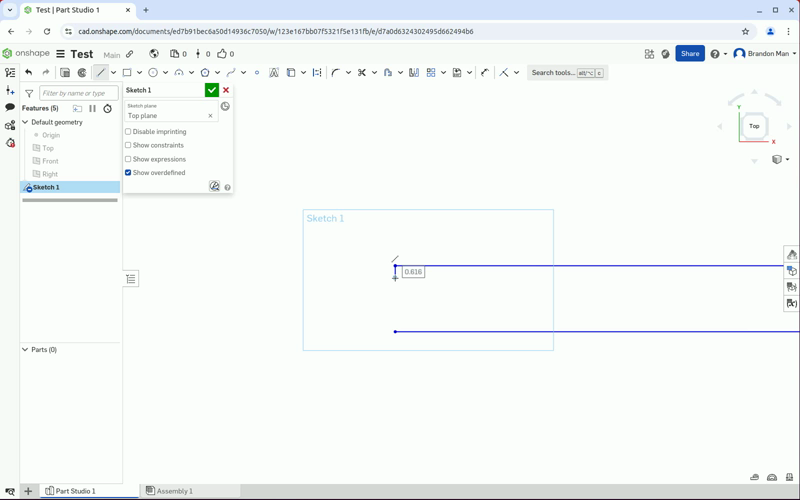
scroll(-6)
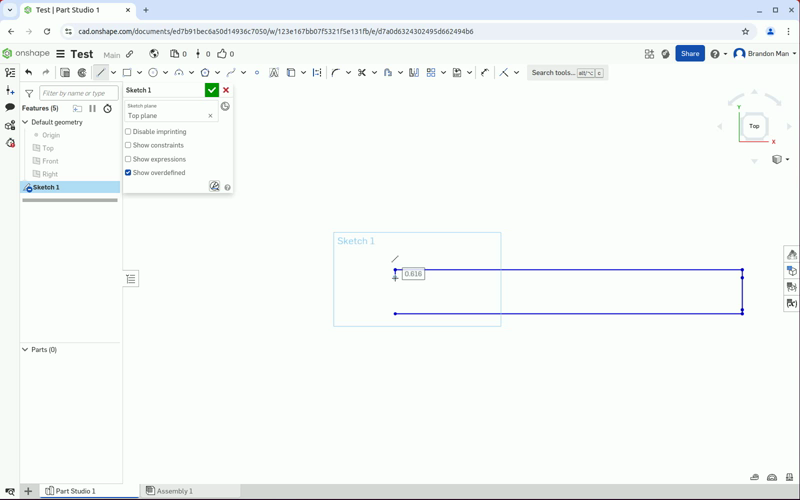
scroll(-6)
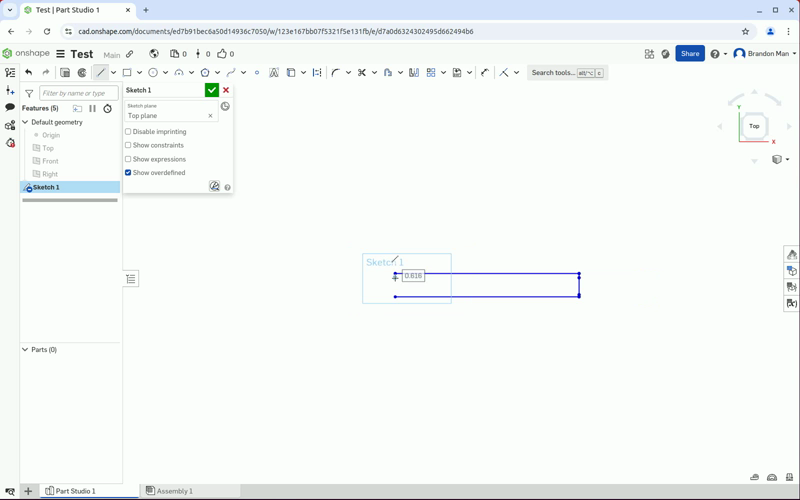
scroll(-6)
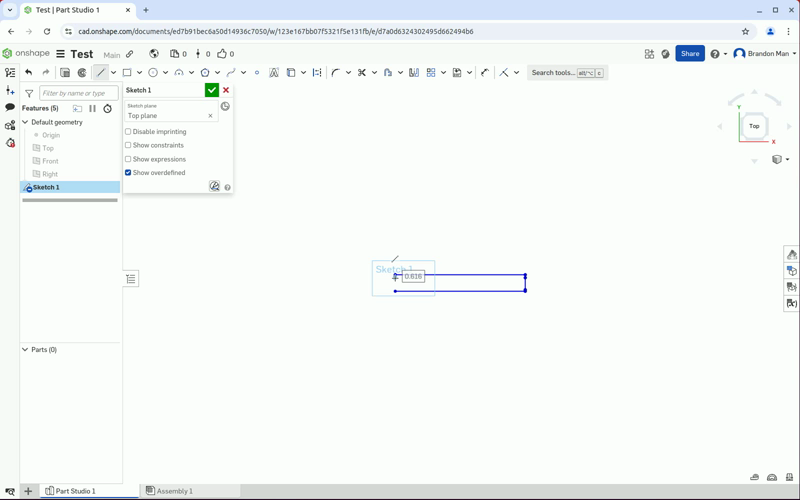
key_up(shift)
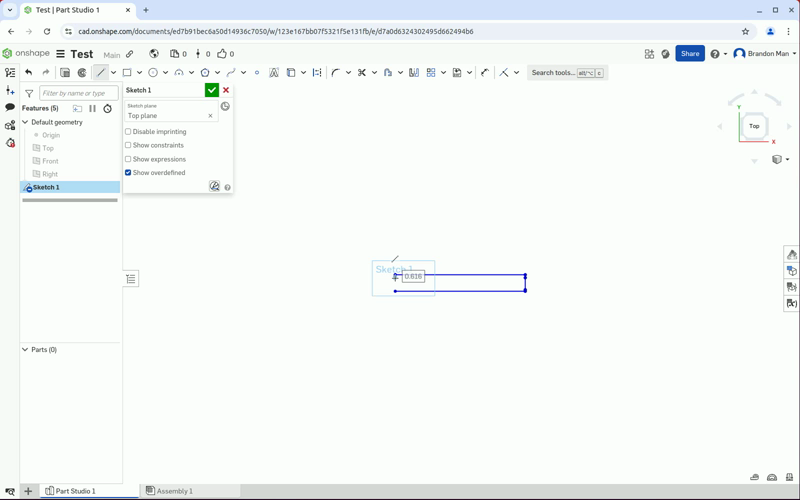
key_down(shift)
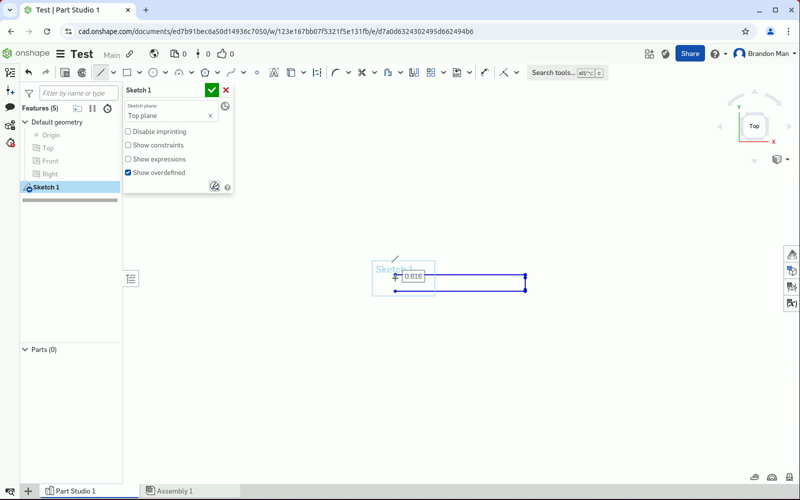
mouse_move(425, 277)
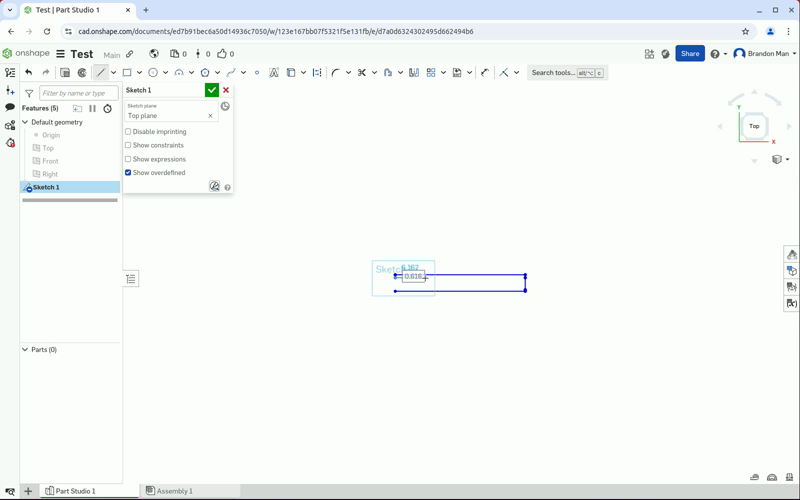
mouse_move(395, 289)
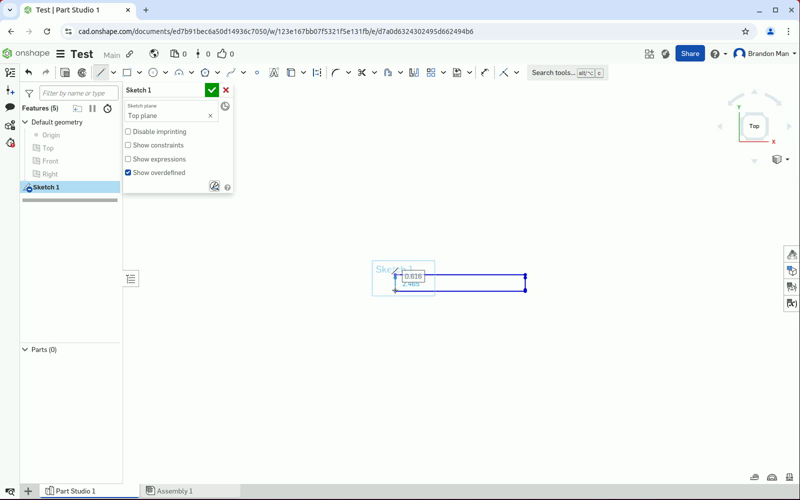
scroll(6)
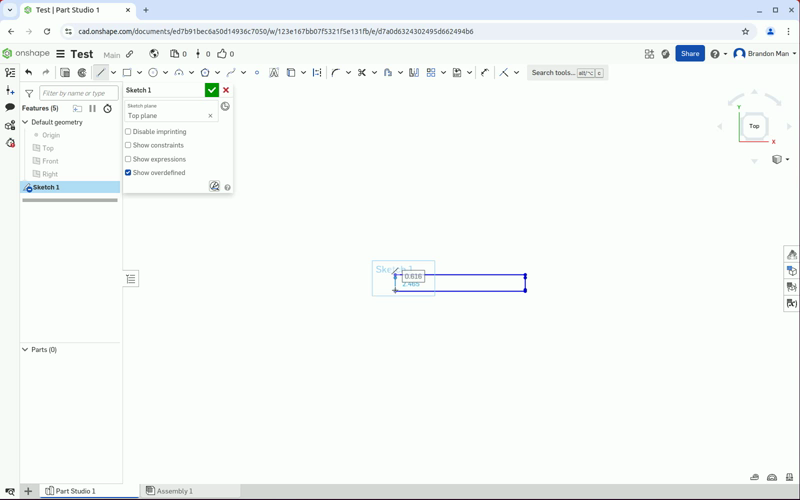
scroll(6)
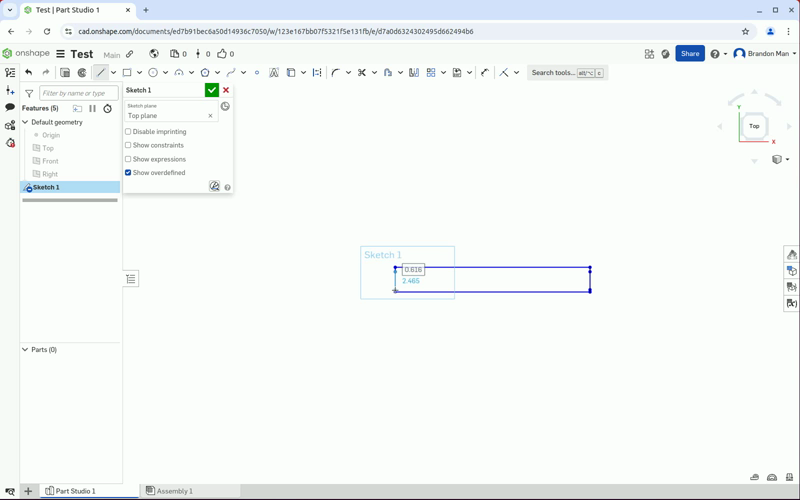
scroll(6)
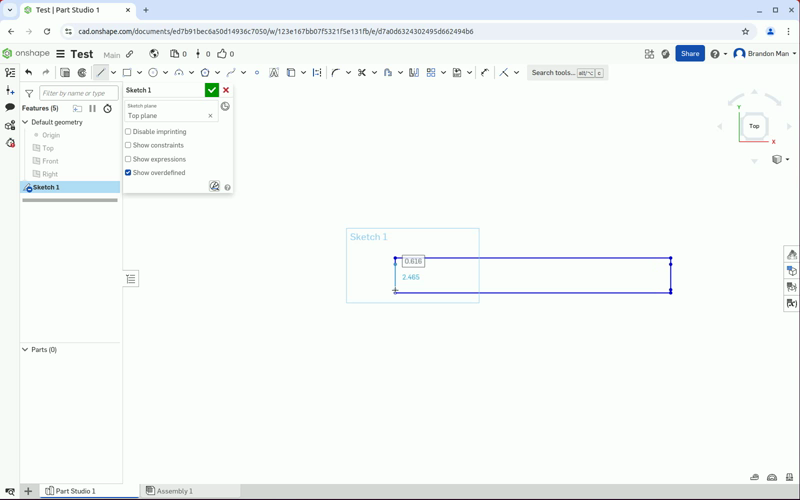
scroll(6)
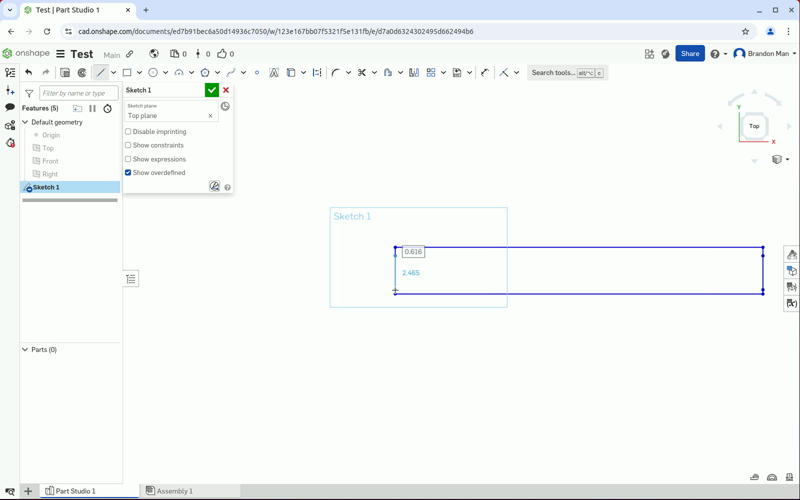
scroll(6)
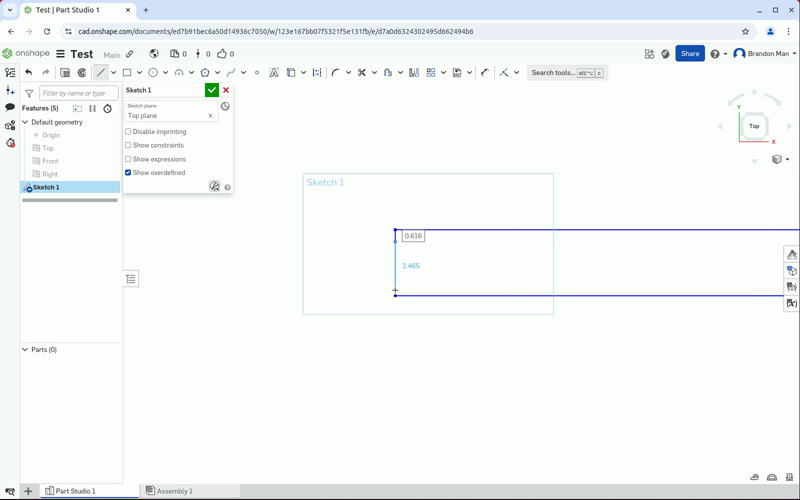
scroll(6)
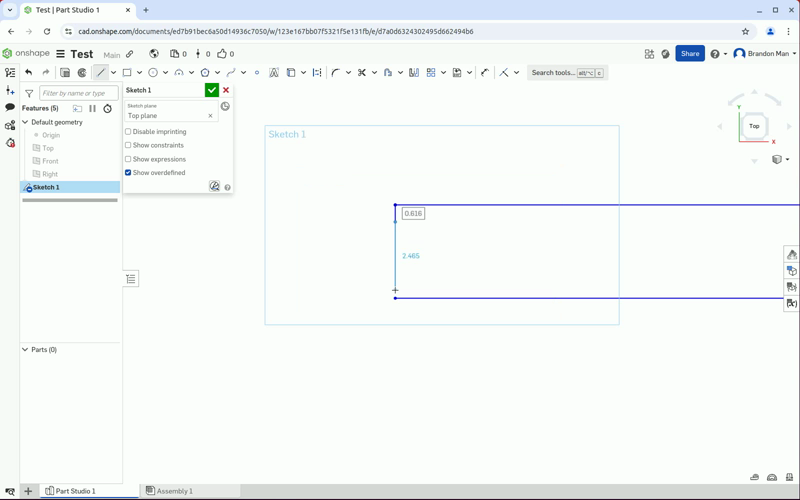
scroll(6)
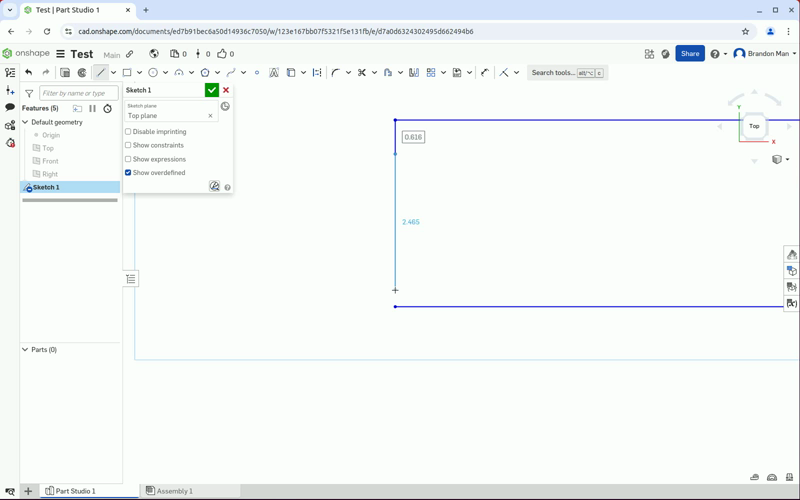
click(395, 289)
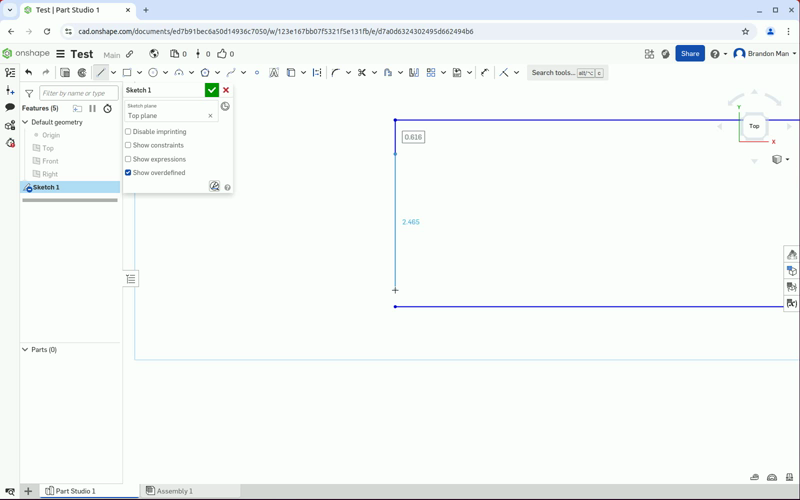
scroll(-6)
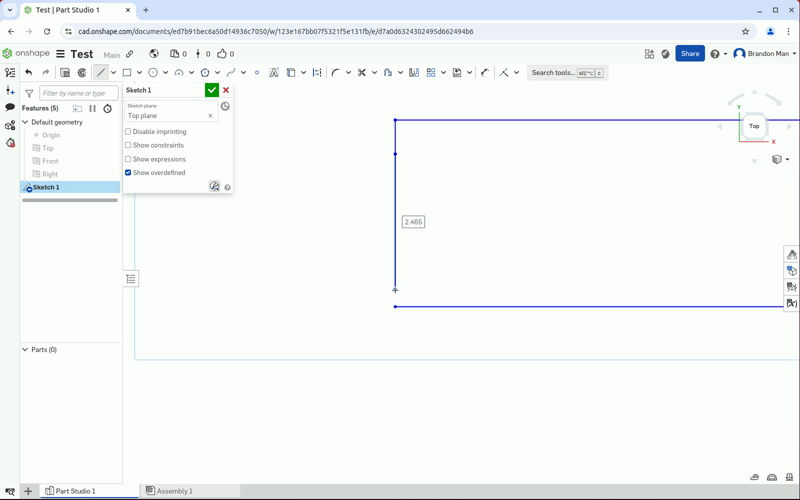
scroll(-6)
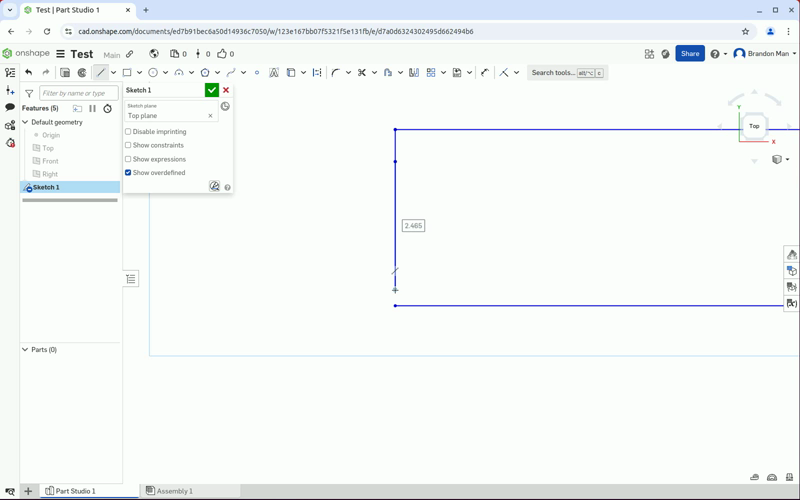
scroll(-6)
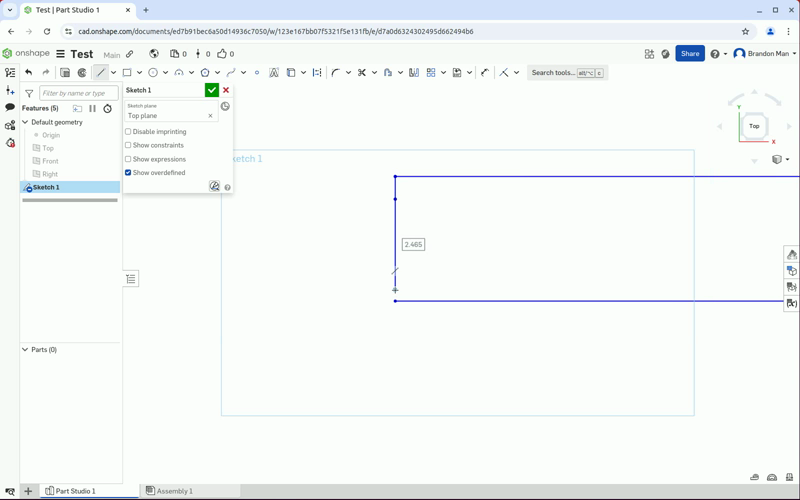
scroll(-6)
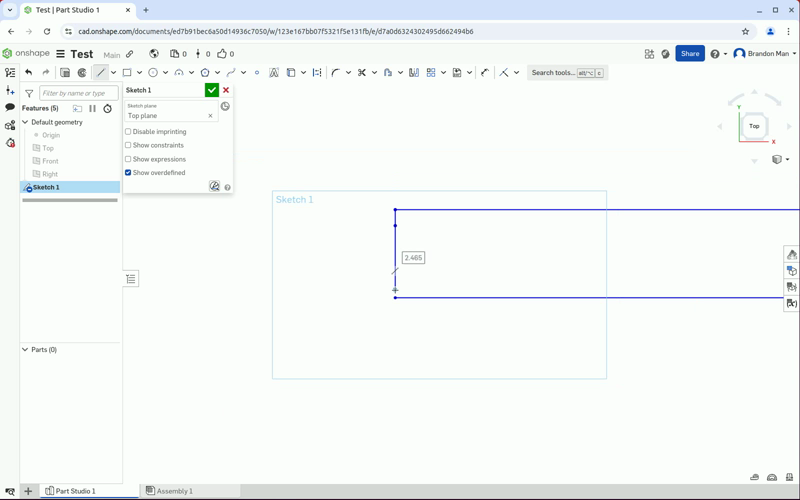
scroll(-6)
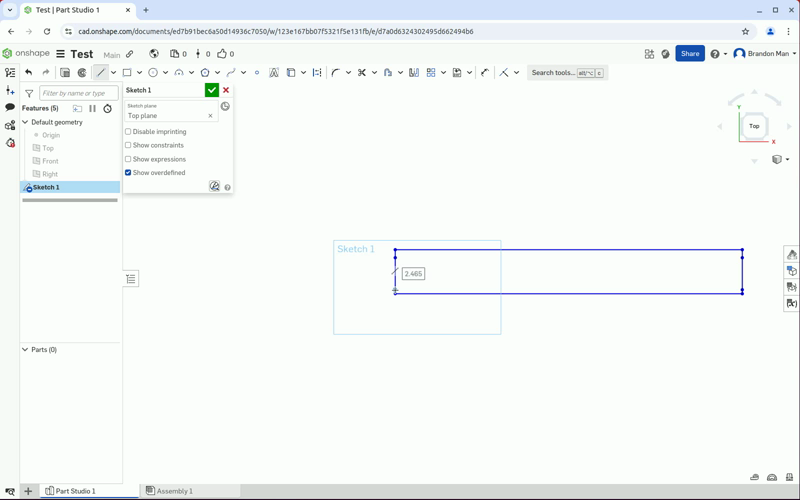
scroll(-6)
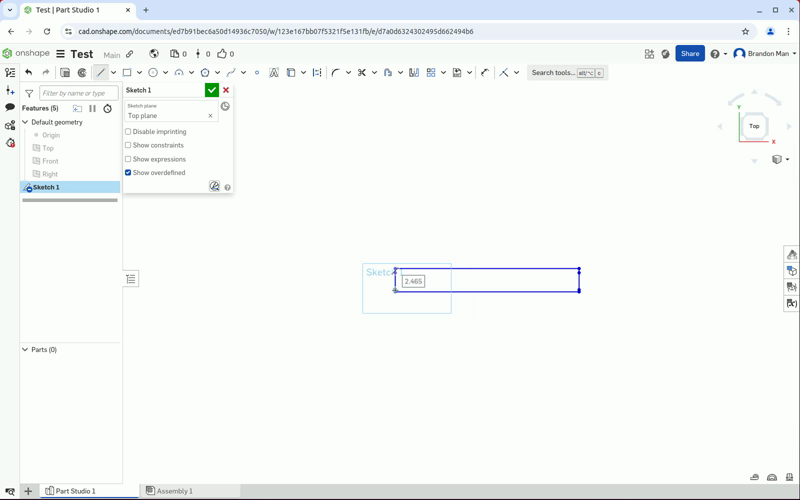
scroll(-6)
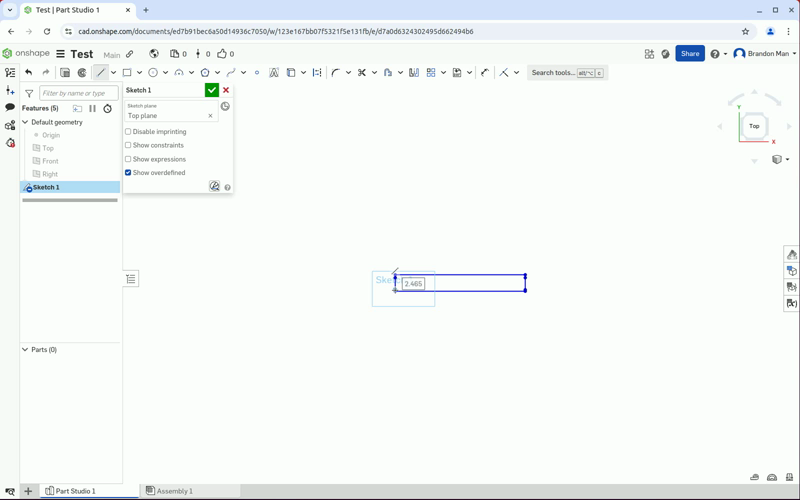
key_up(shift)
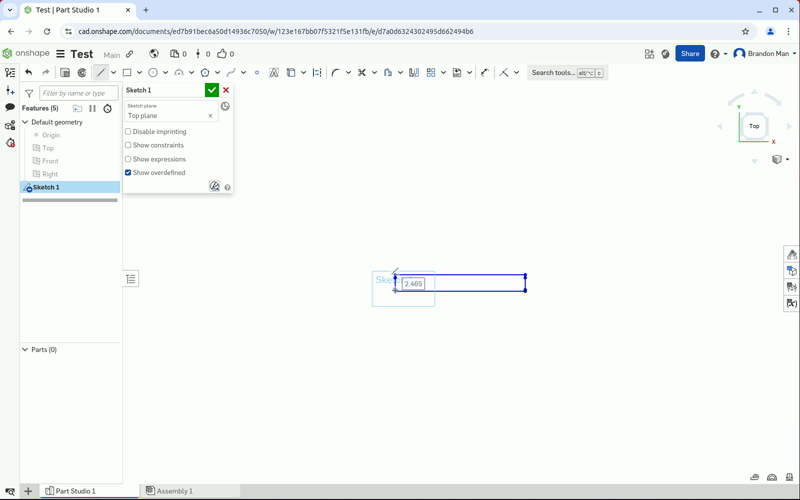
mouse_move(425, 289)
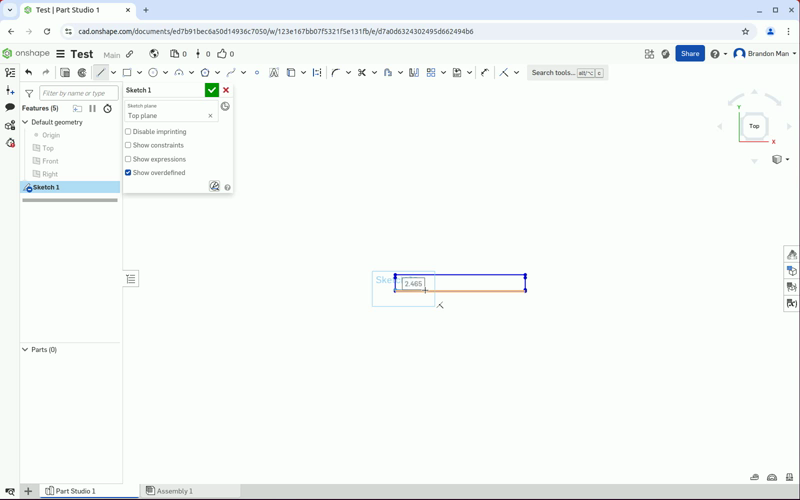
key_down(shift)
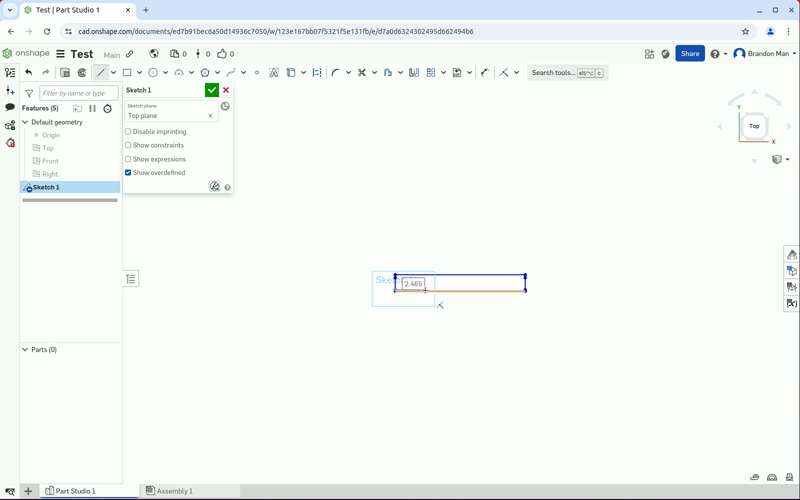
mouse_move(395, 291)
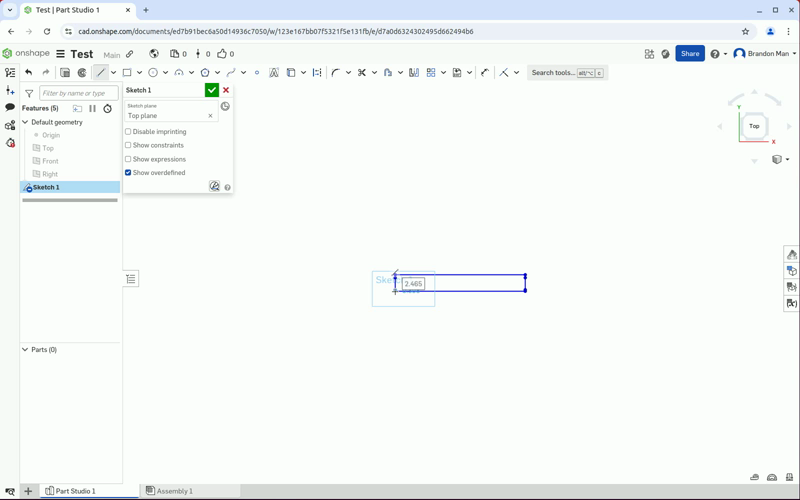
scroll(6)
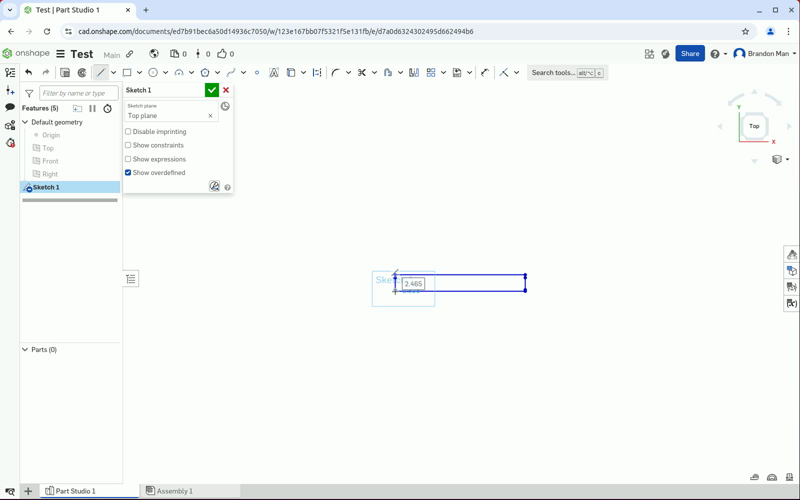
scroll(6)
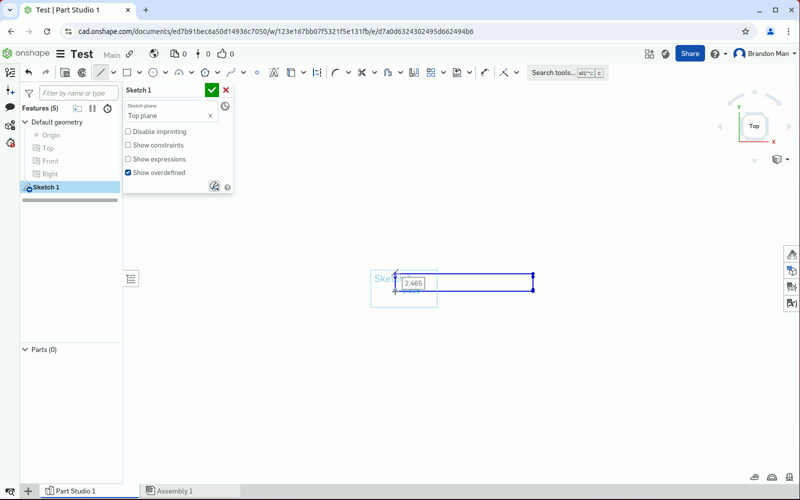
scroll(6)
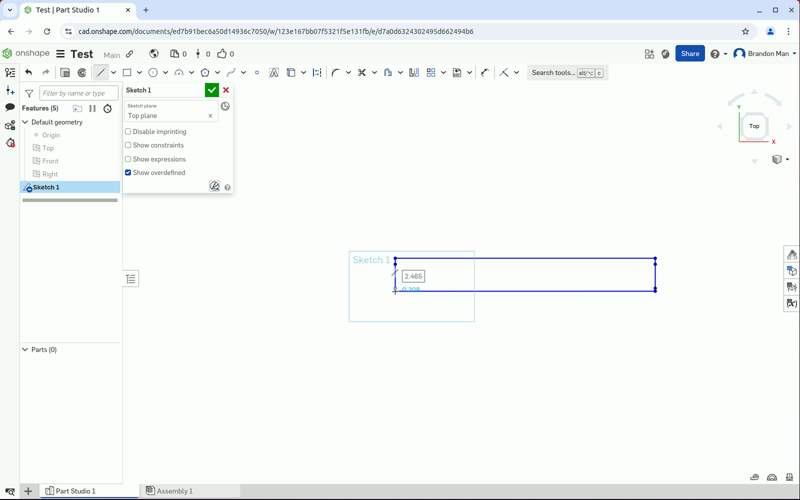
scroll(6)
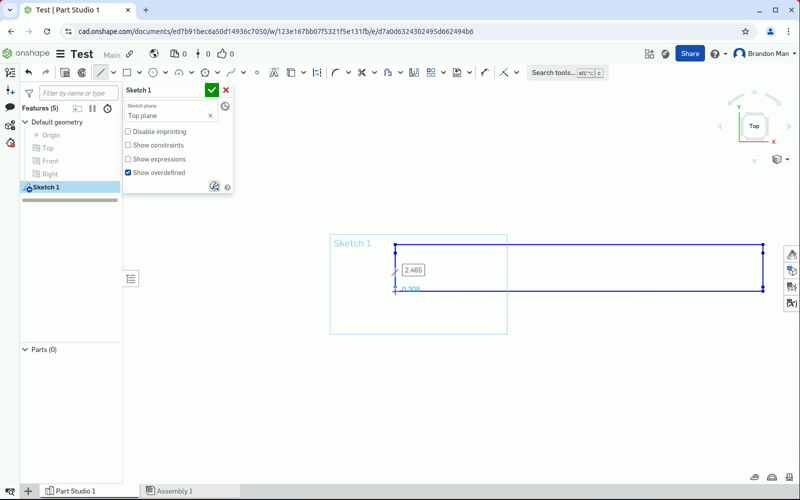
scroll(6)
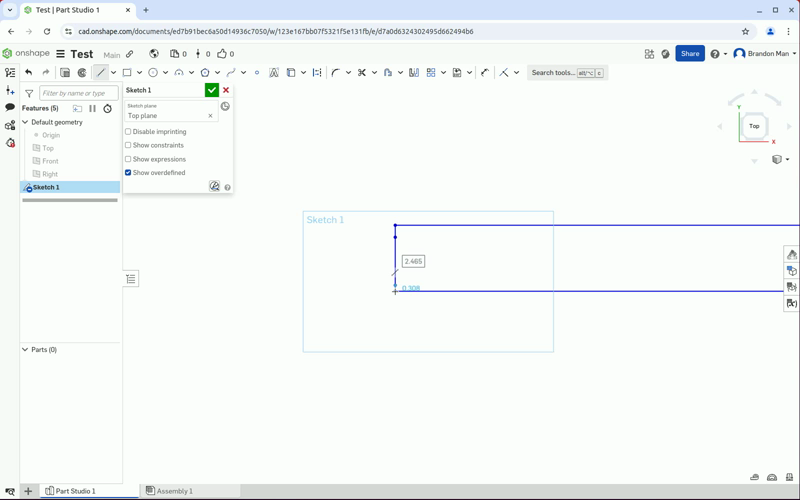
scroll(6)
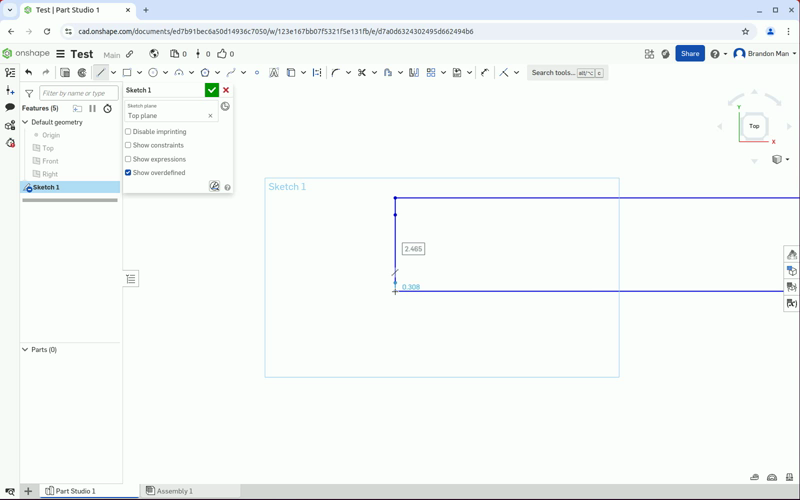
scroll(6)
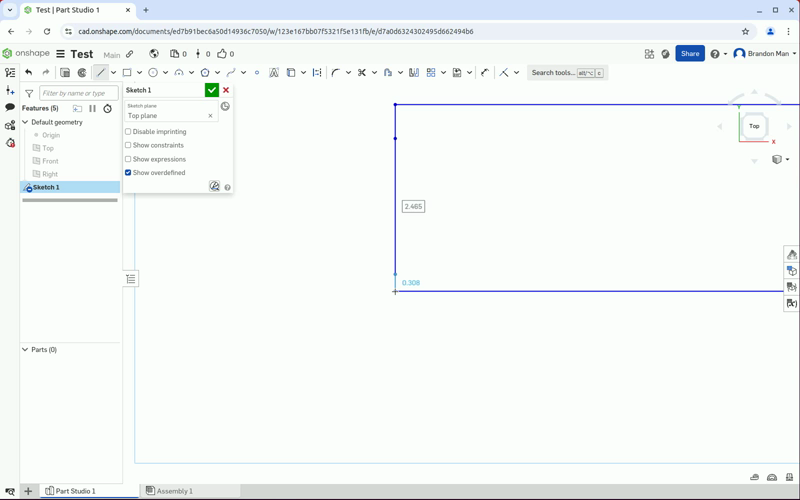
key_up(shift)
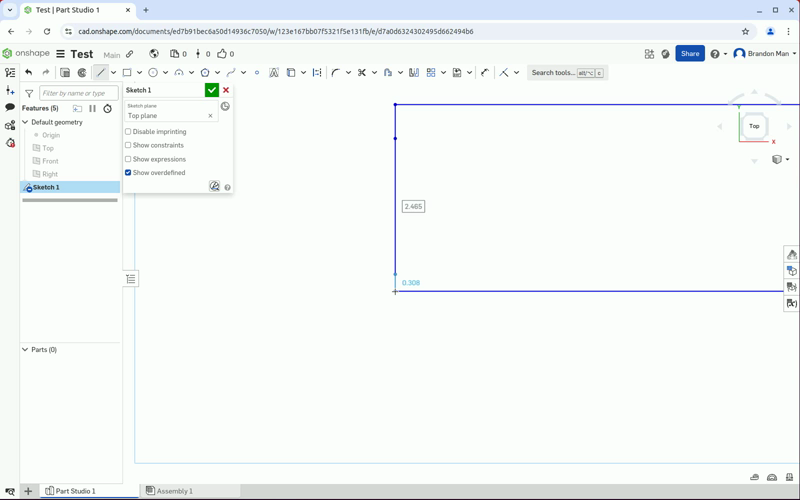
click(395, 291)
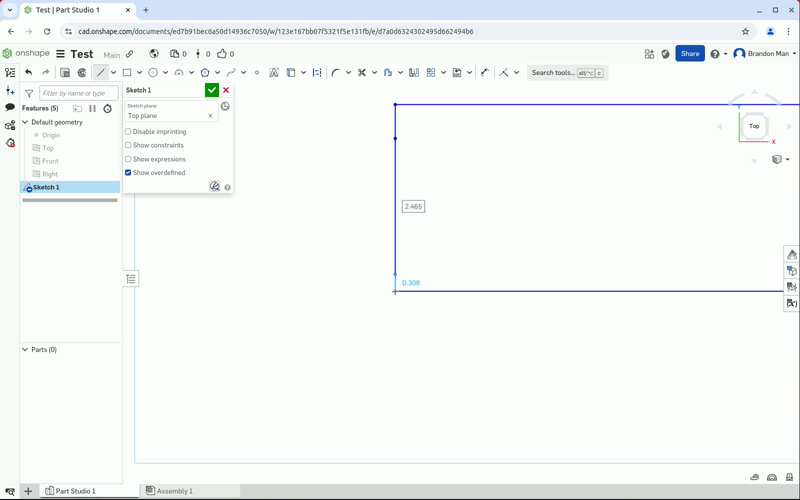
scroll(-6)
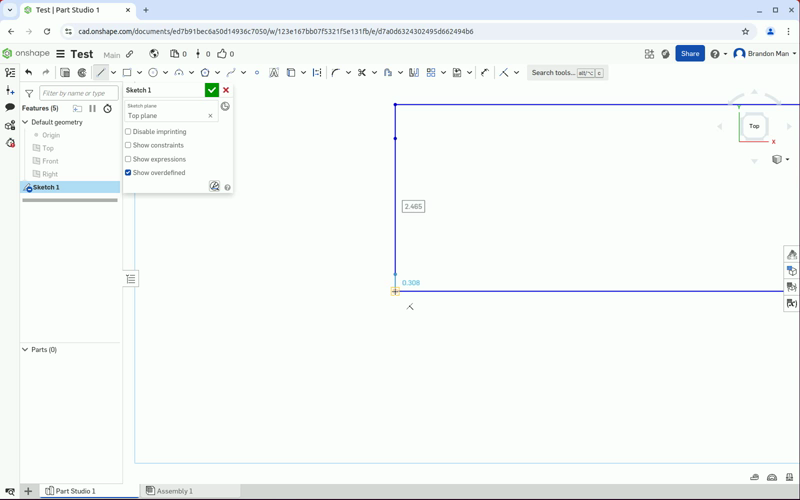
scroll(-6)
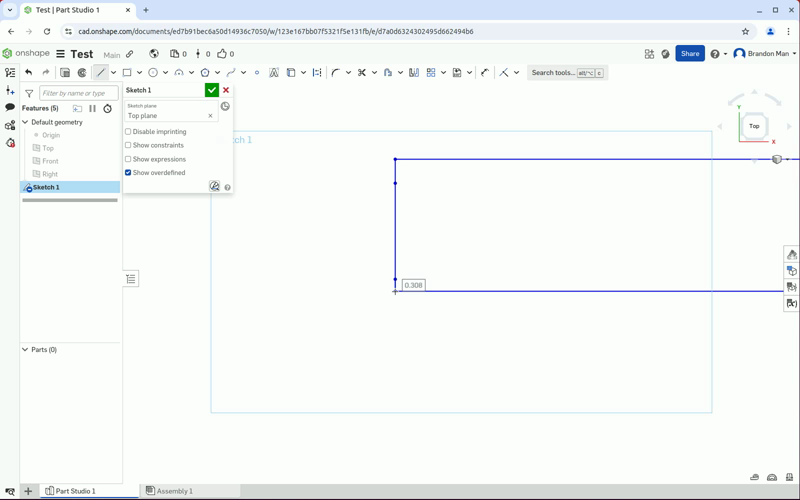
scroll(-6)
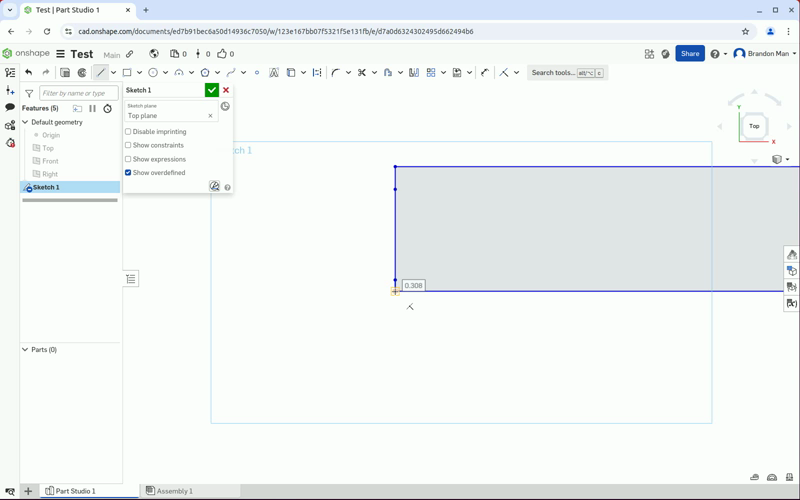
scroll(-6)
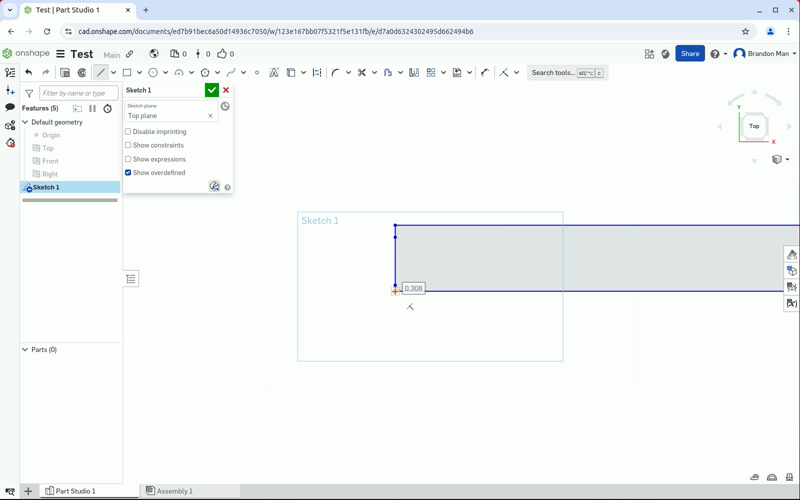
scroll(-6)
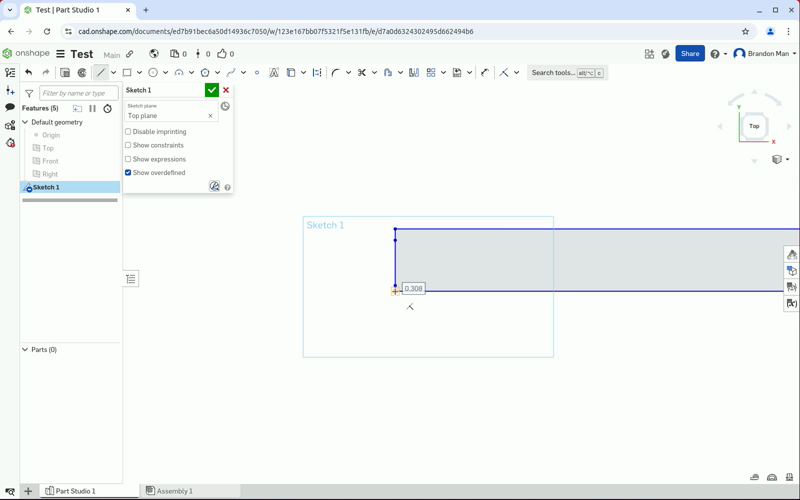
scroll(-6)
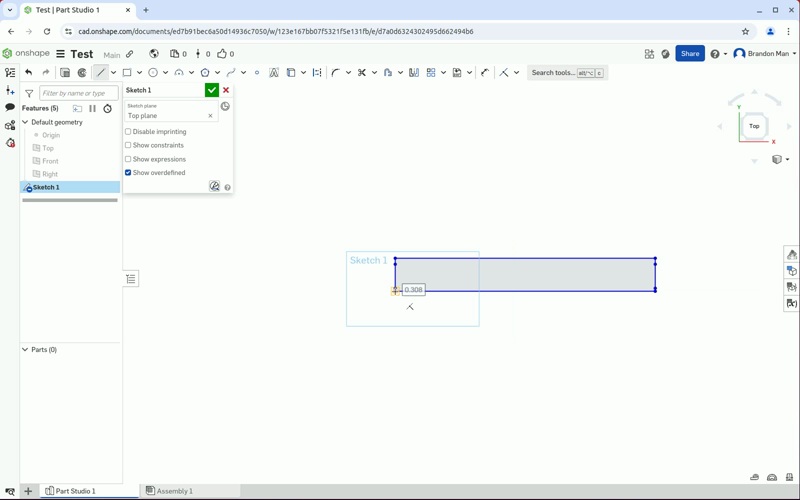
scroll(-6)
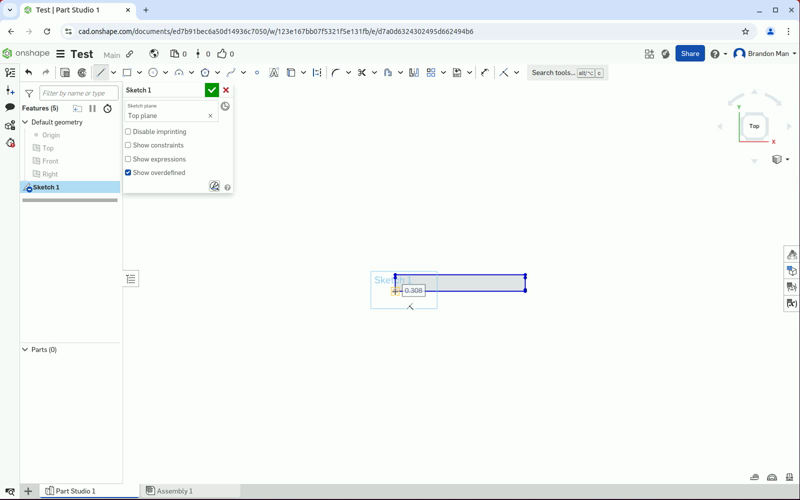
key(esc)
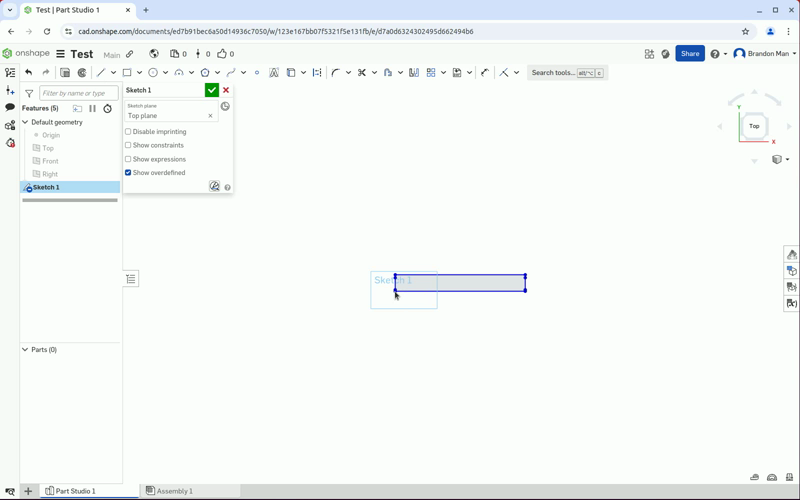
mouse_move(453, 286)
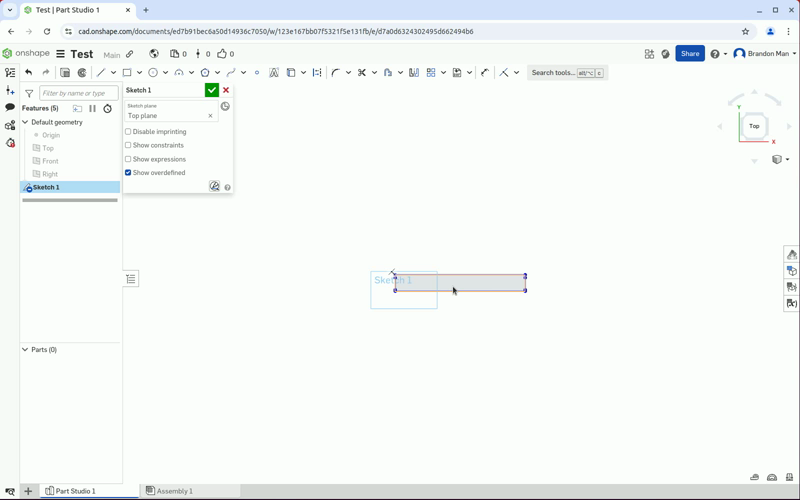
click(453, 286)
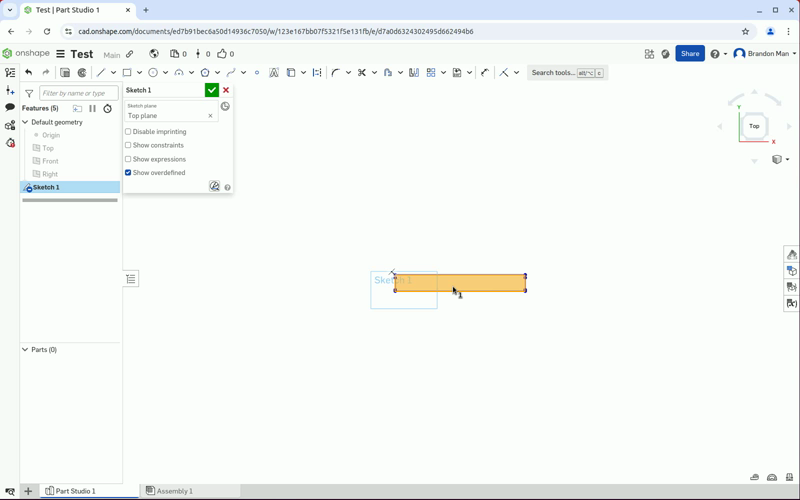
mouse_move(73, 352)
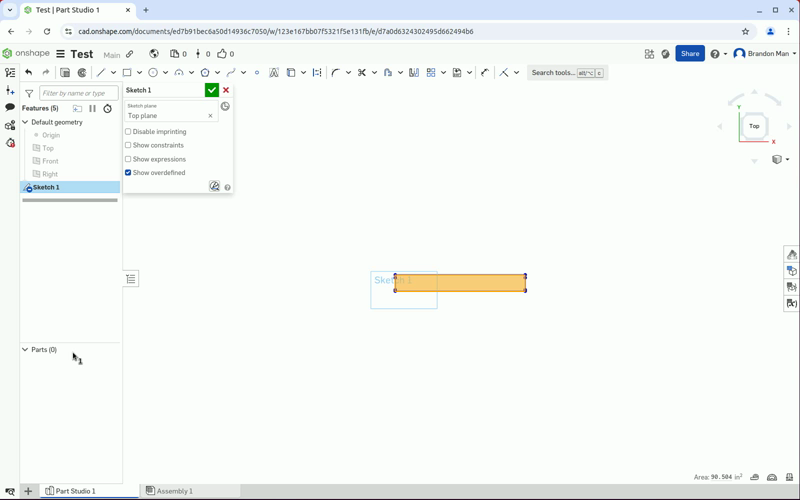
key(shift+y)
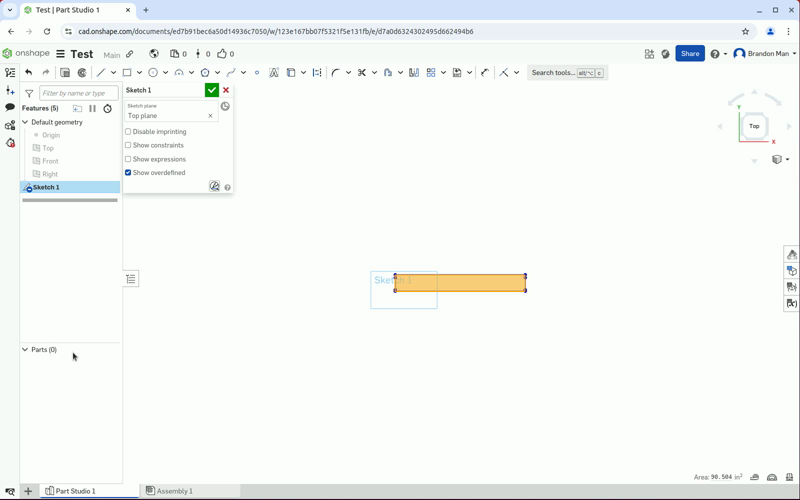
key(shift+e)
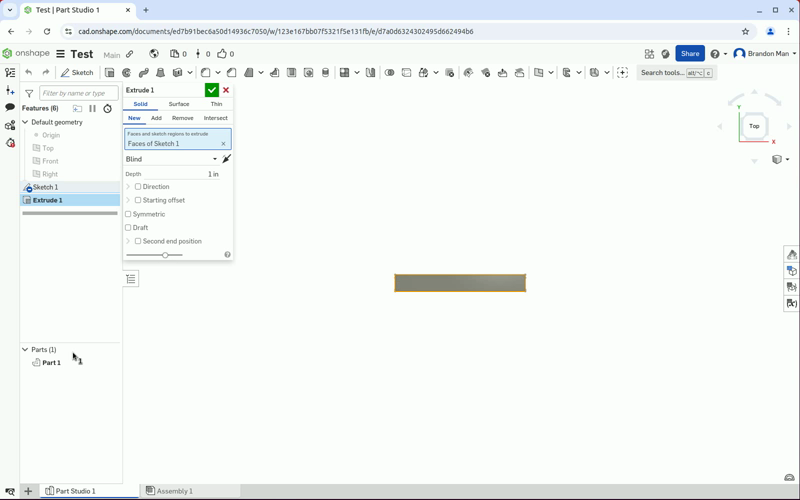
mouse_move(143, 106)
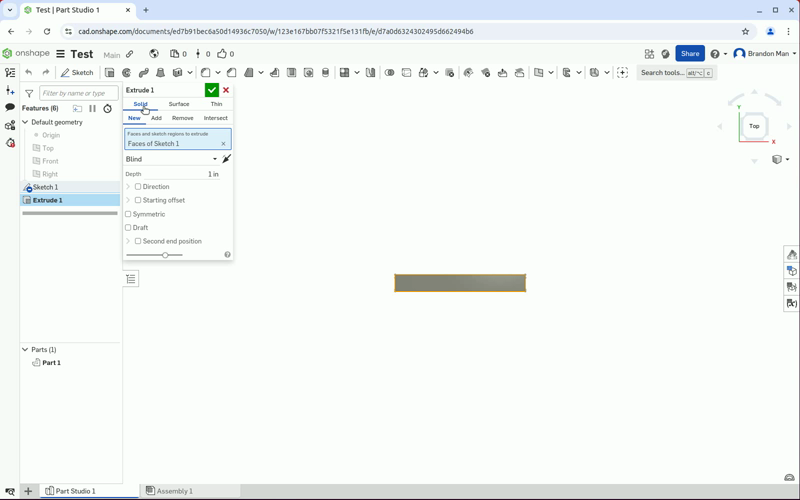
click(143, 106)
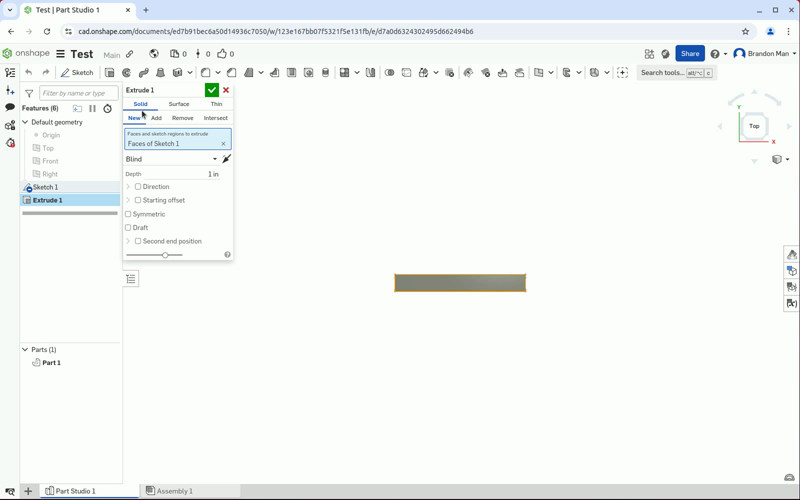
mouse_move(137, 120)
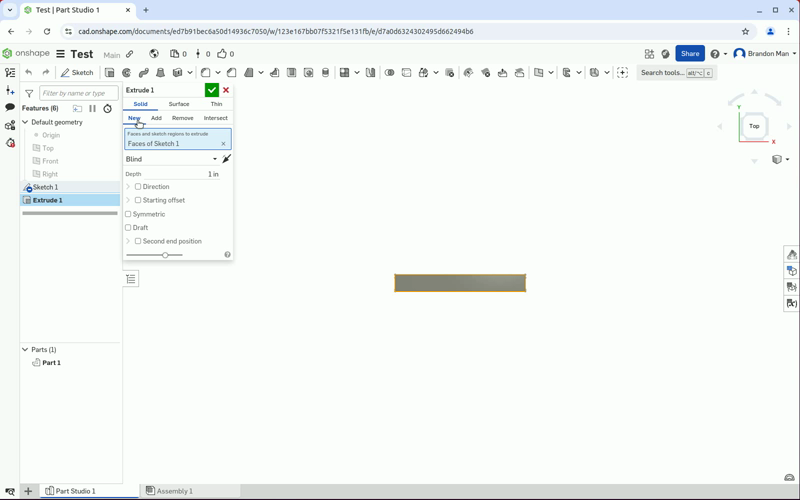
click(137, 120)
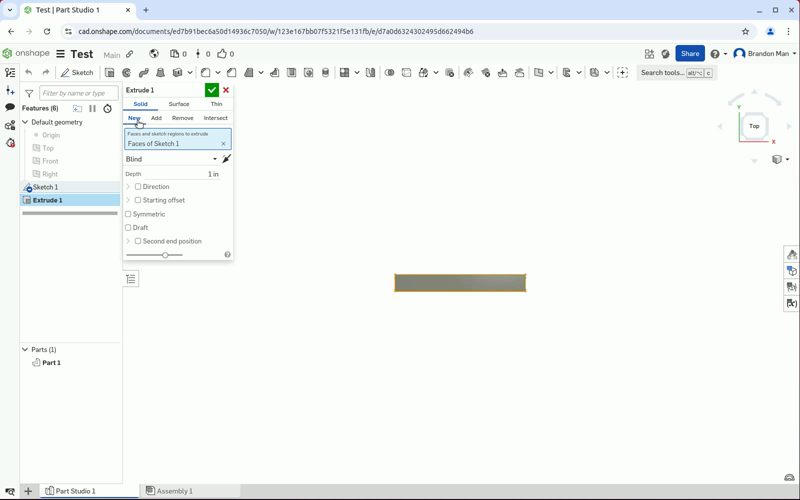
key(tab, 4)
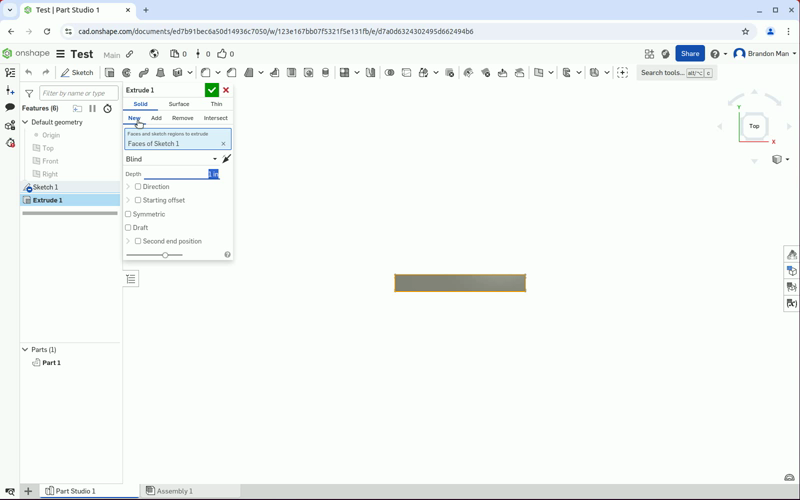
text(23.108)
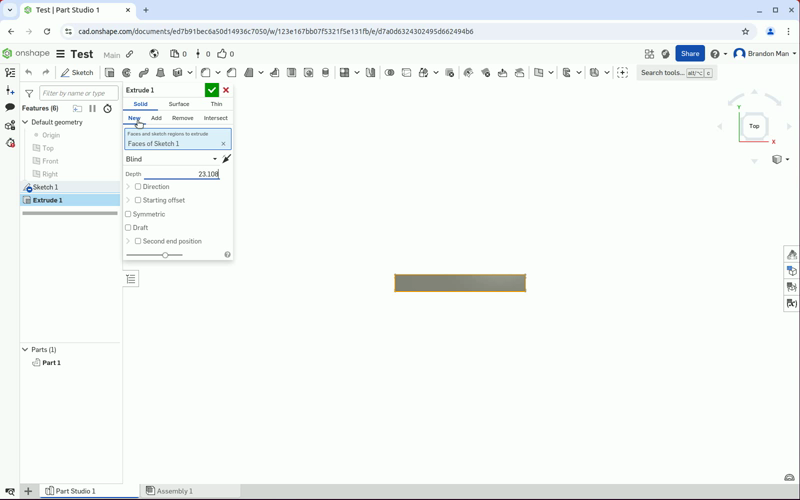
key(enter)
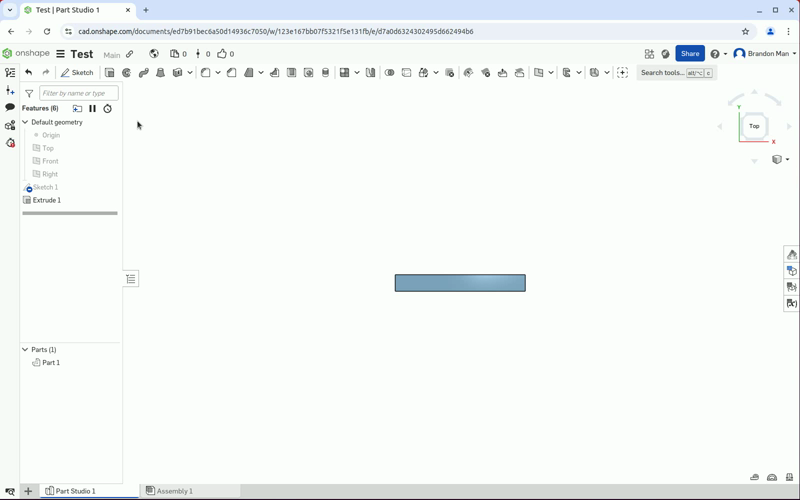
key(shift+h)
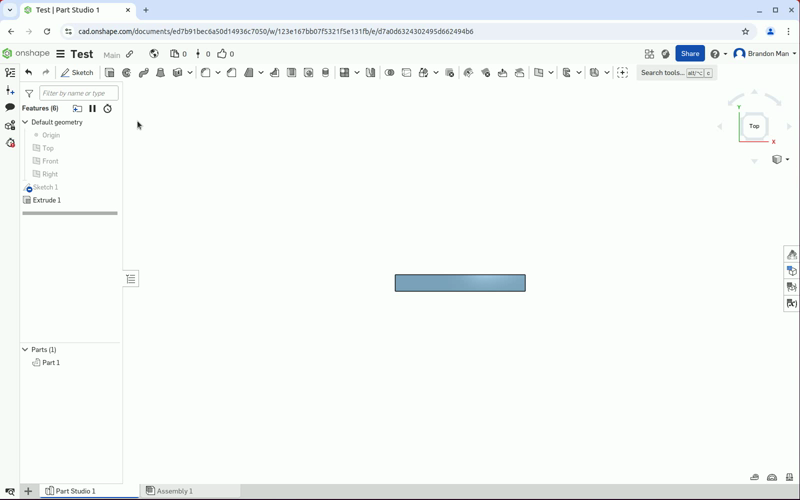
key(shift+h)
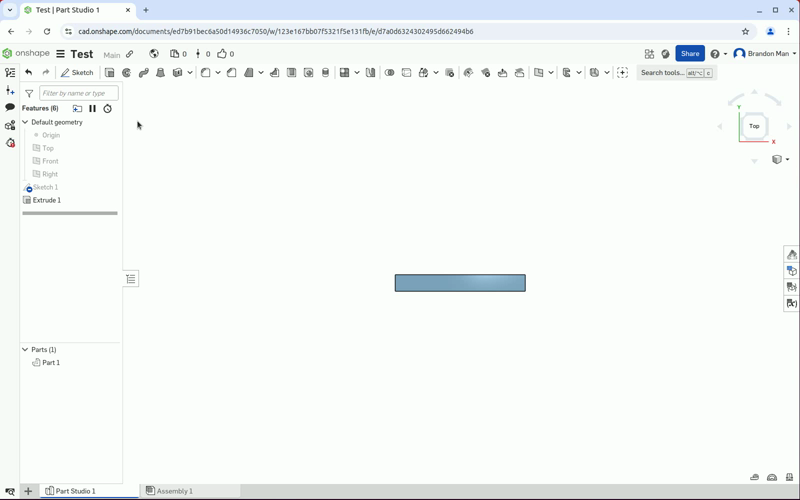
mouse_move(73, 189)
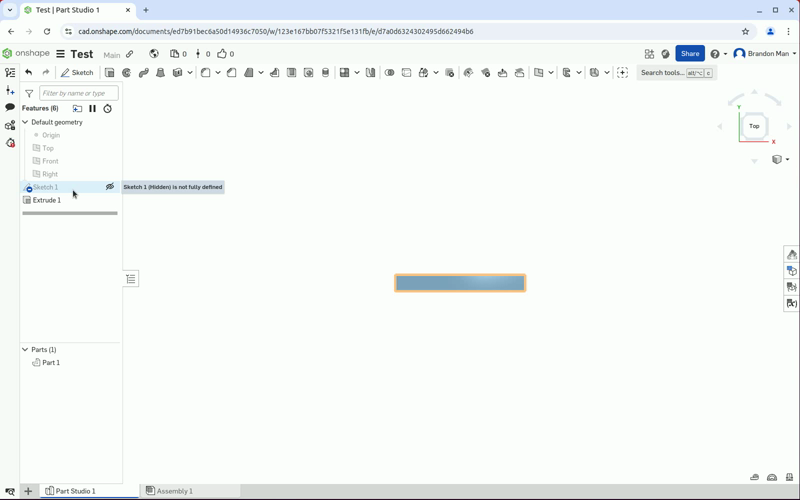
click(73, 189)
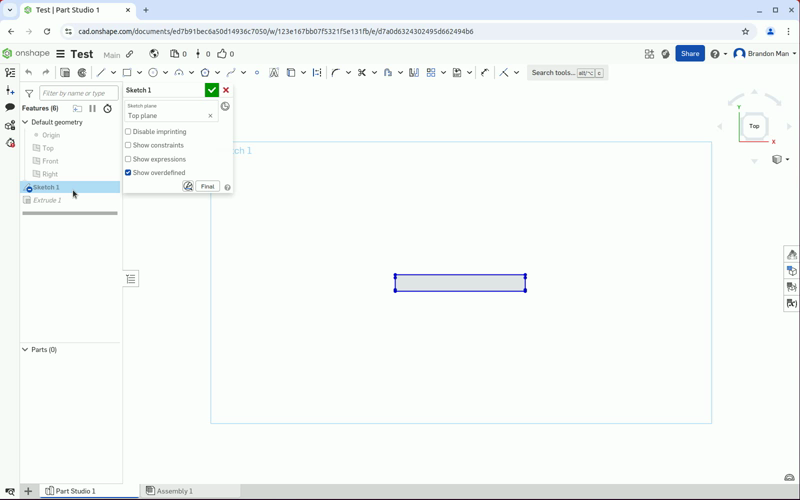
mouse_move(229, 92)
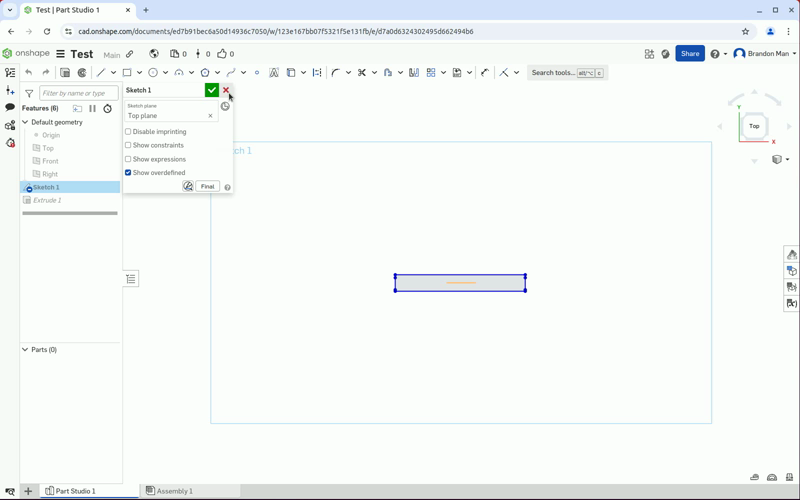
click(229, 92)
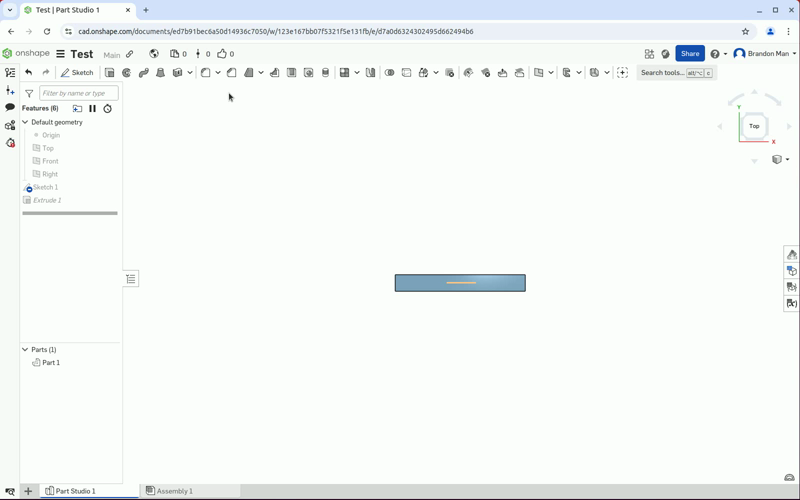
mouse_move(73, 352)
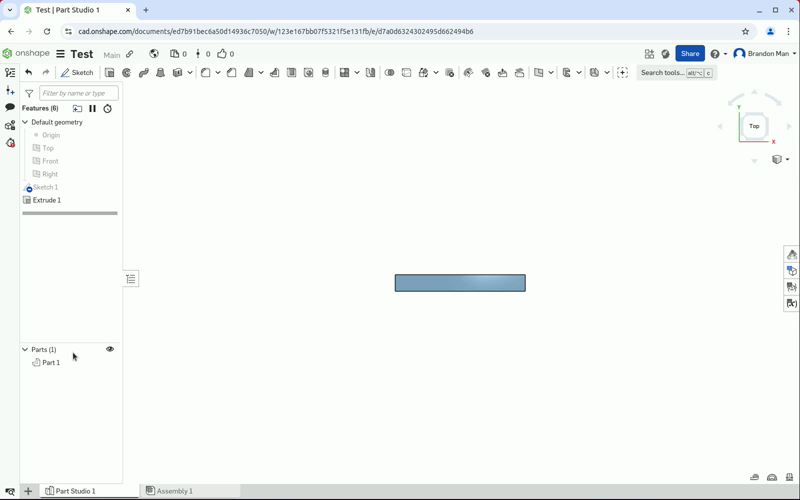
key(y)
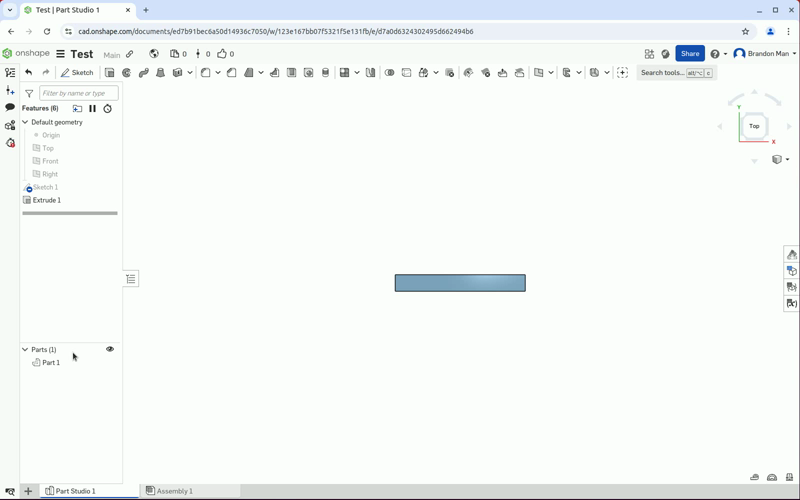
key(shift+p)
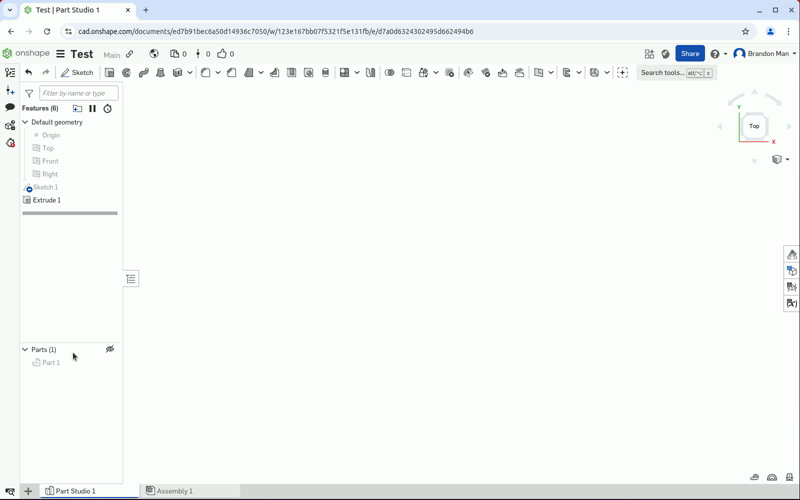
key(space)
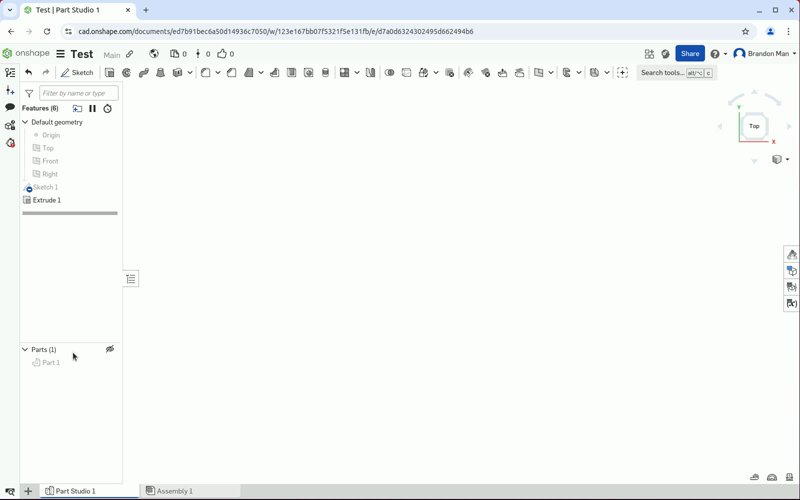
key_down(shift)
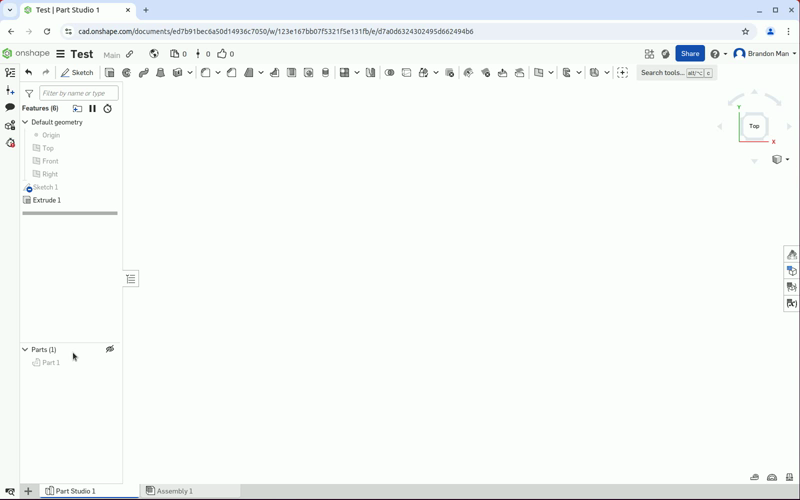
key(up)
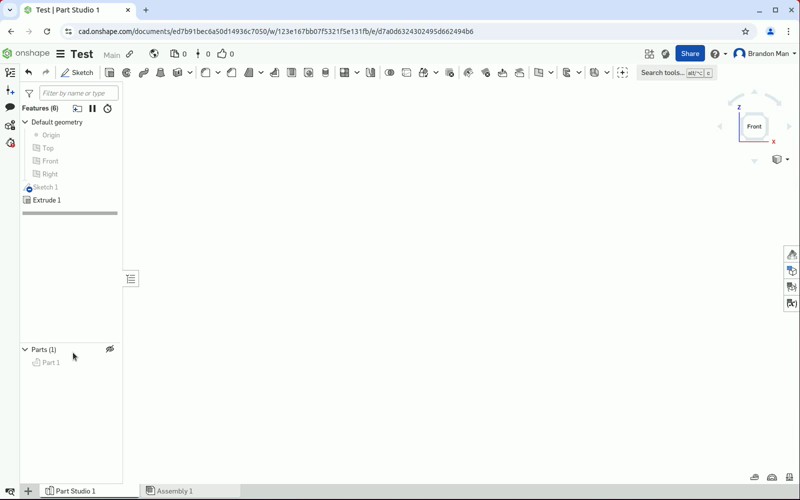
key_up(shift)
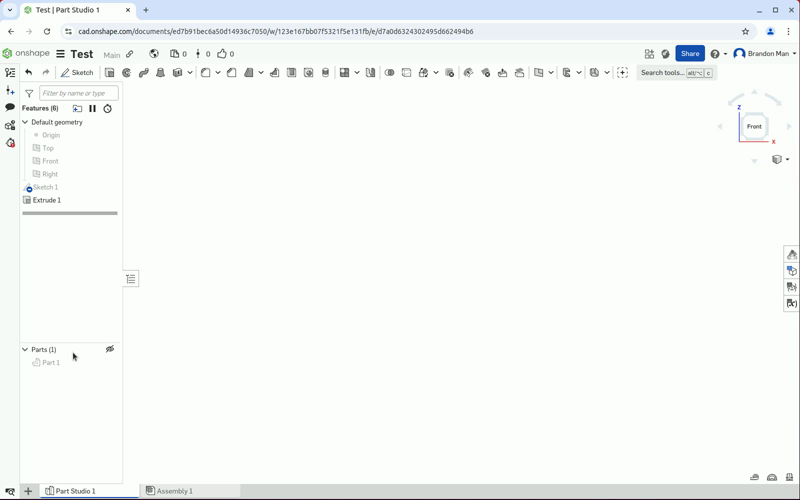
mouse_move(73, 352)
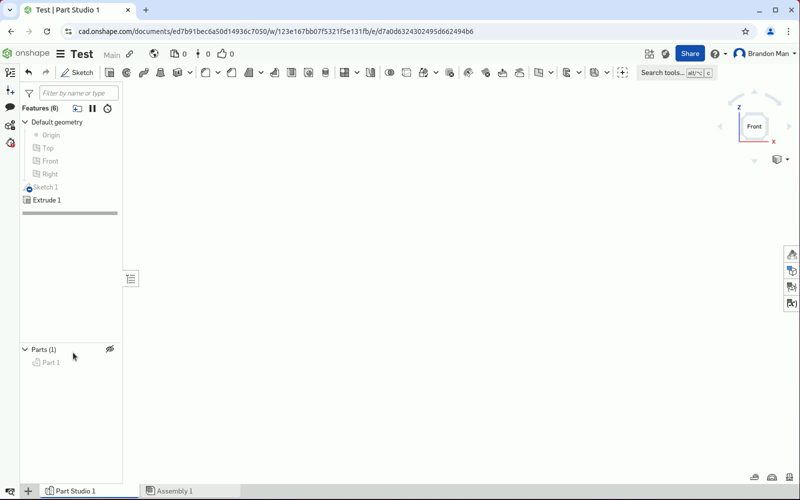
key(shift+y)
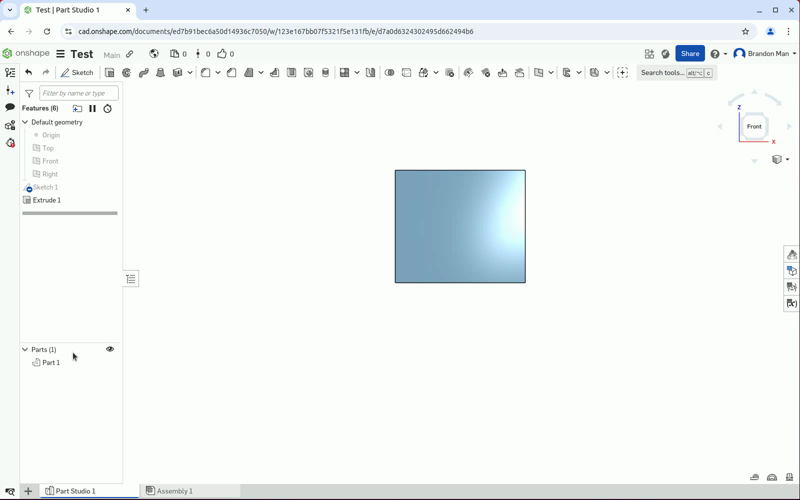
mouse_move(541, 75)
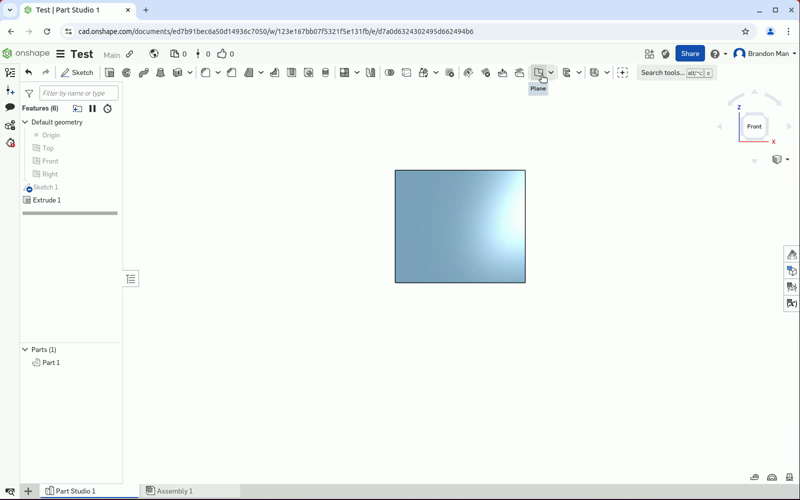
click(541, 75)
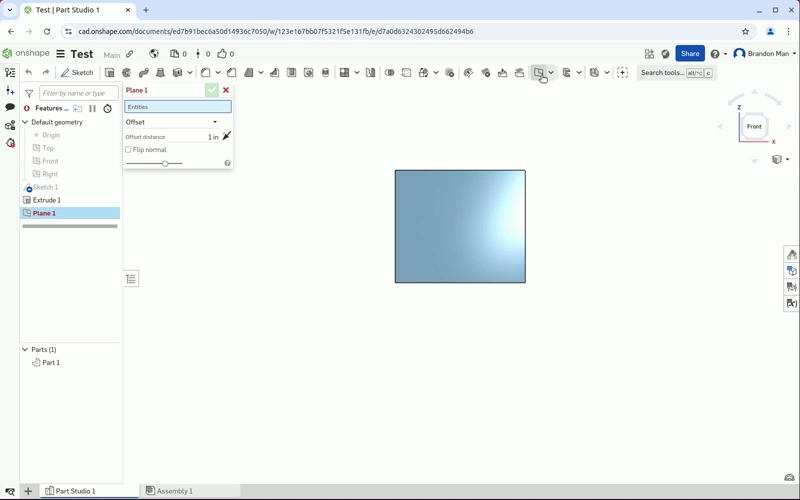
mouse_move(73, 163)
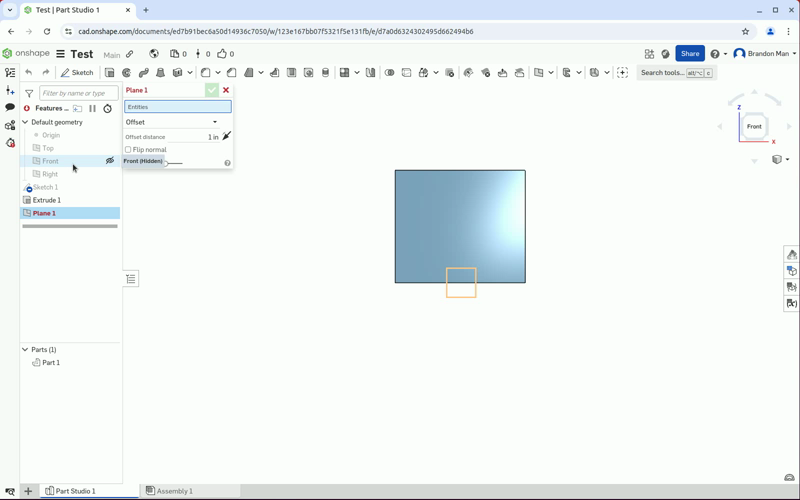
click(73, 163)
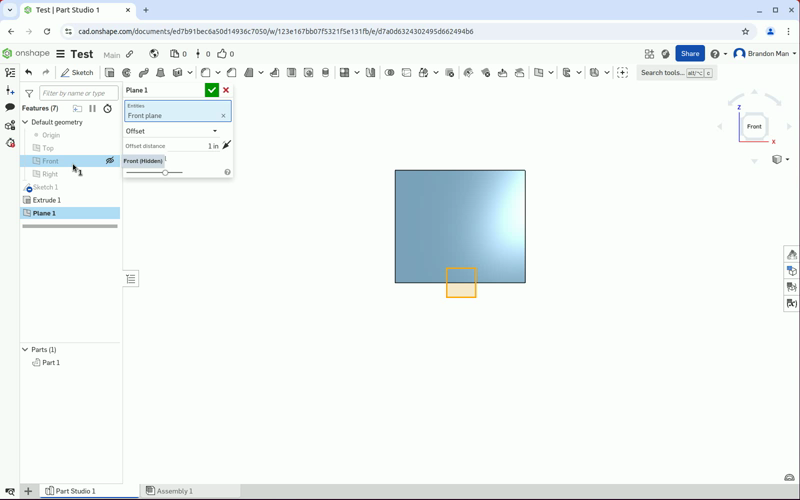
key(tab, 2)
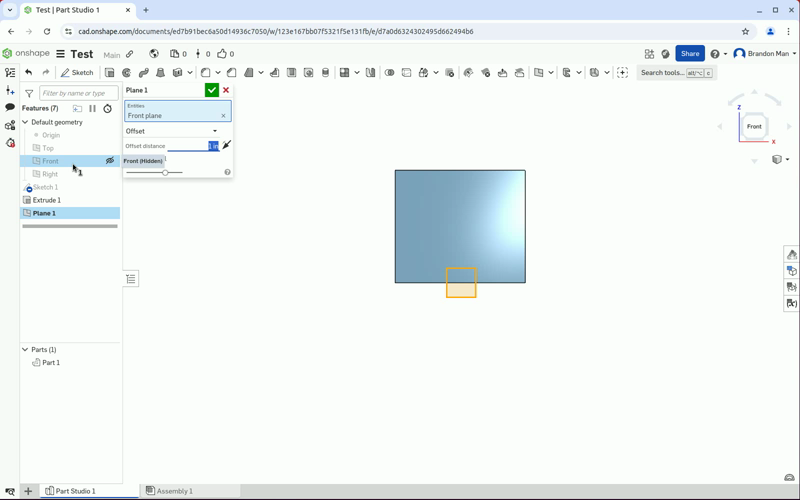
text(1.695)
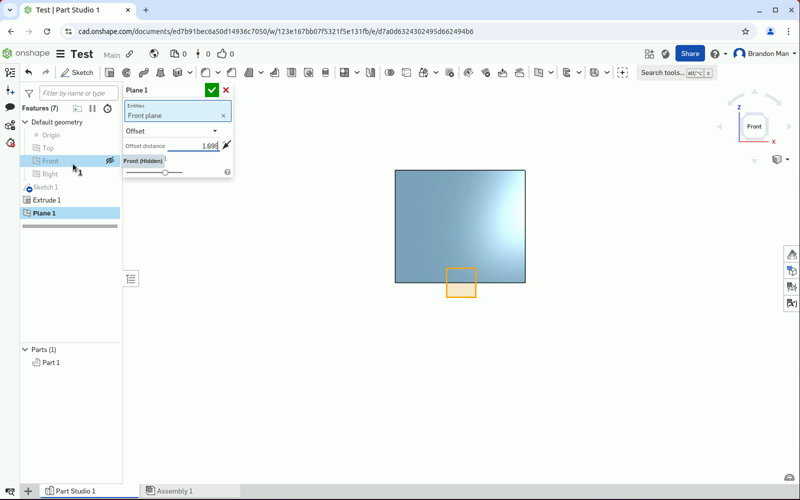
key(enter, 2)
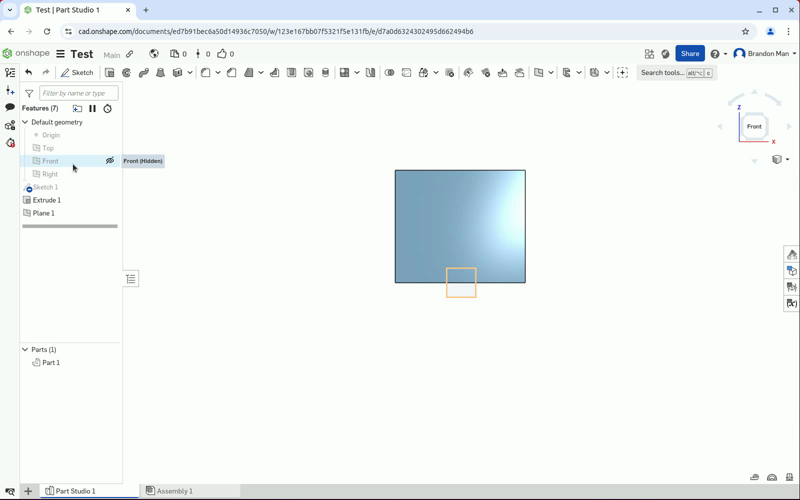
key(shift+s)
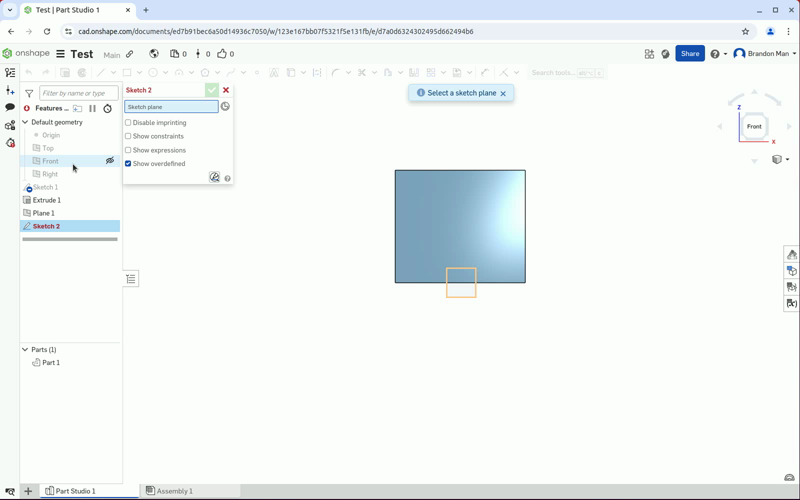
mouse_move(73, 215)
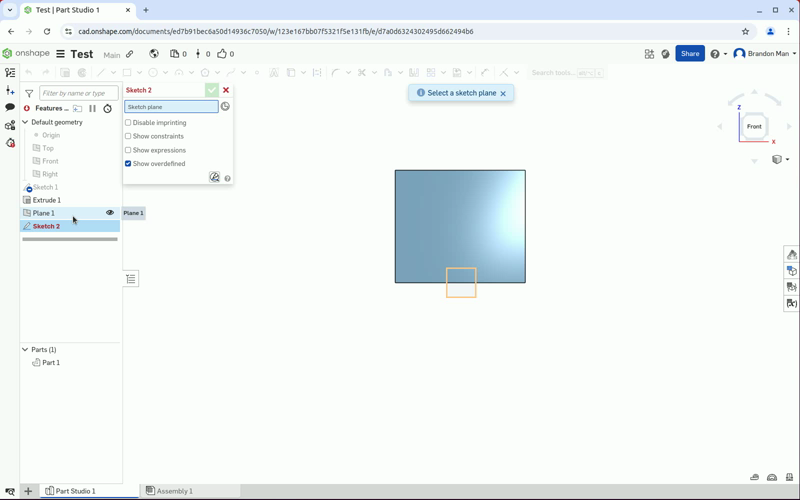
click(73, 215)
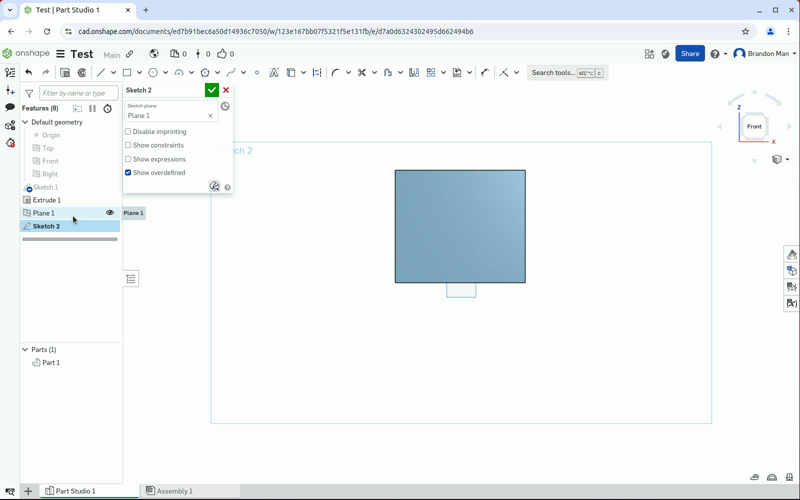
mouse_move(73, 352)
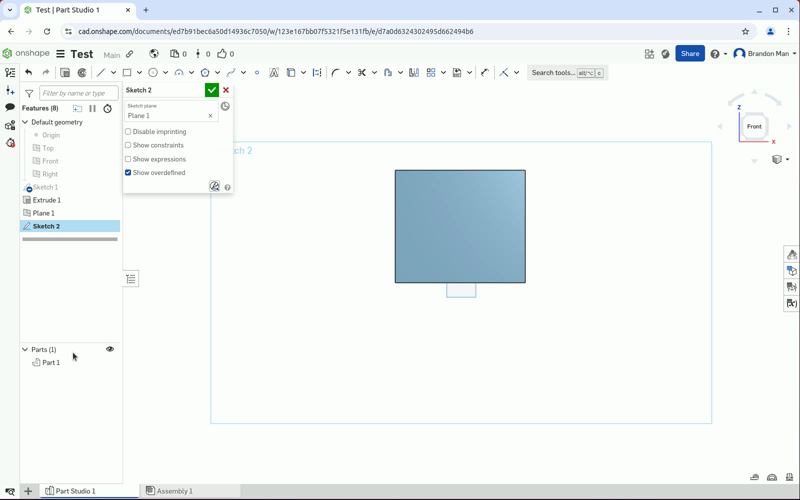
key(y)
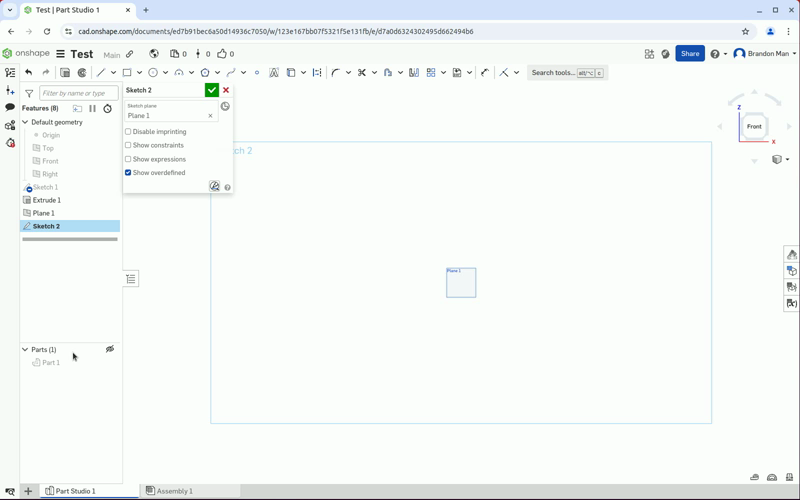
key(l)
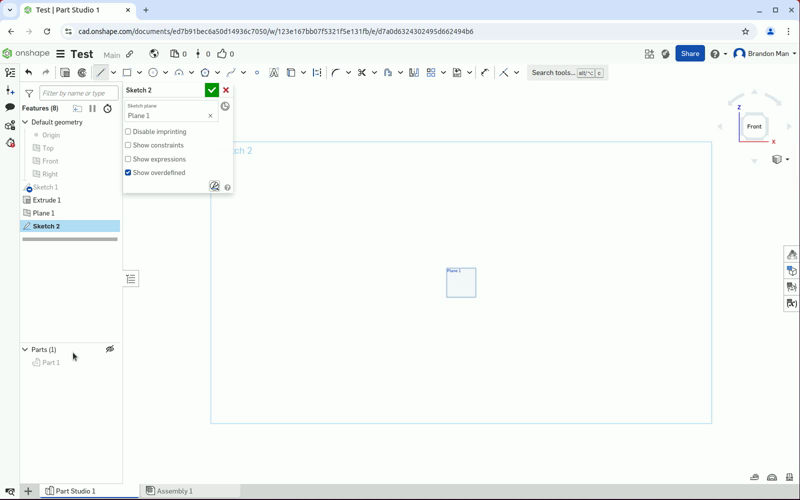
key_down(shift)
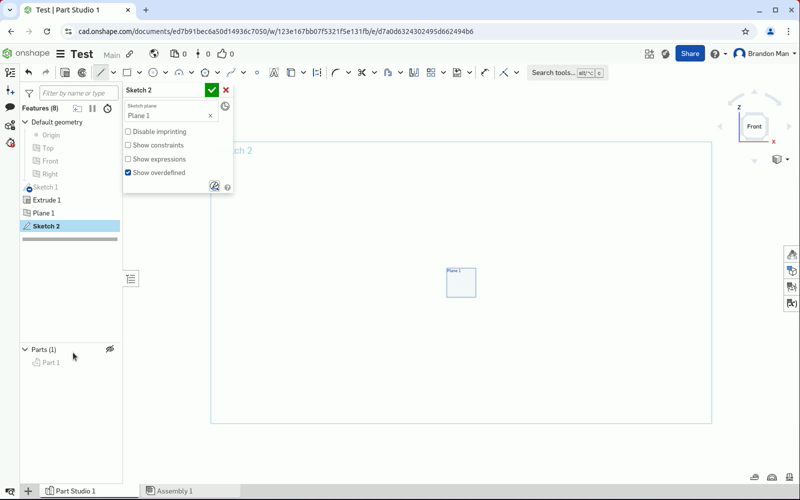
mouse_move(436, 272)
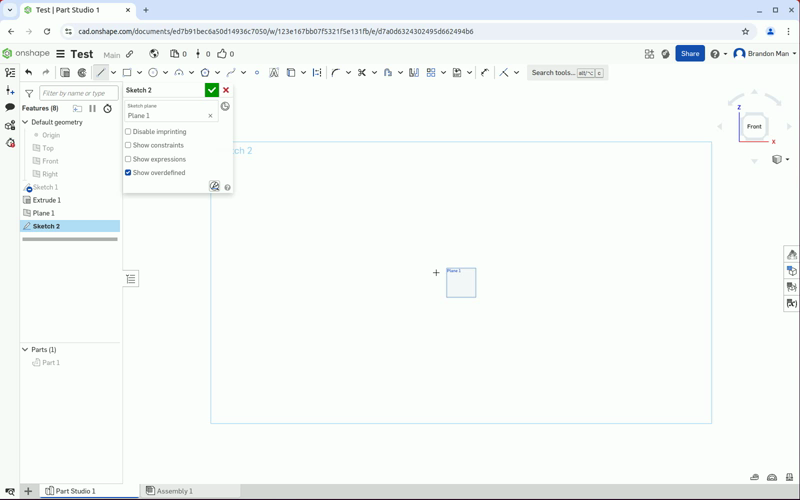
click(436, 272)
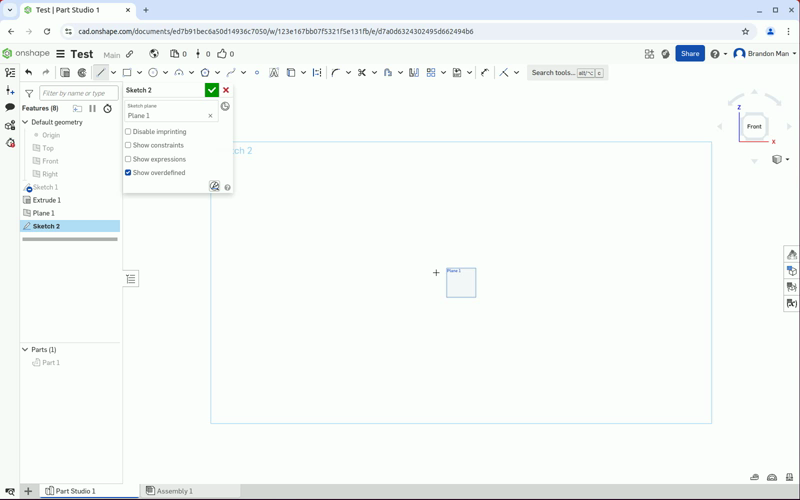
key_up(shift)
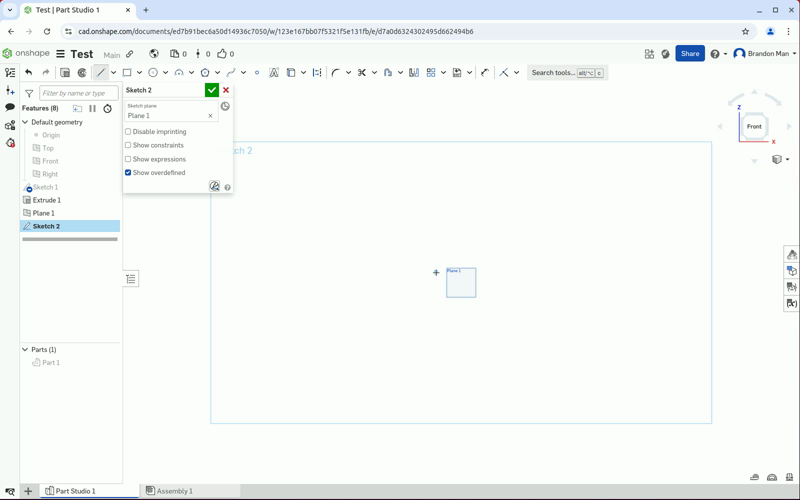
key_down(shift)
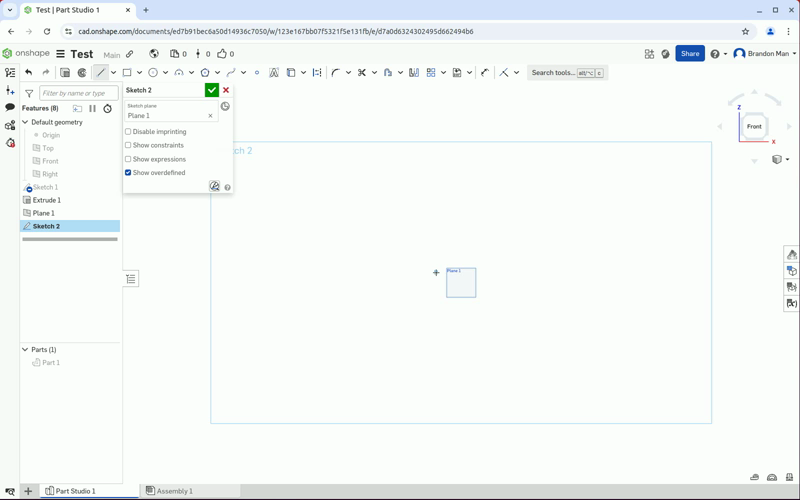
mouse_move(466, 272)
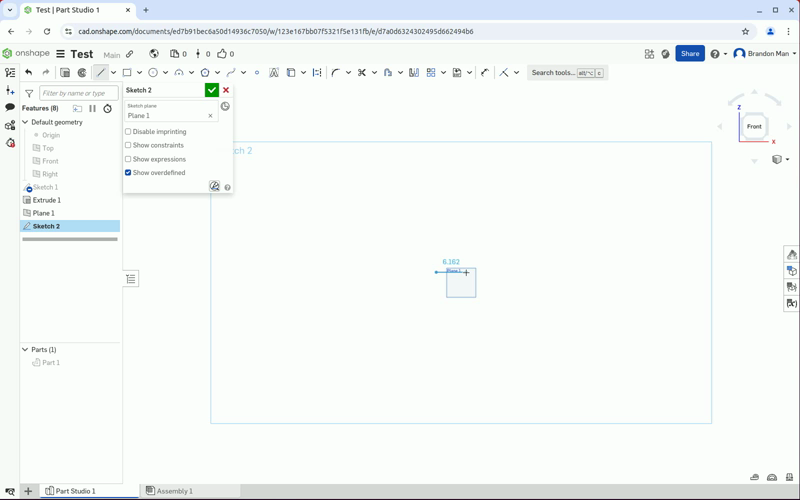
mouse_move(461, 272)
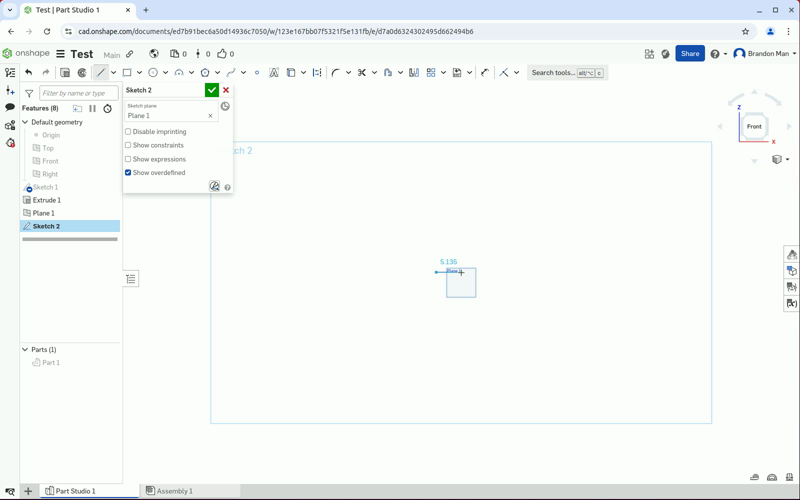
click(461, 272)
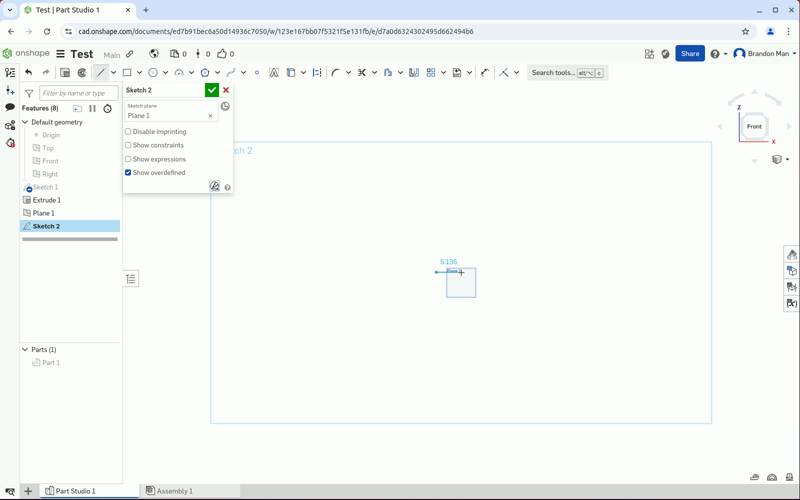
key_up(shift)
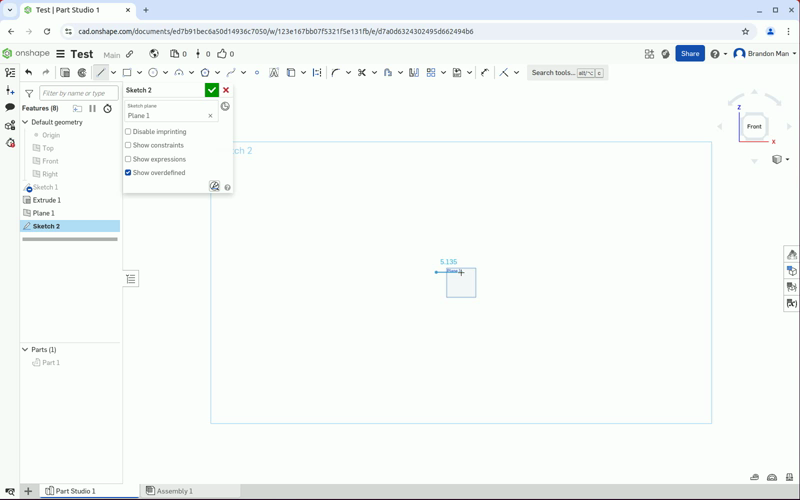
key_down(shift)
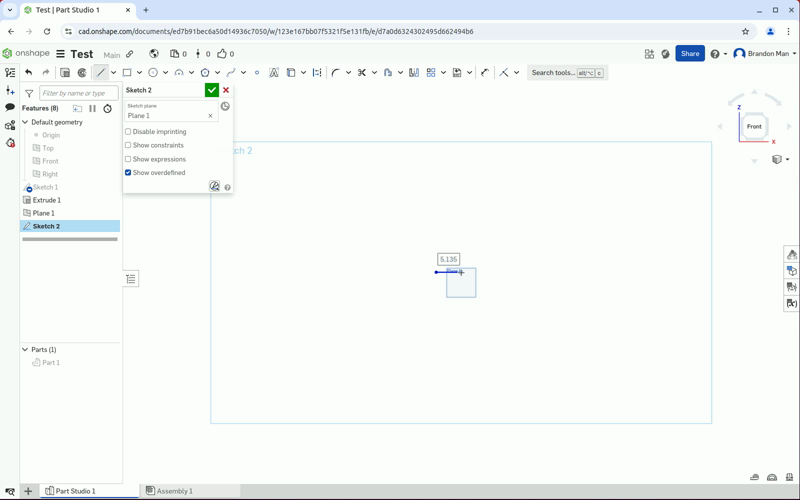
mouse_move(491, 272)
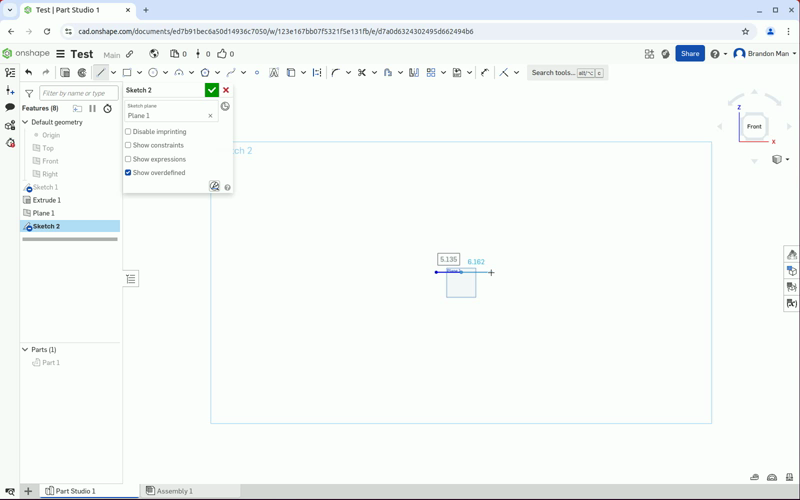
mouse_move(486, 272)
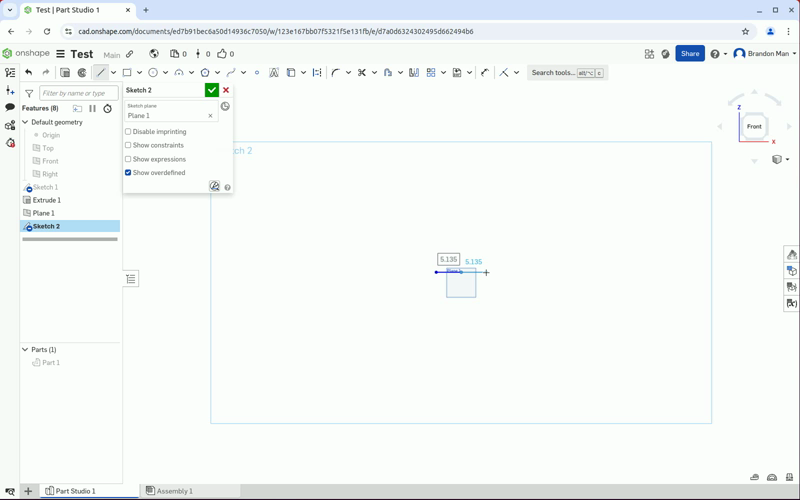
click(486, 272)
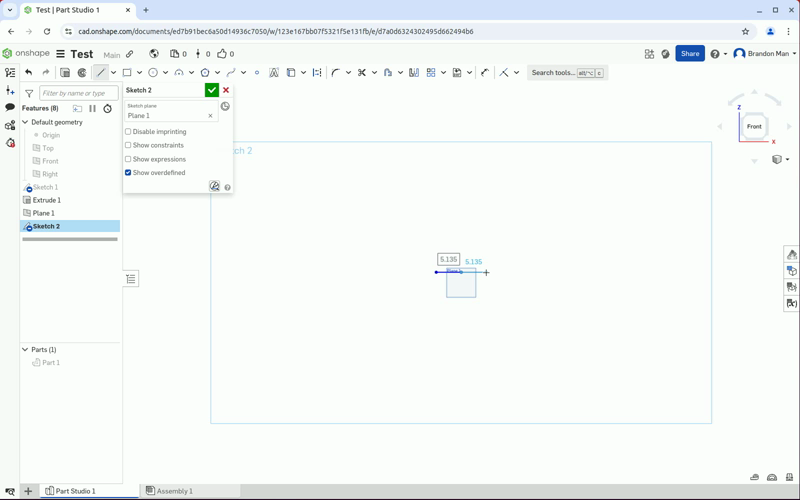
key_up(shift)
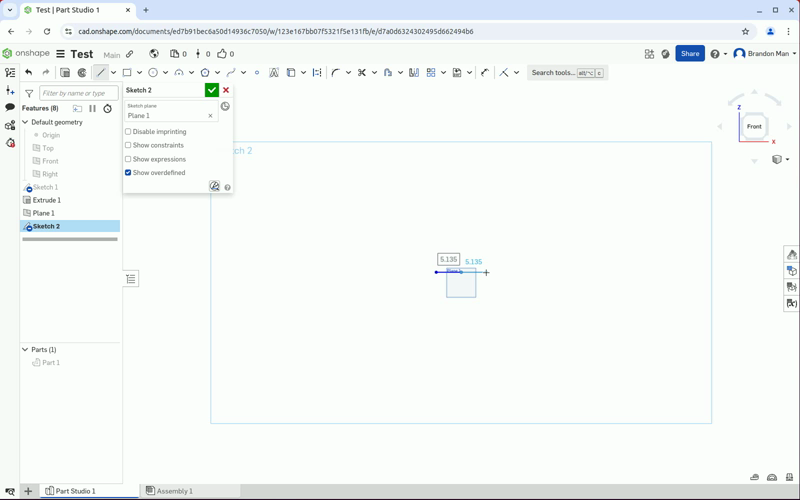
key_down(shift)
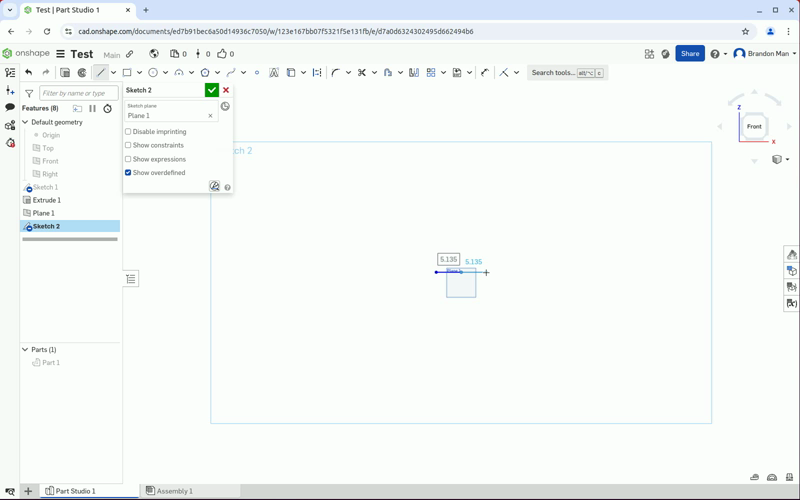
mouse_move(516, 272)
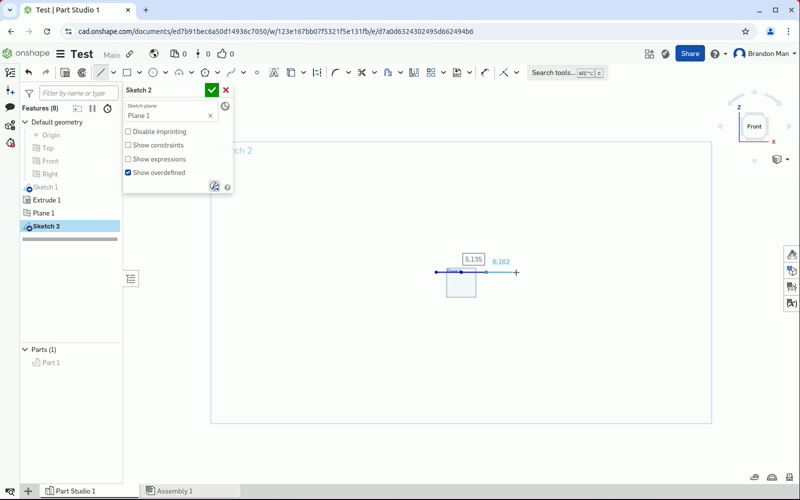
mouse_move(486, 222)
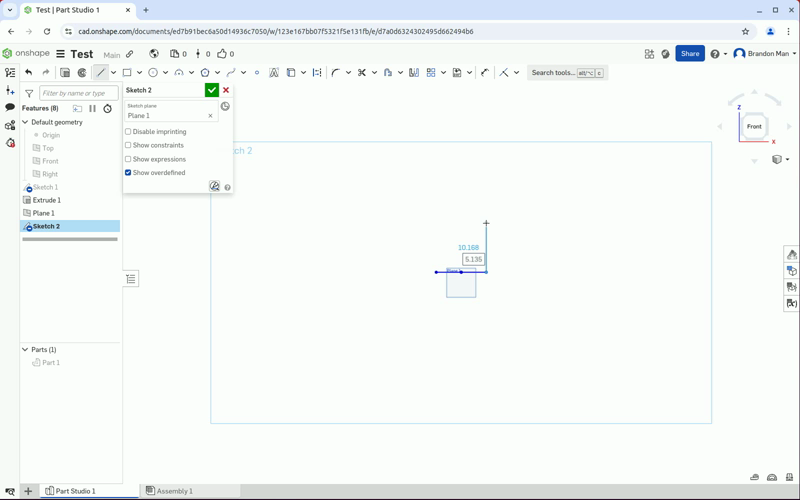
click(486, 222)
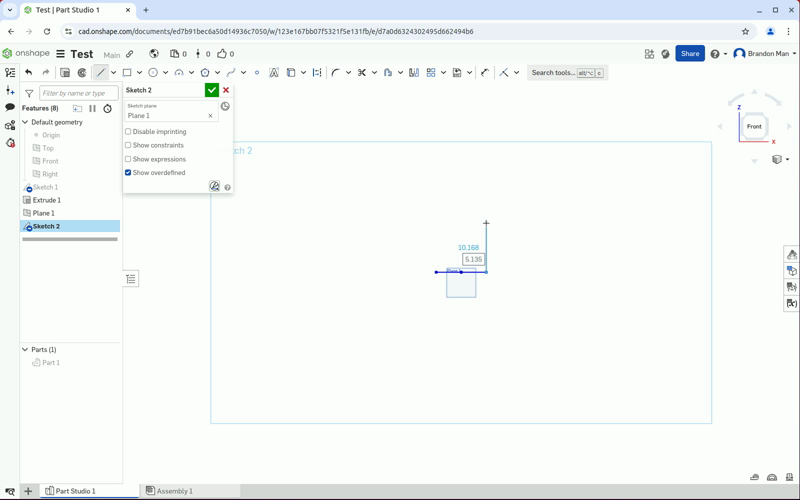
key_up(shift)
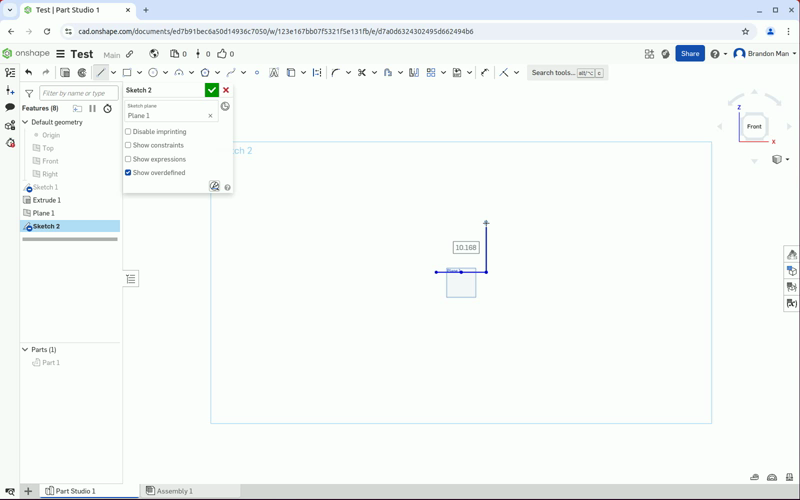
key_down(shift)
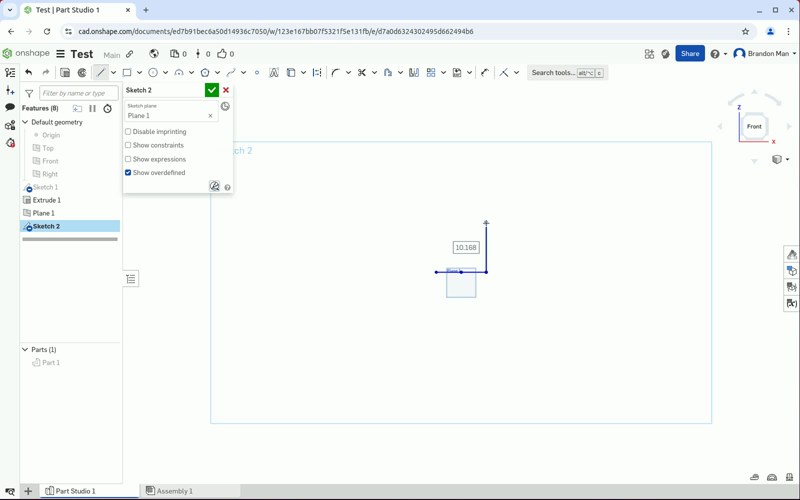
mouse_move(516, 222)
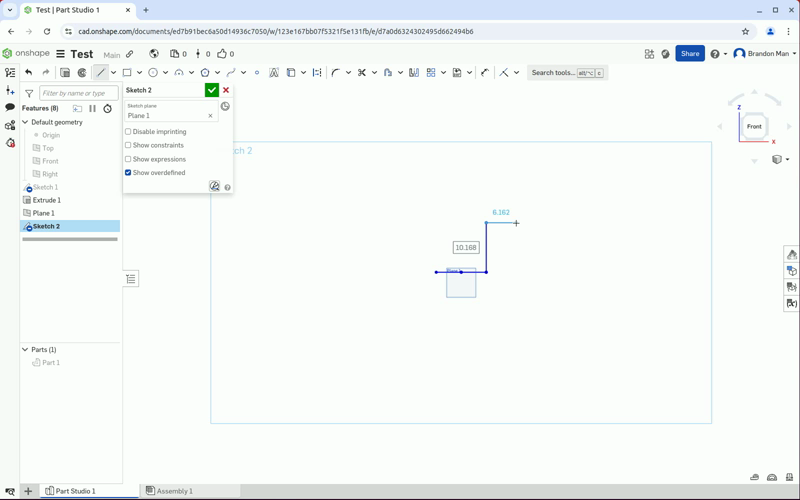
mouse_move(436, 222)
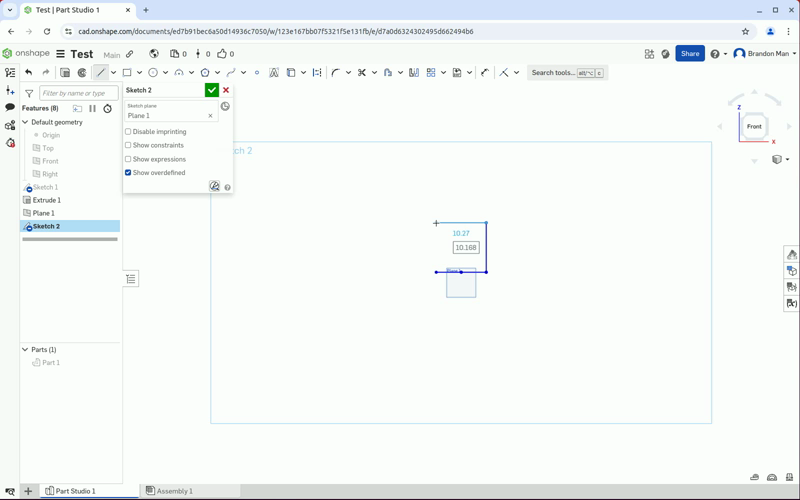
click(436, 222)
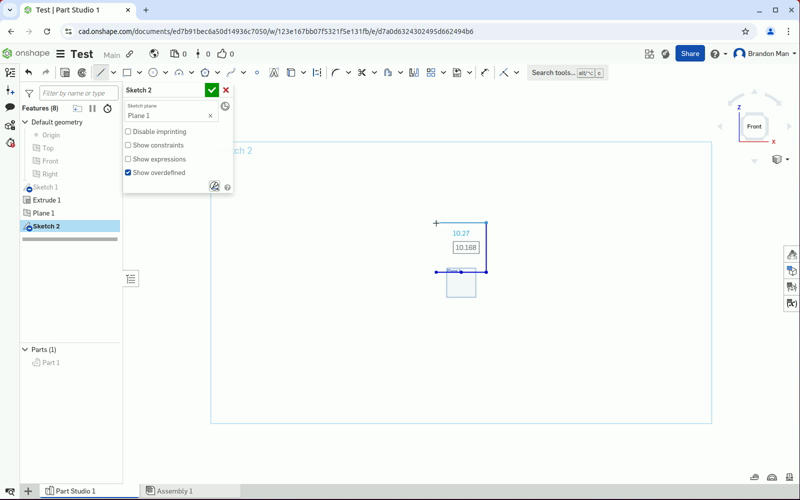
key_up(shift)
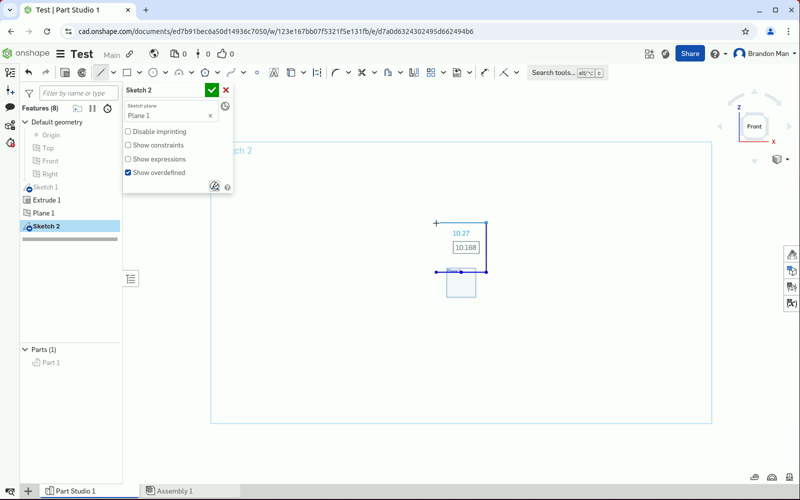
mouse_move(466, 222)
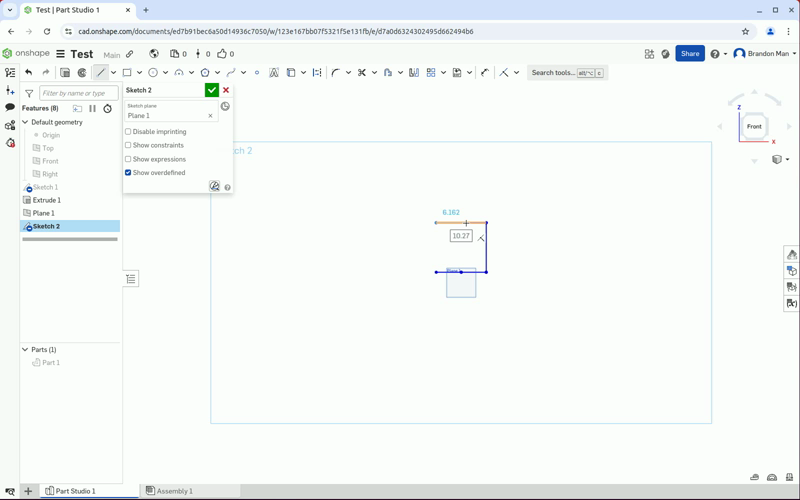
key_down(shift)
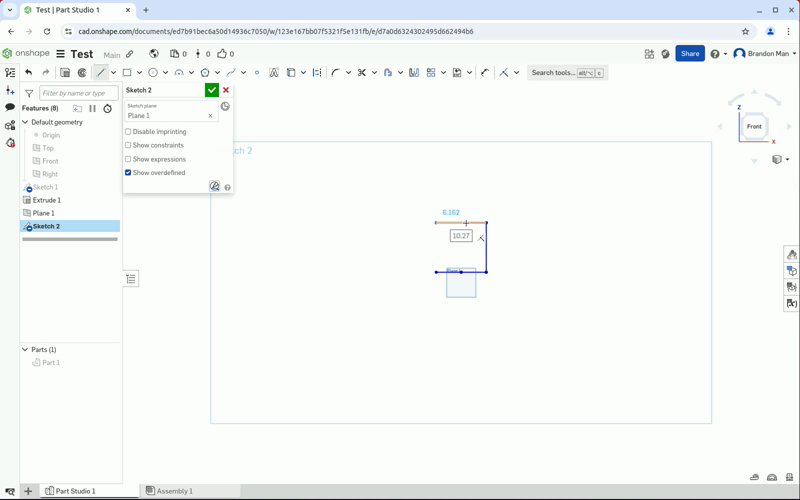
mouse_move(436, 272)
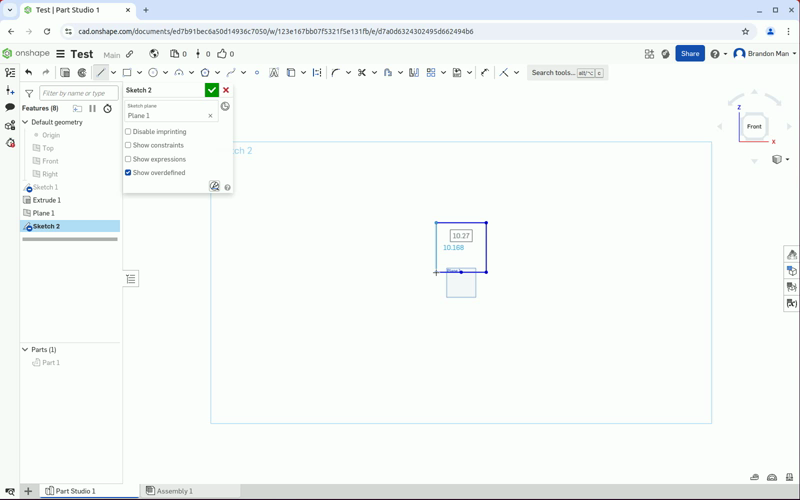
key_up(shift)
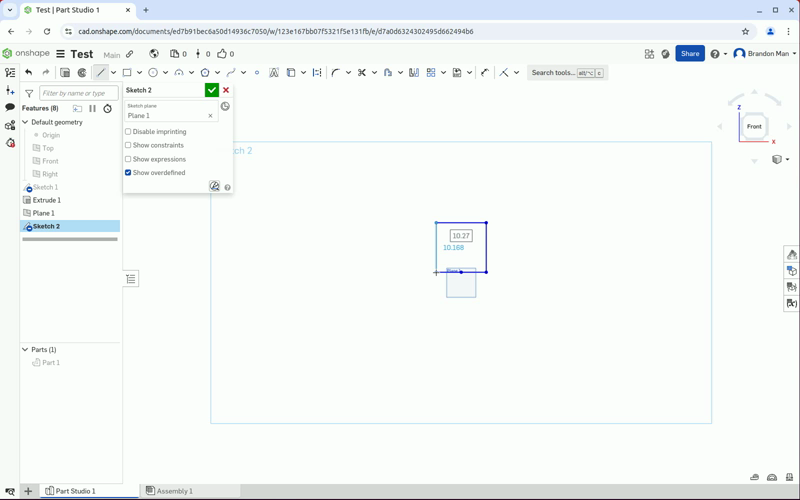
click(436, 272)
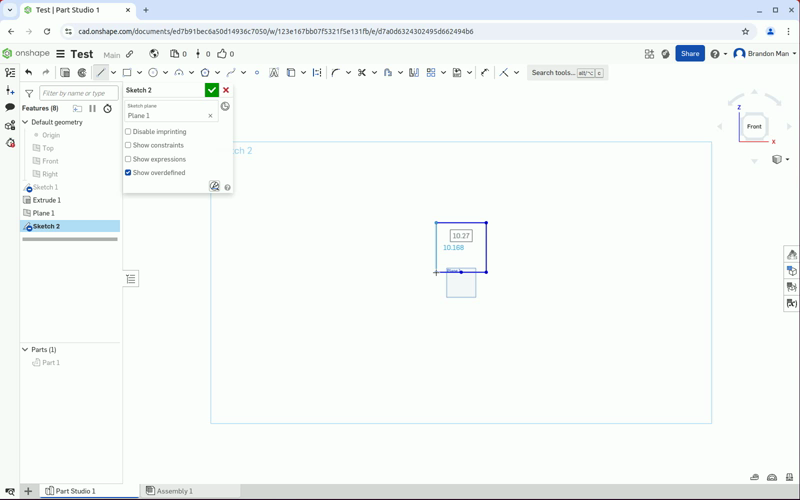
key(esc)
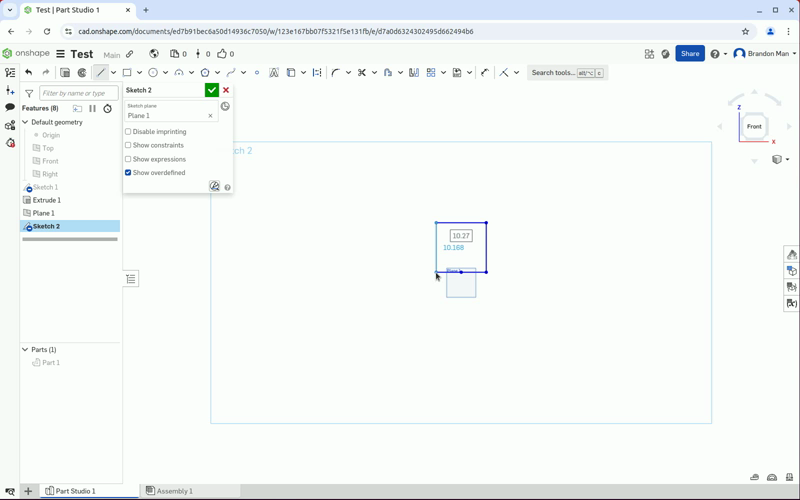
mouse_move(443, 269)
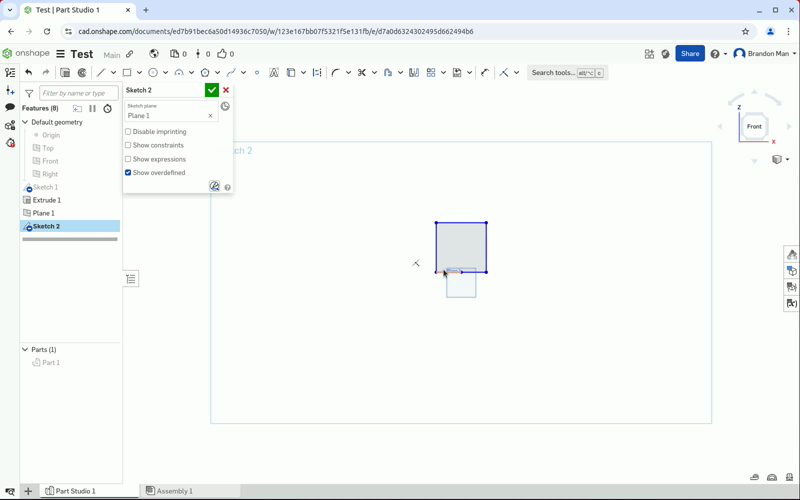
click(443, 269)
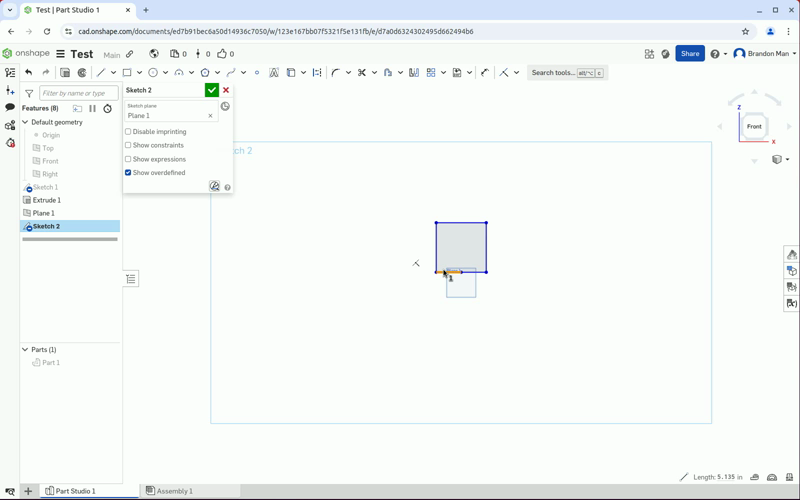
mouse_move(73, 352)
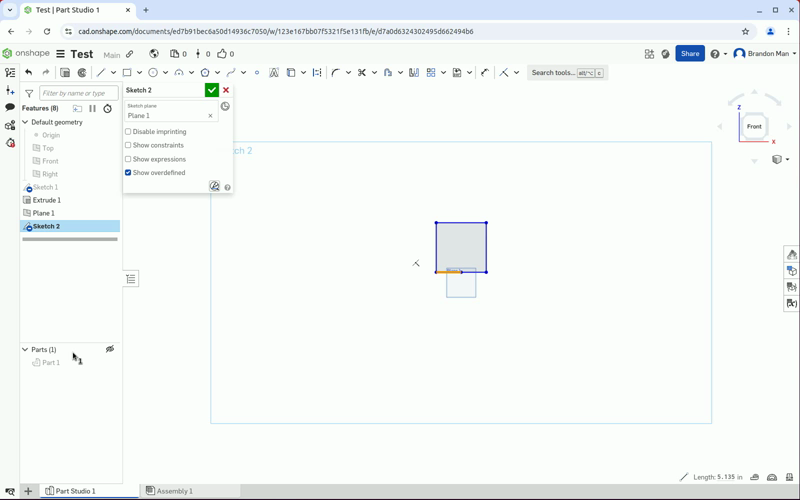
key(shift+y)
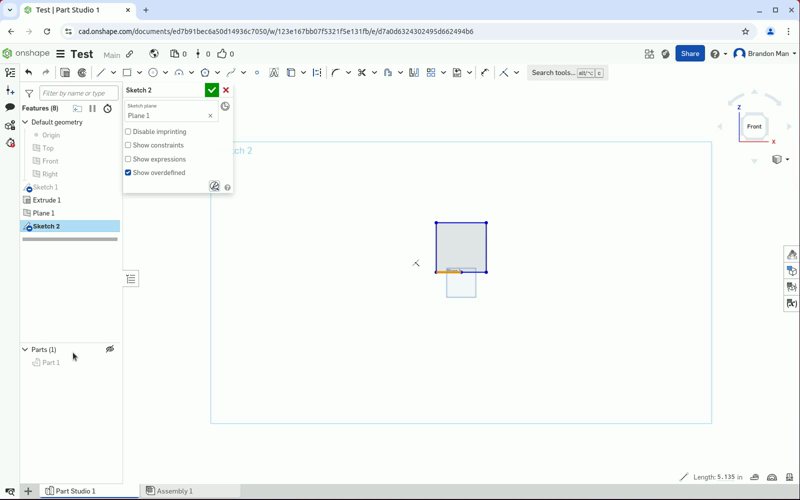
key(shift+e)
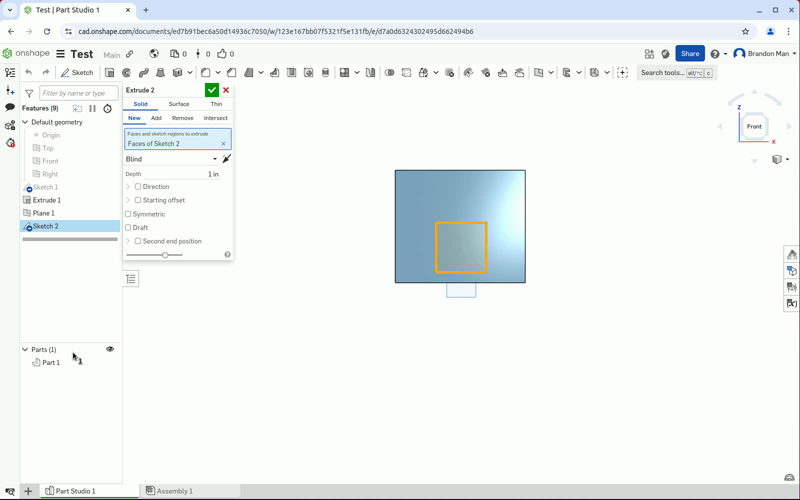
mouse_move(143, 106)
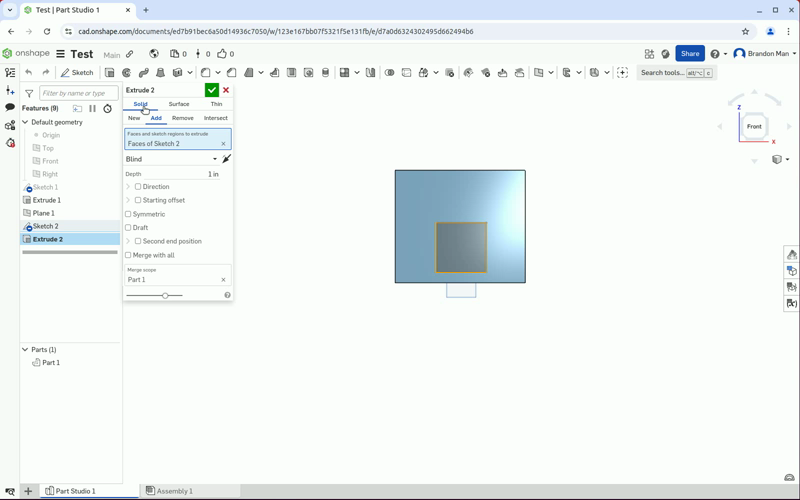
click(143, 106)
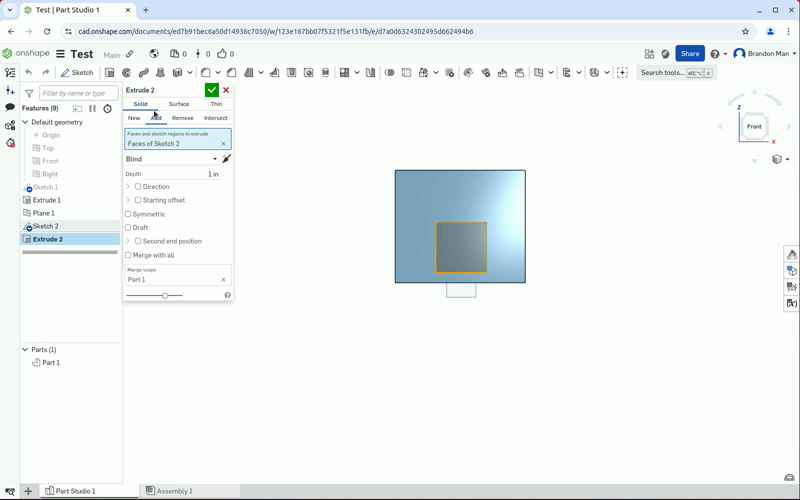
mouse_move(186, 120)
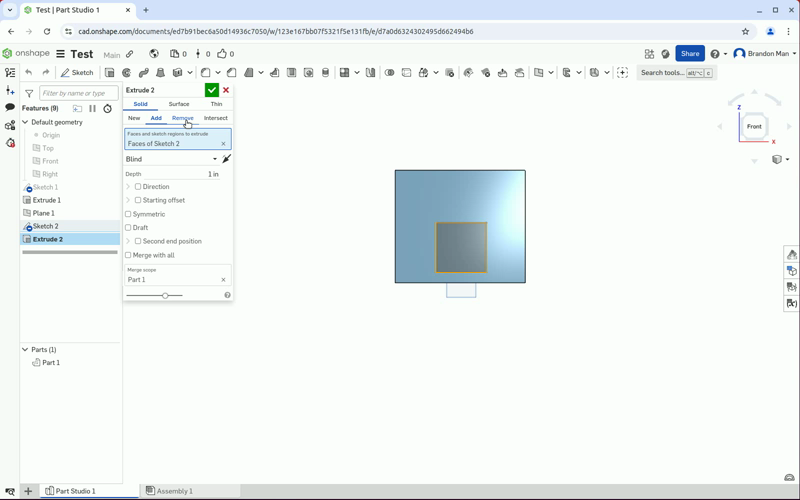
click(186, 120)
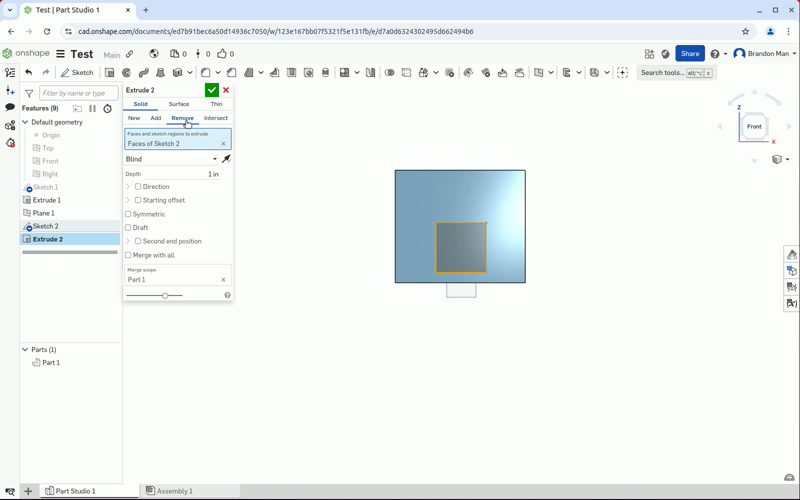
key(tab, 4)
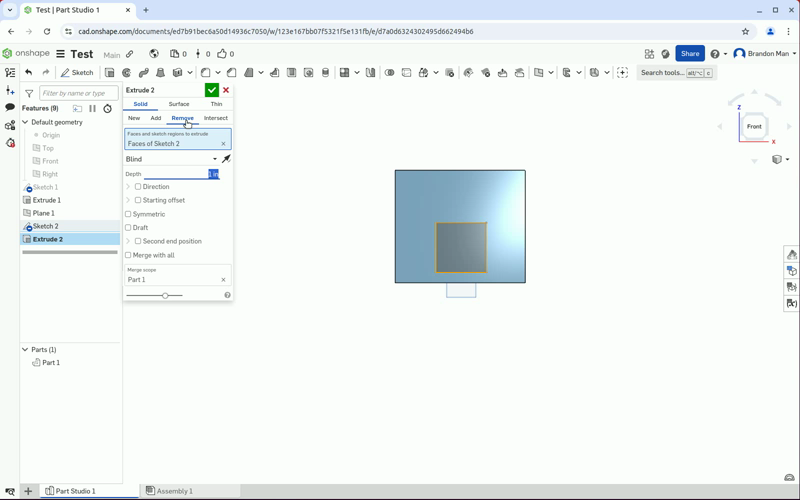
text(3.37)
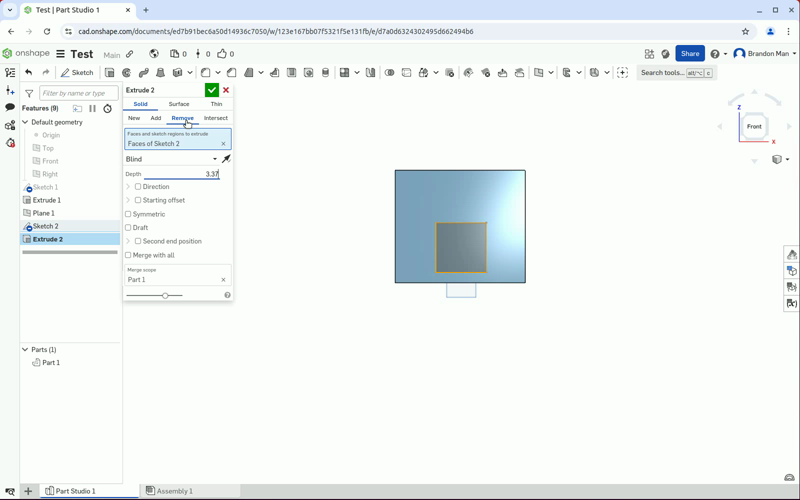
key(tab, 6)
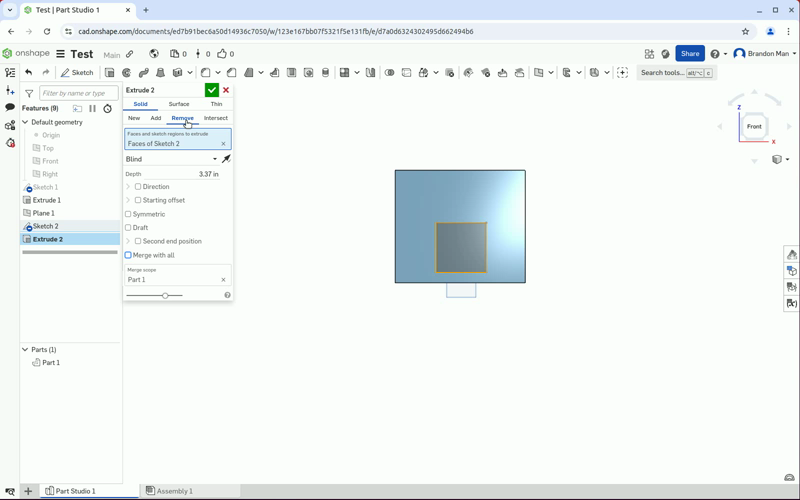
key(space)
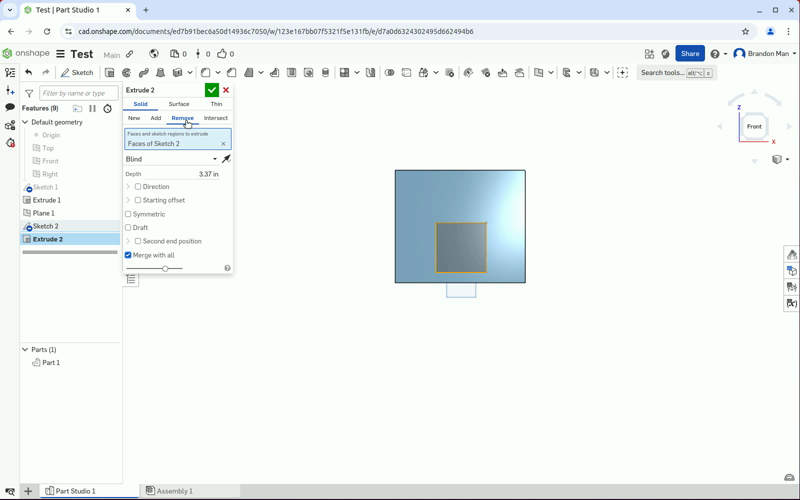
key(enter)
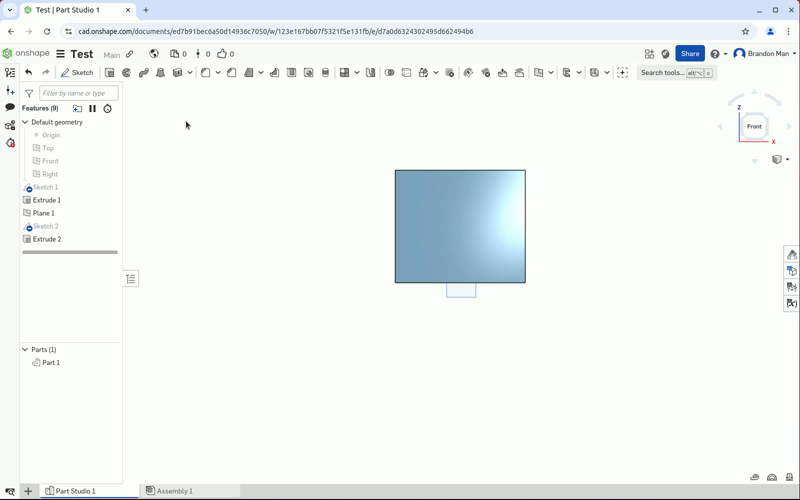
key(shift+h)
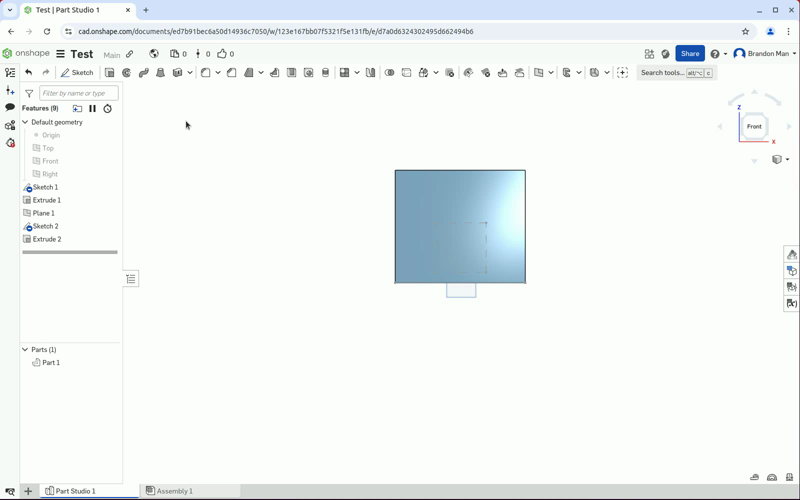
key(shift+h)
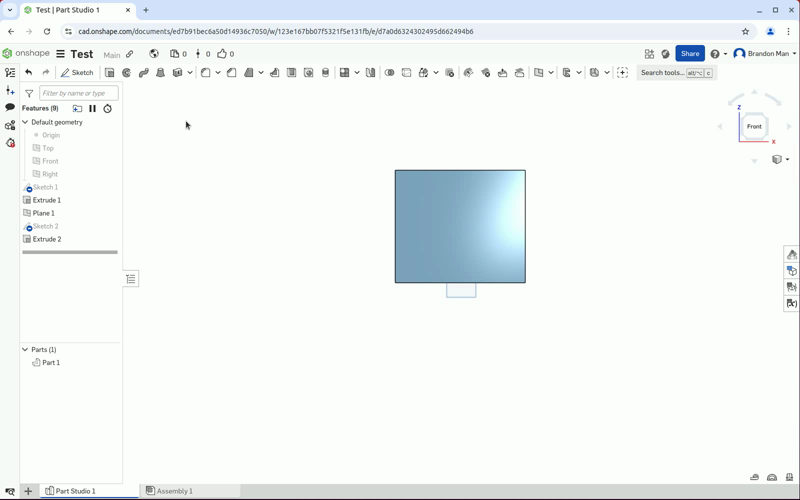
mouse_move(73, 189)
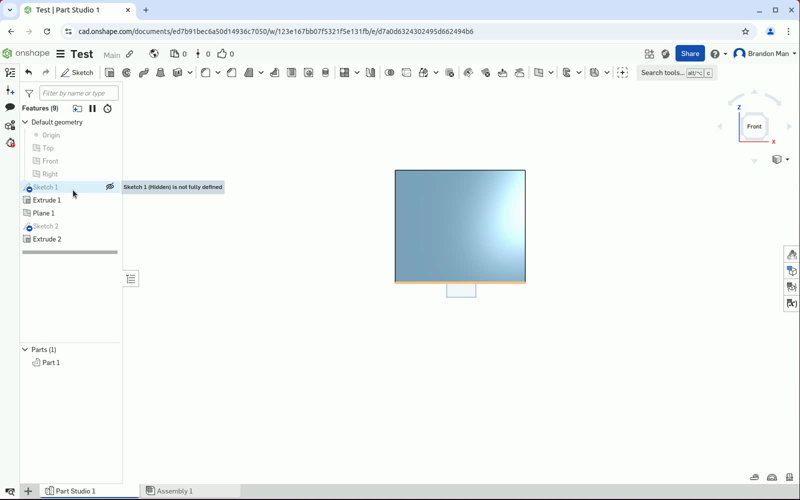
click(73, 189)
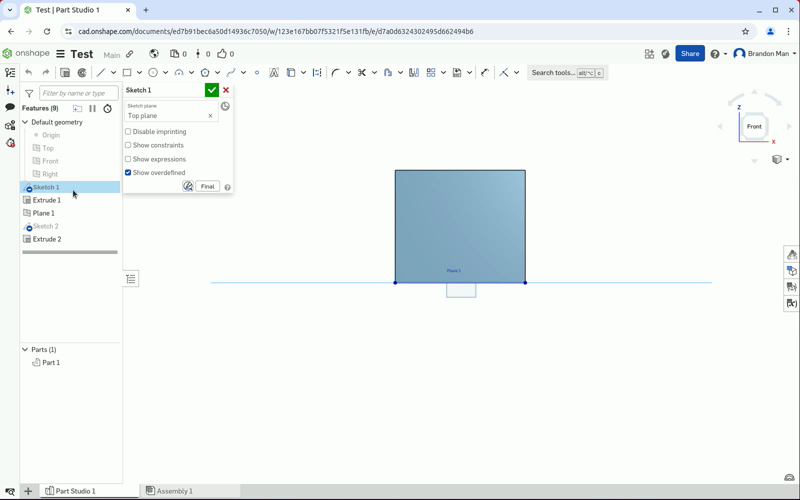
mouse_move(229, 92)
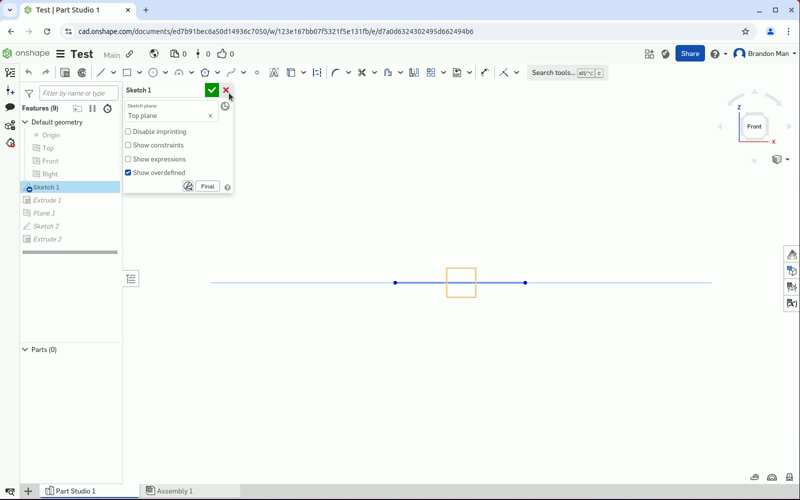
click(229, 92)
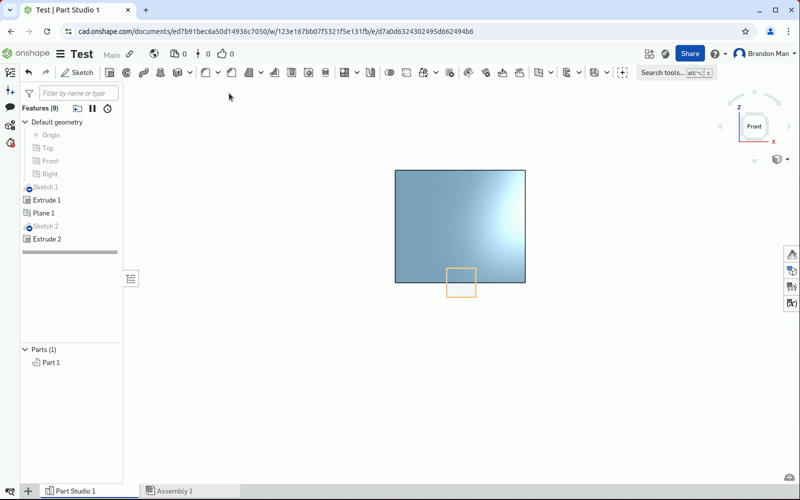
mouse_move(73, 352)
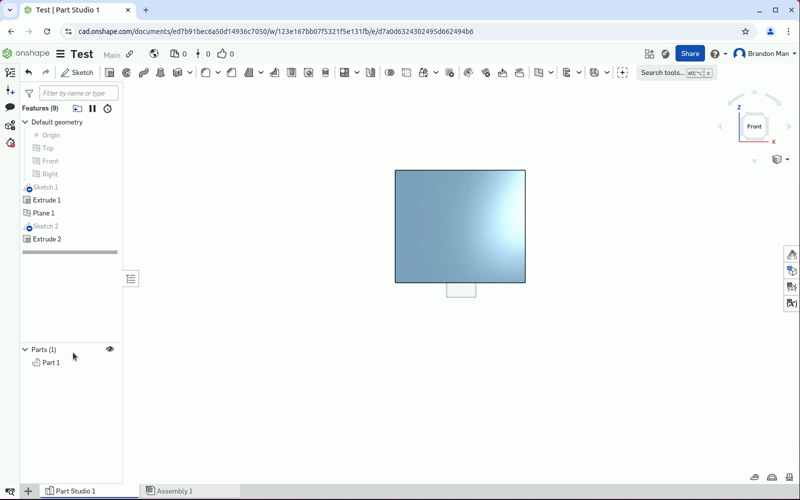
key(y)
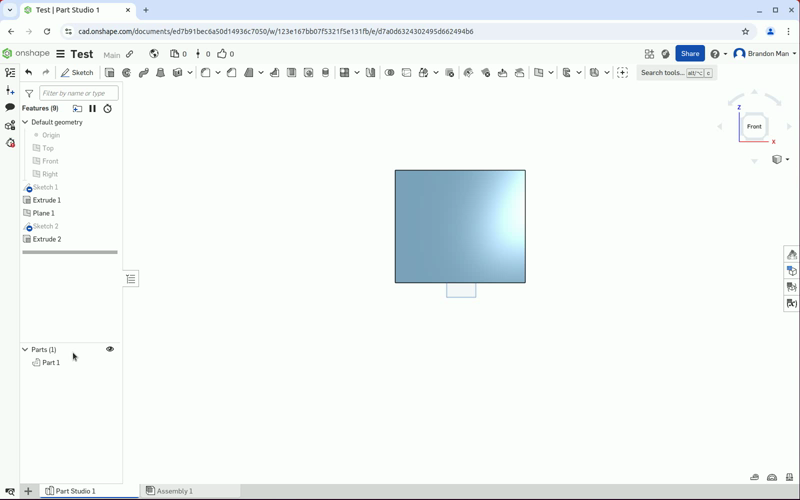
key(shift+p)
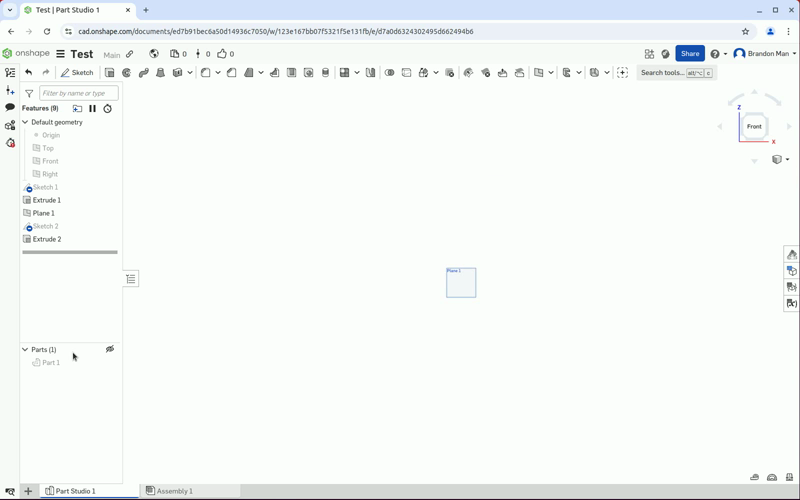
key(space)
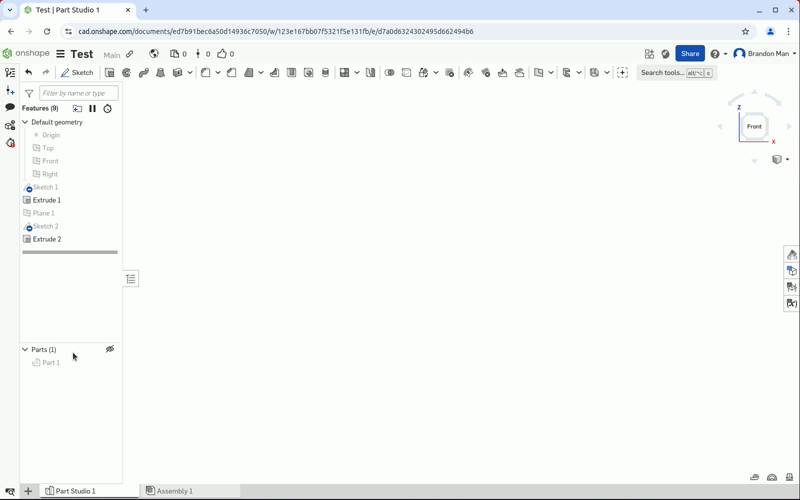
key_down(shift)
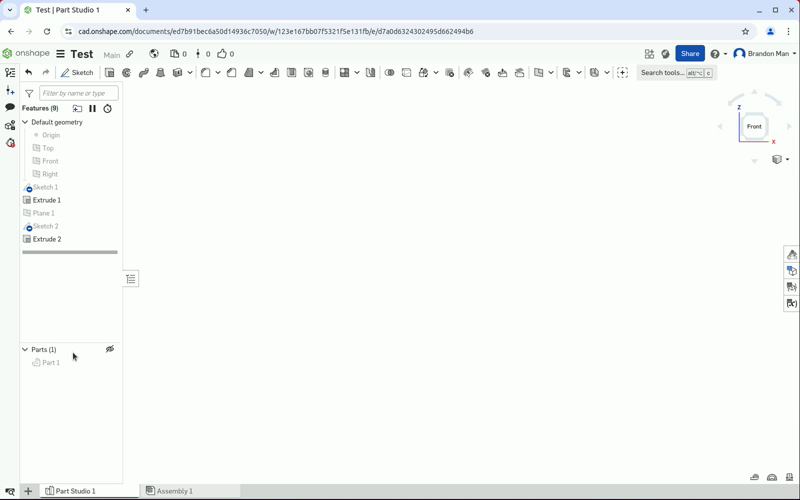
key(down)
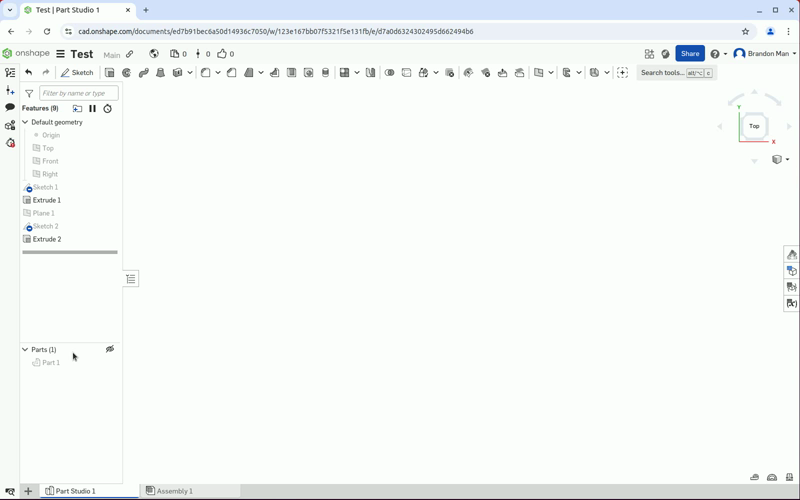
key_up(shift)
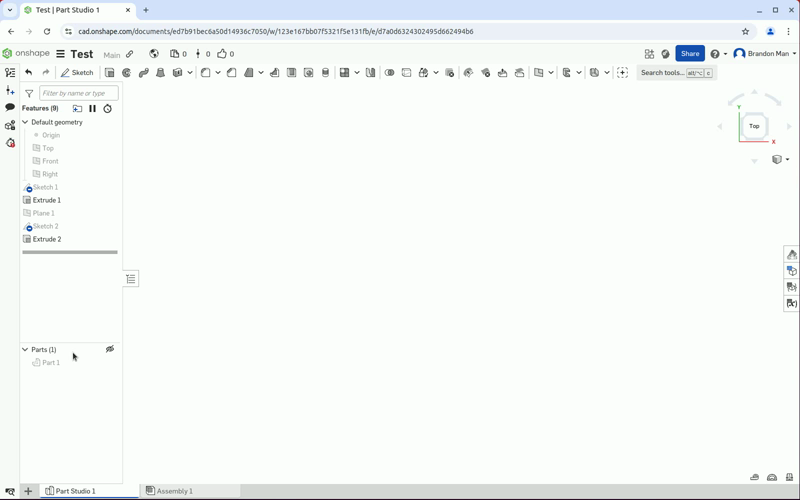
mouse_move(73, 352)
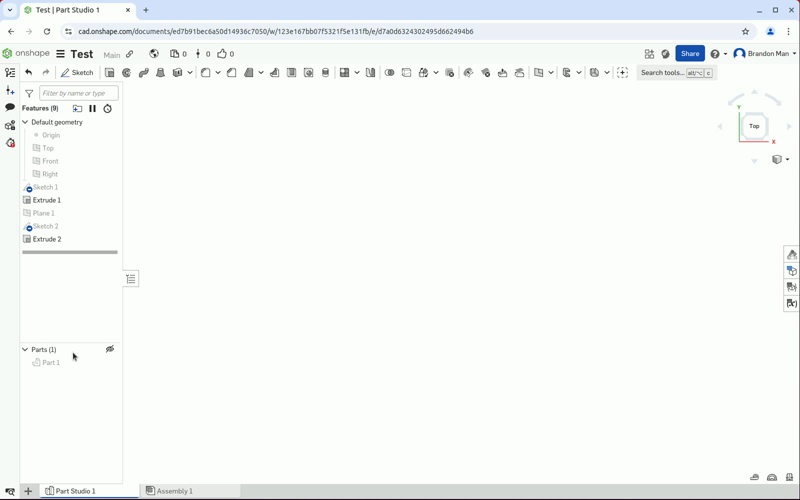
key(shift+y)
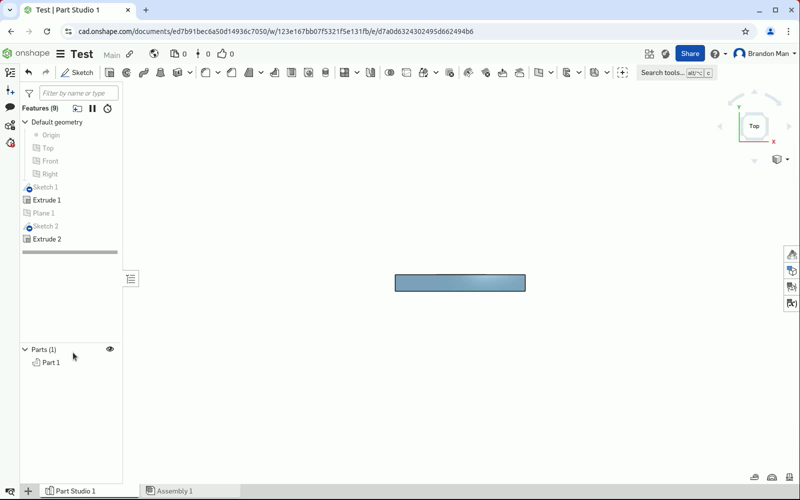
mouse_move(541, 75)
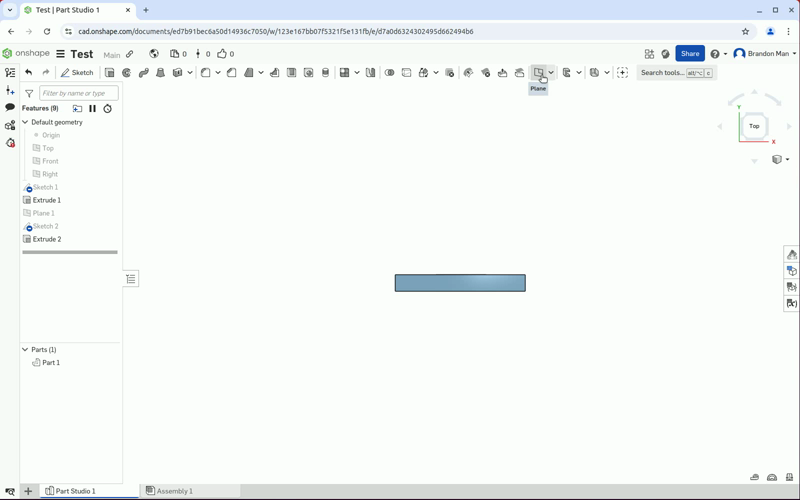
click(541, 75)
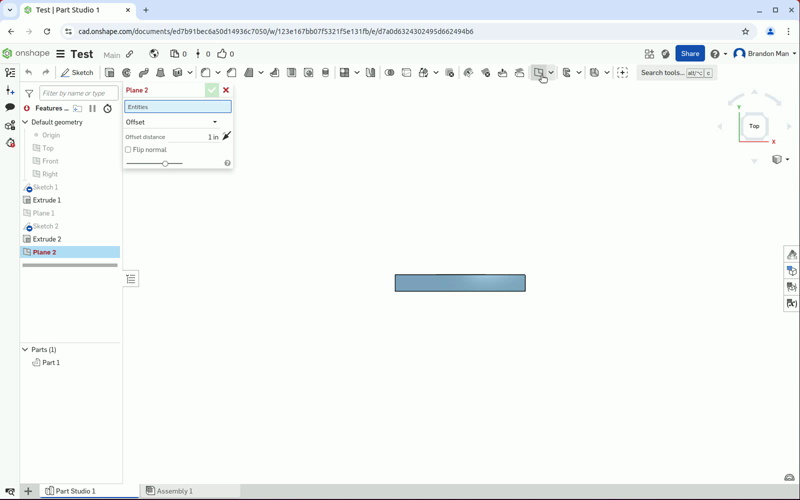
mouse_move(73, 150)
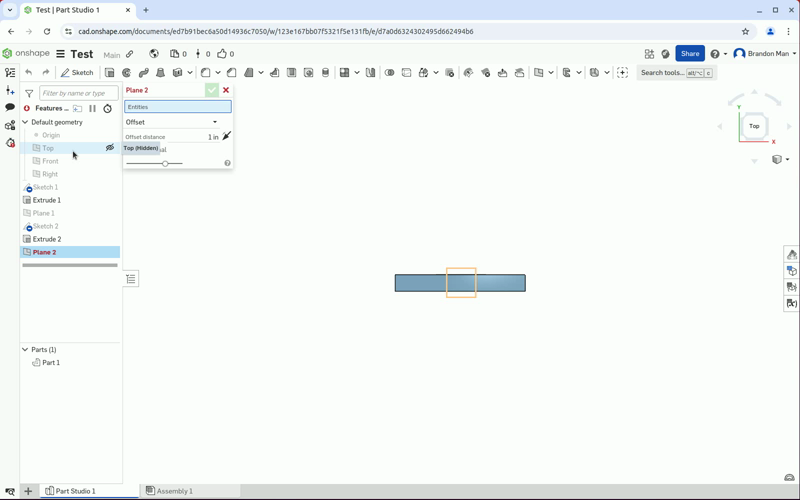
click(73, 150)
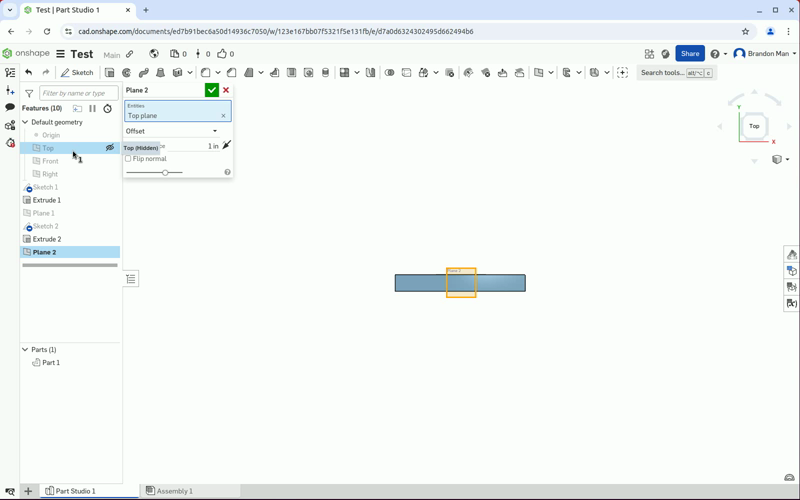
key(tab, 2)
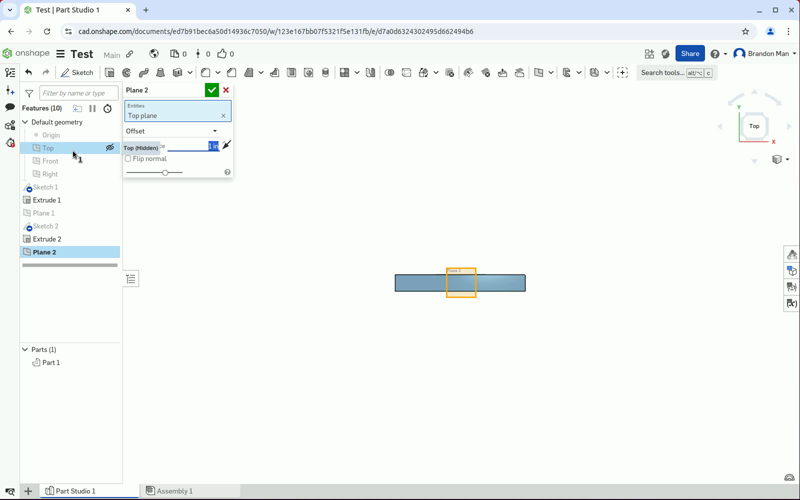
text(23.108)
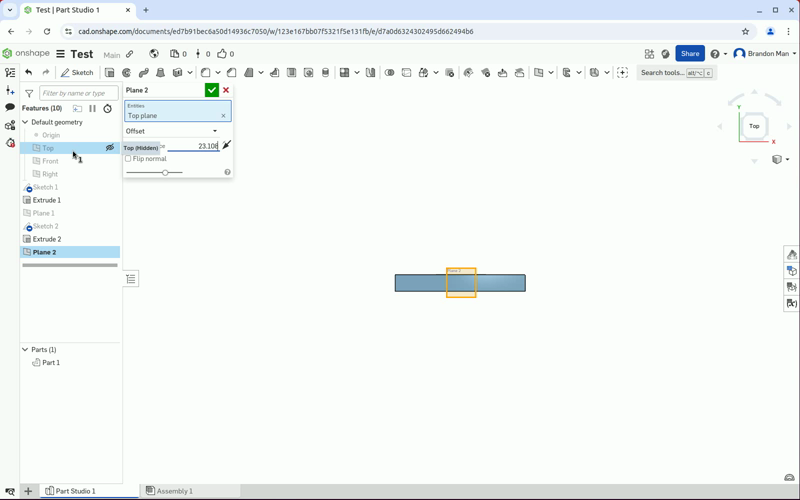
key(enter, 2)
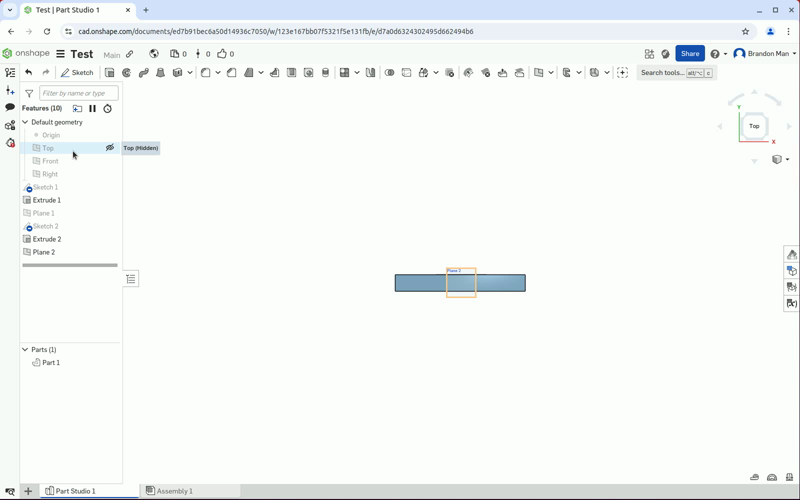
key(shift+s)
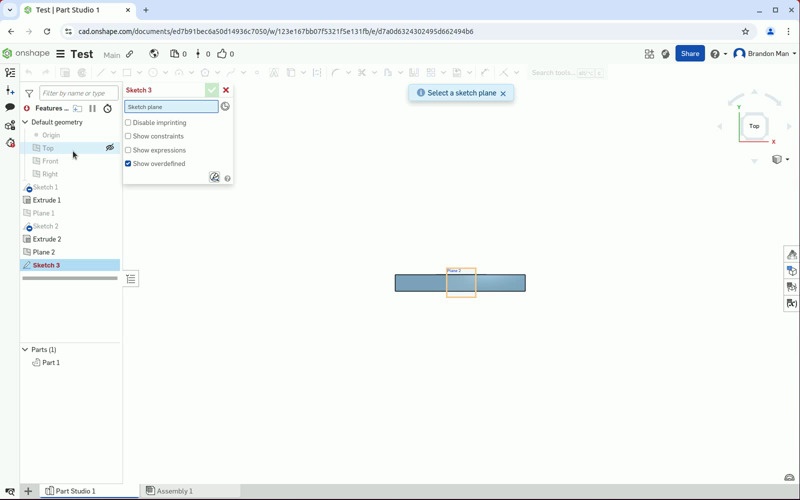
mouse_move(73, 254)
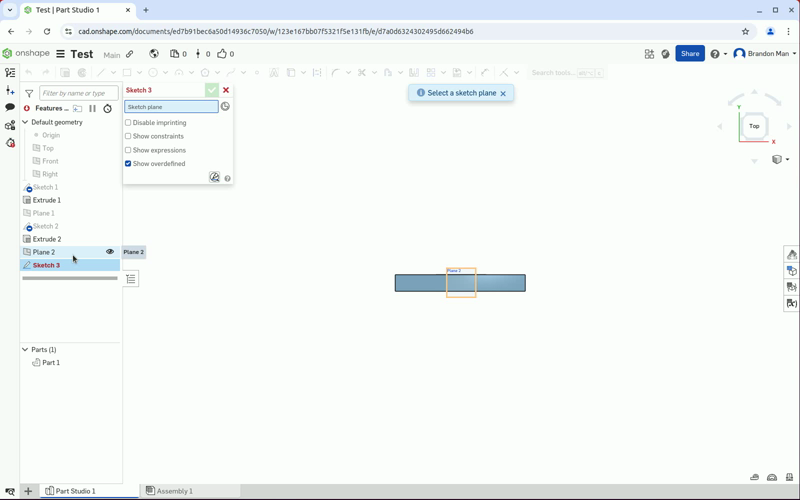
click(73, 254)
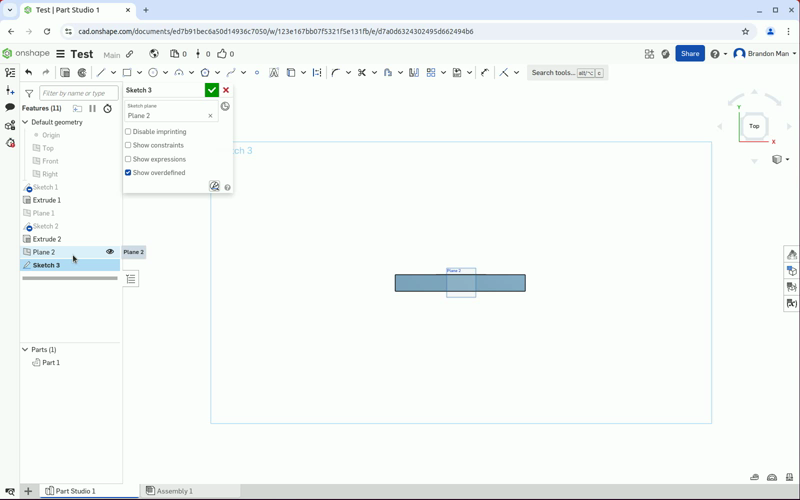
mouse_move(73, 352)
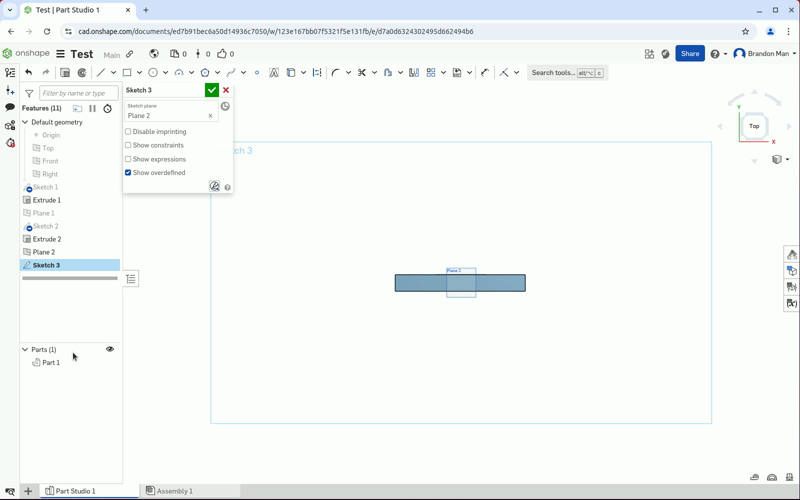
key(y)
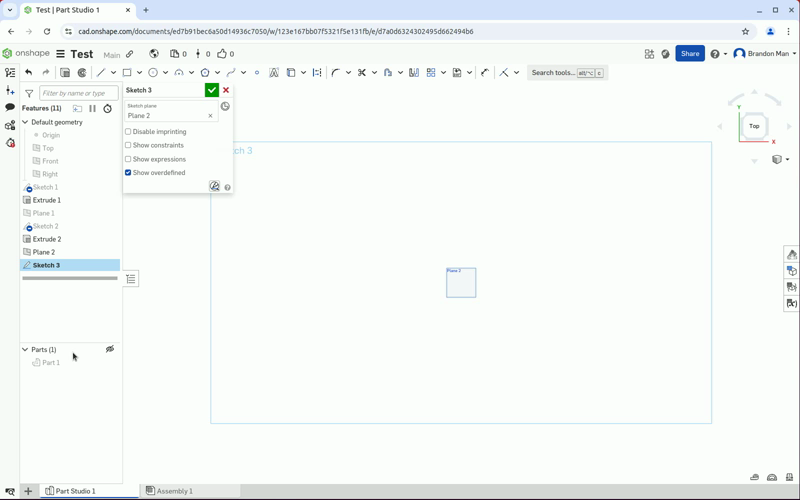
key(l)
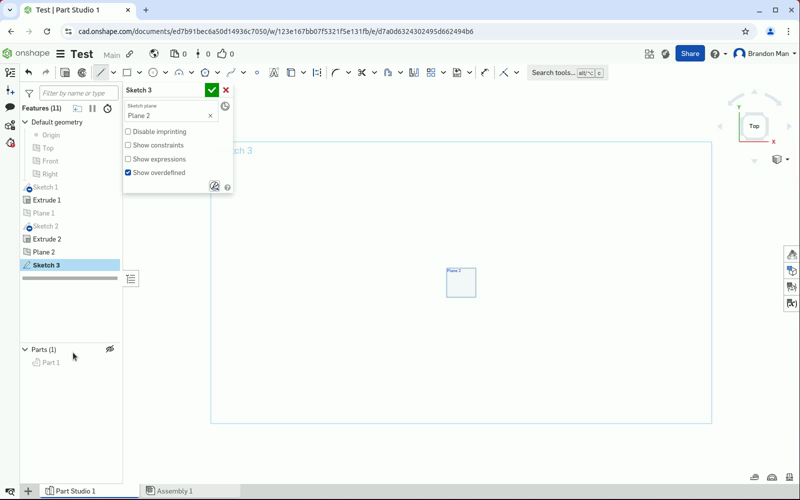
key_down(shift)
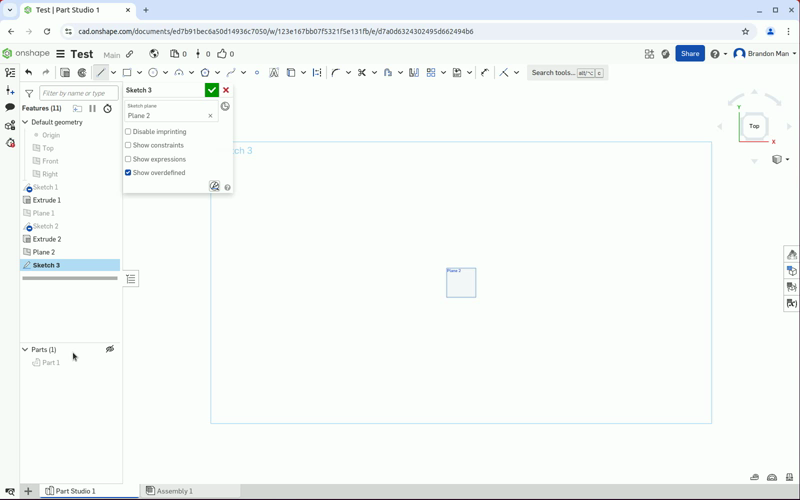
mouse_move(397, 288)
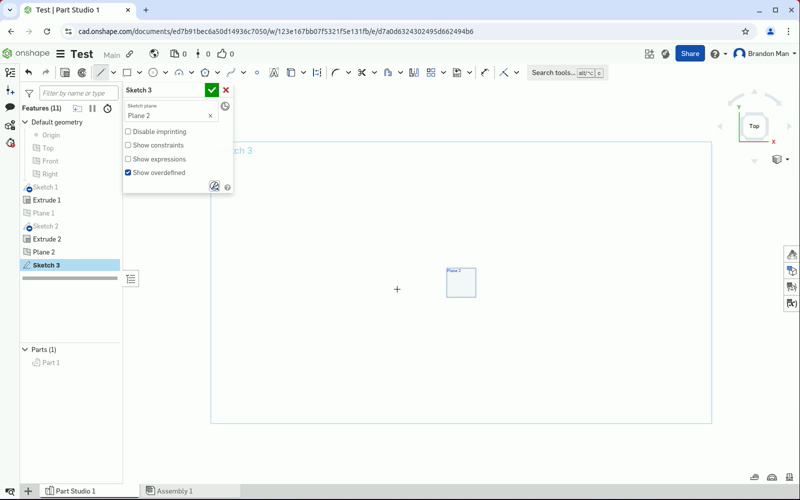
click(397, 288)
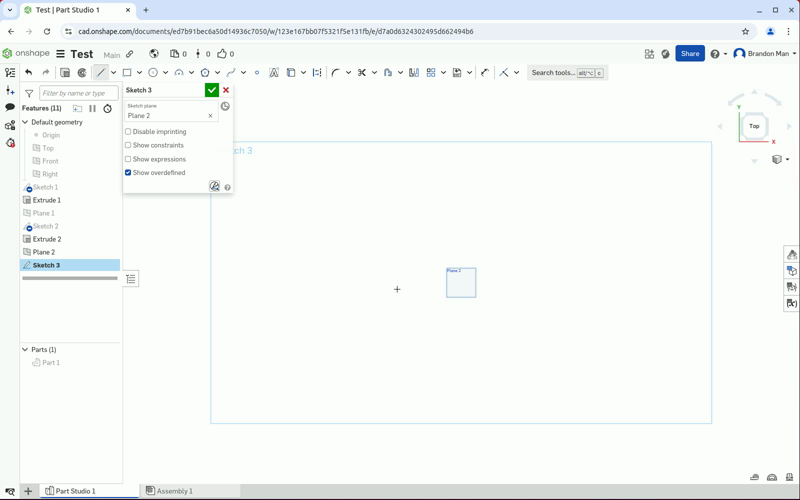
key_up(shift)
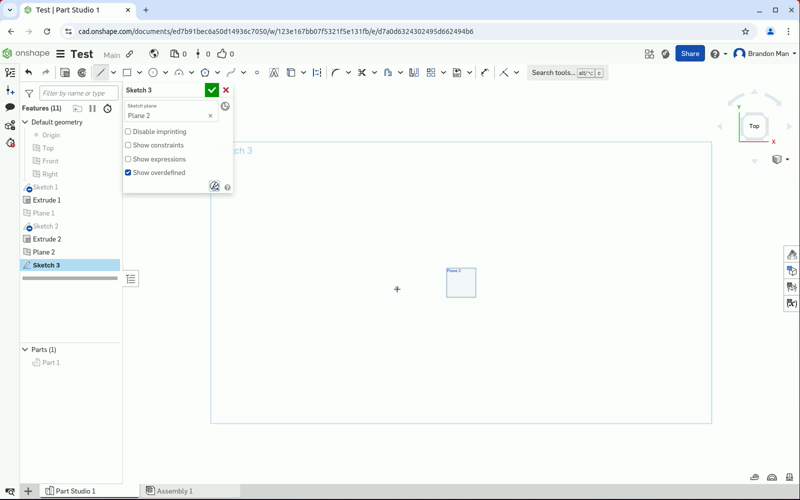
key_down(shift)
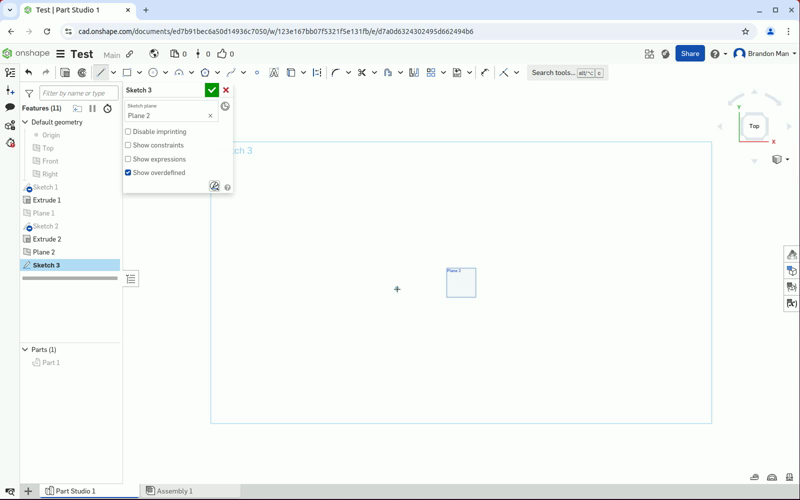
mouse_move(522, 288)
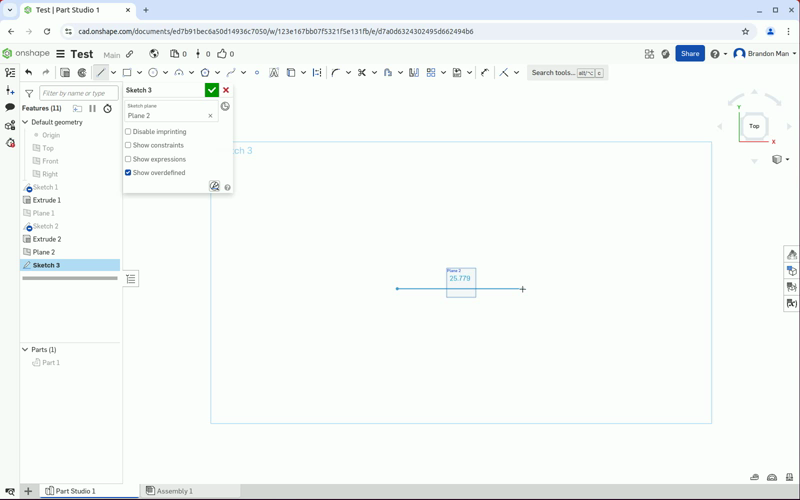
click(522, 288)
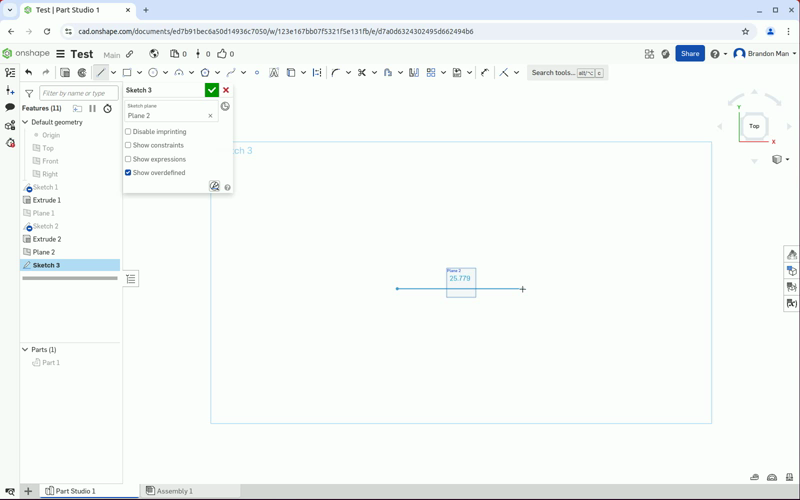
key_up(shift)
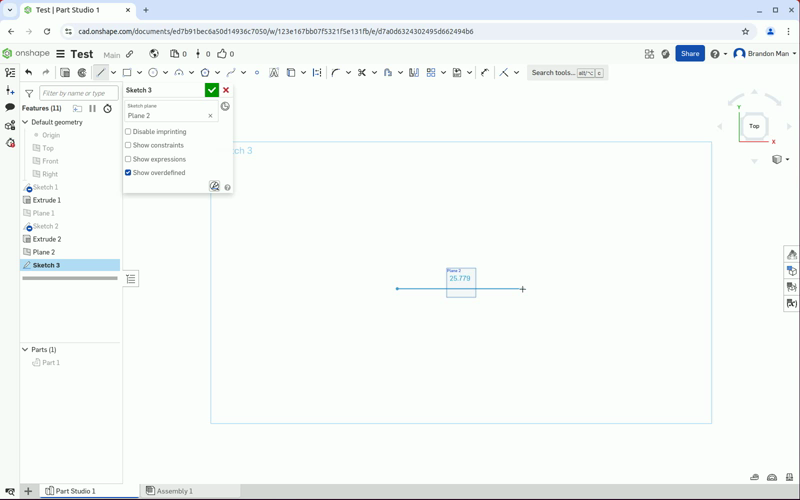
key_down(shift)
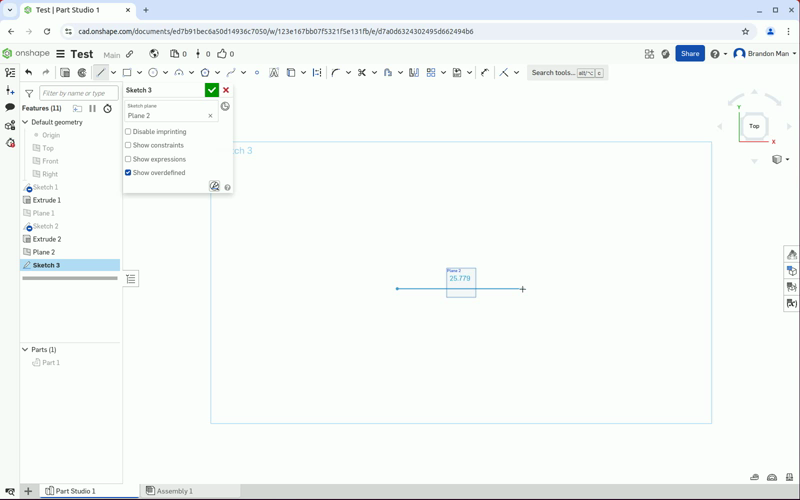
mouse_move(552, 288)
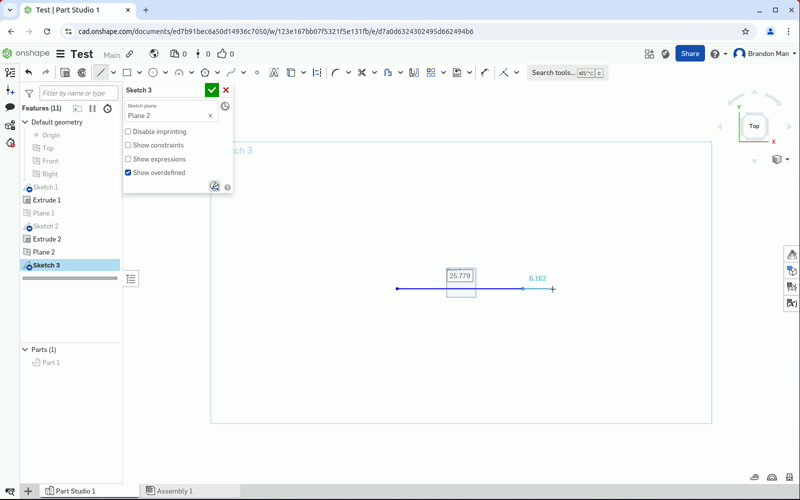
mouse_move(522, 276)
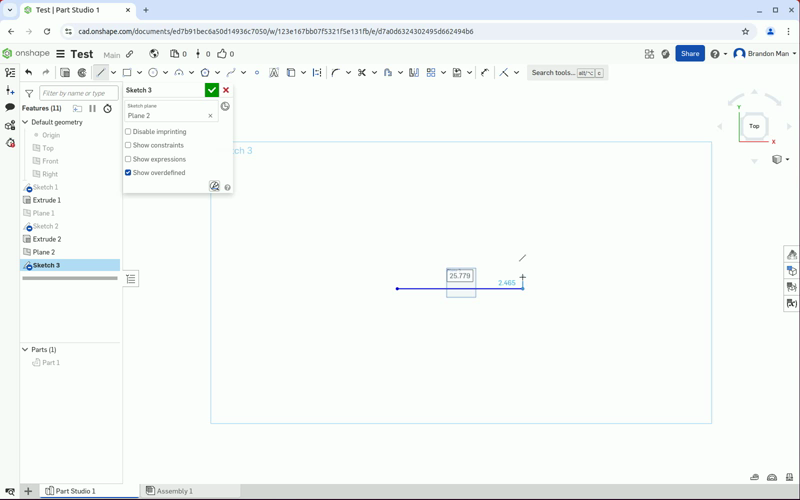
click(522, 276)
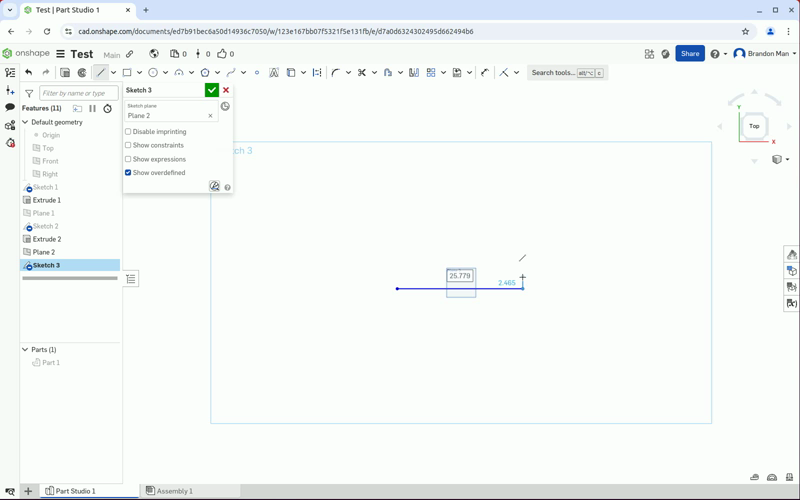
key_up(shift)
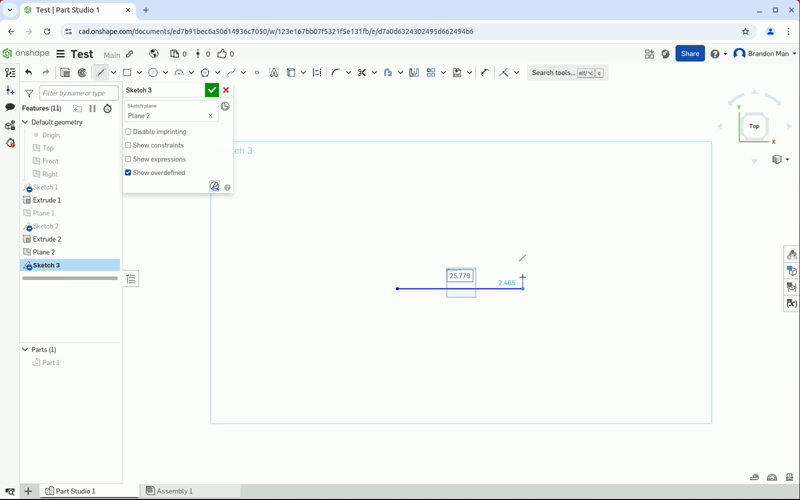
key_down(shift)
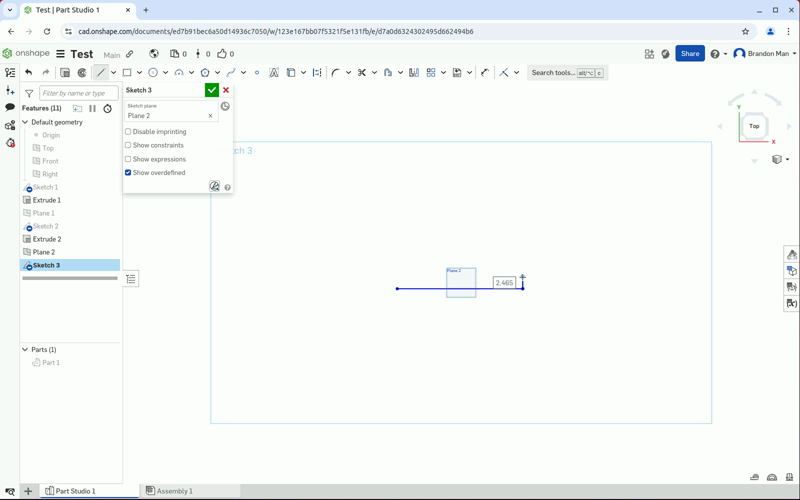
mouse_move(397, 276)
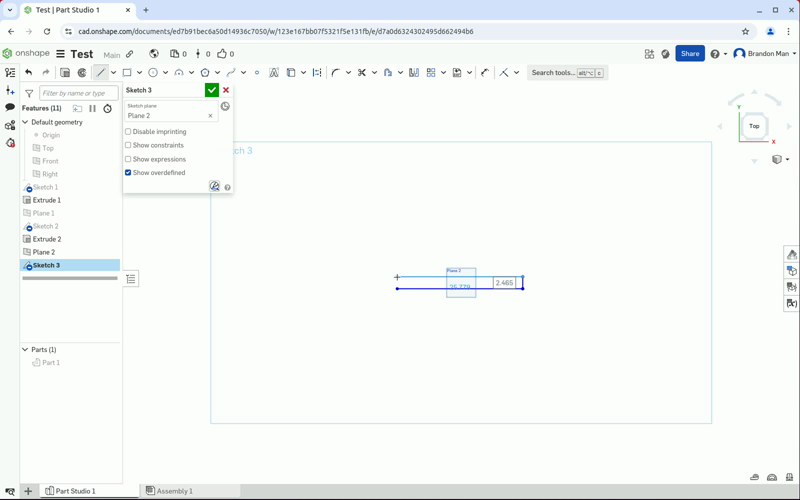
click(397, 276)
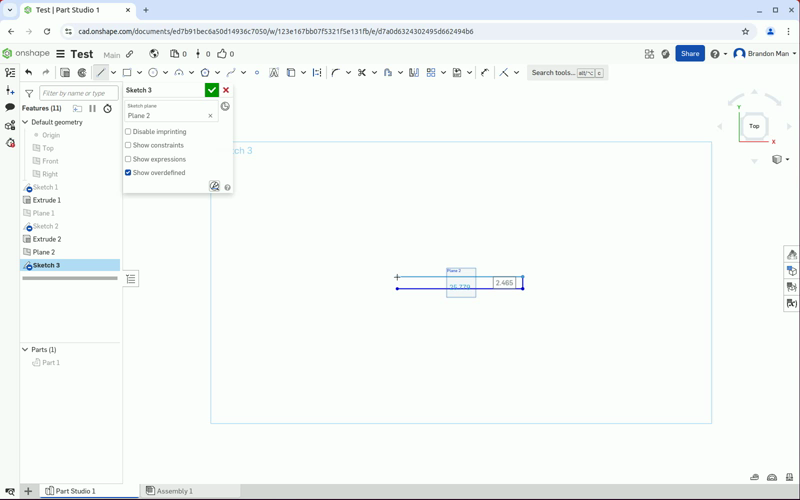
key_up(shift)
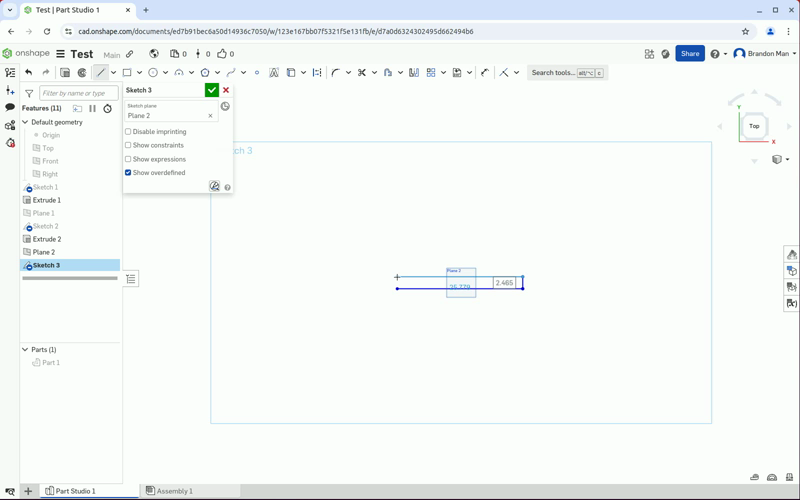
mouse_move(427, 276)
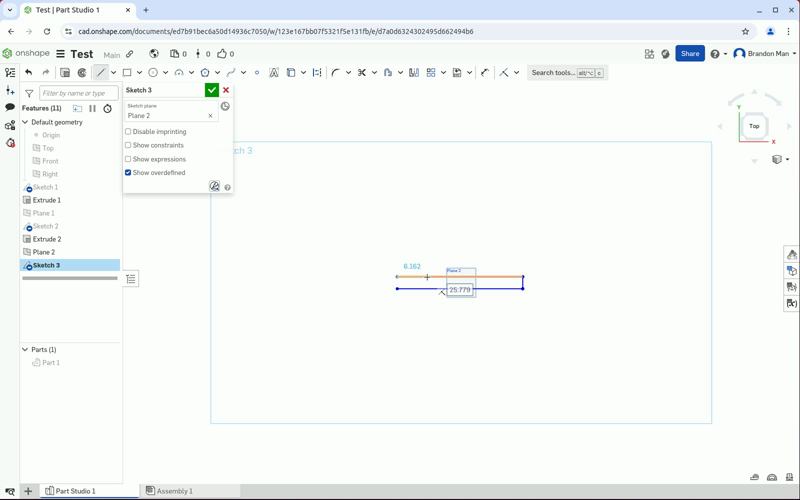
key_down(shift)
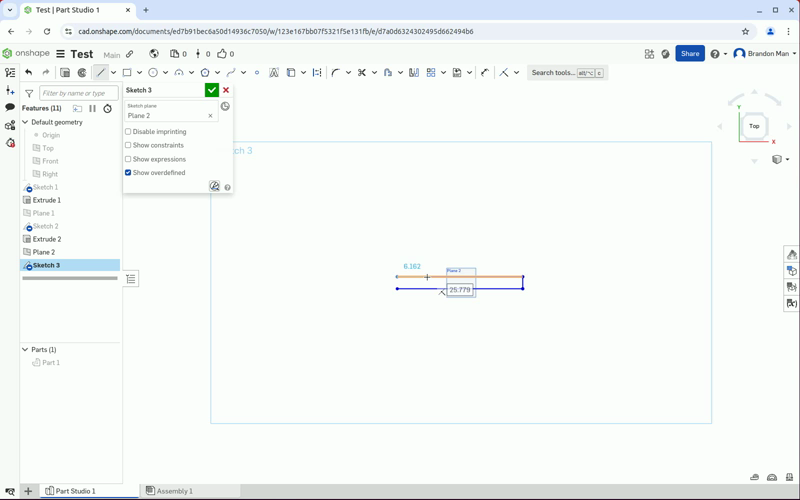
mouse_move(397, 288)
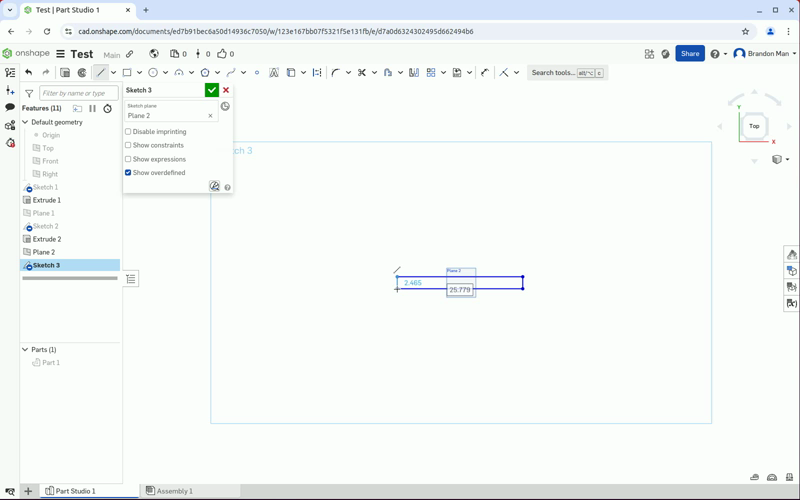
key_up(shift)
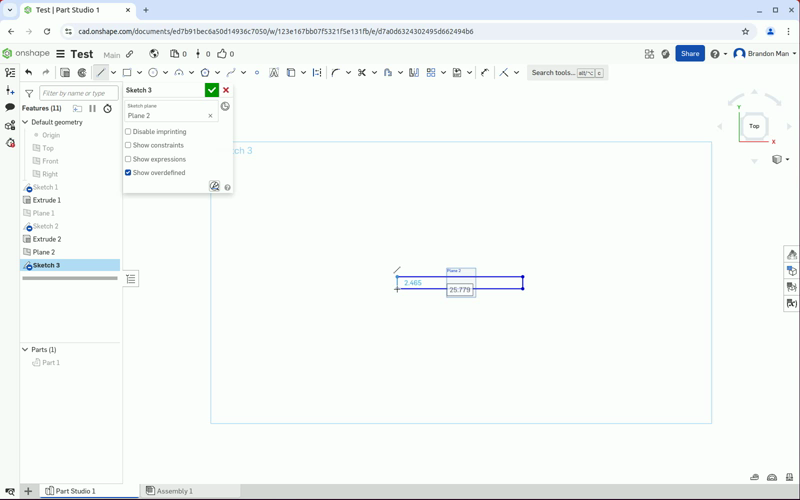
click(397, 288)
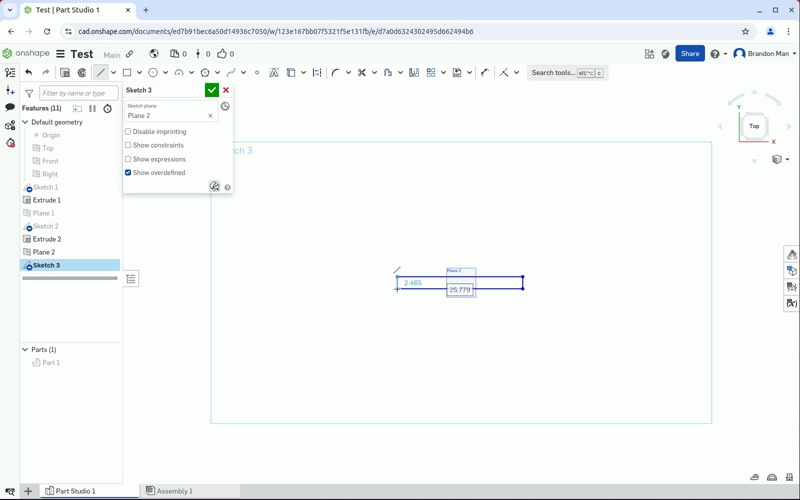
key(esc)
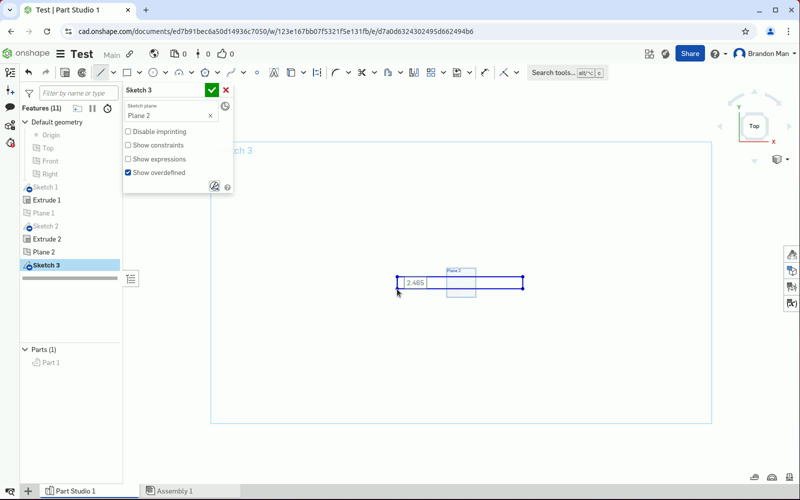
mouse_move(411, 287)
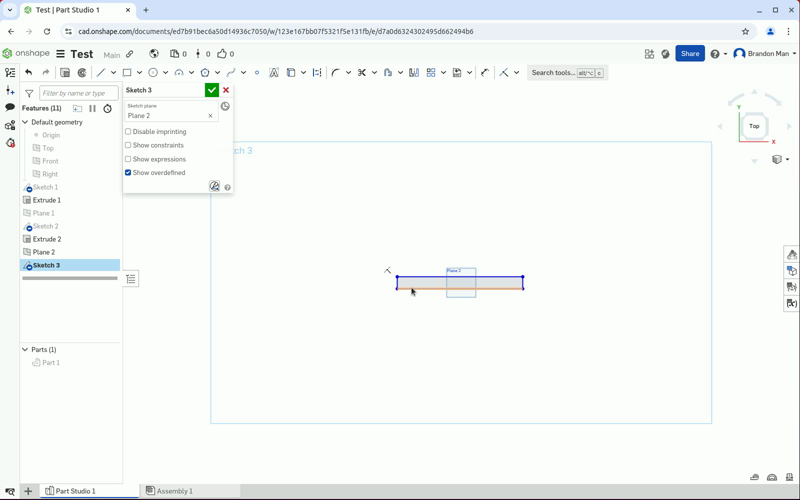
scroll(6)
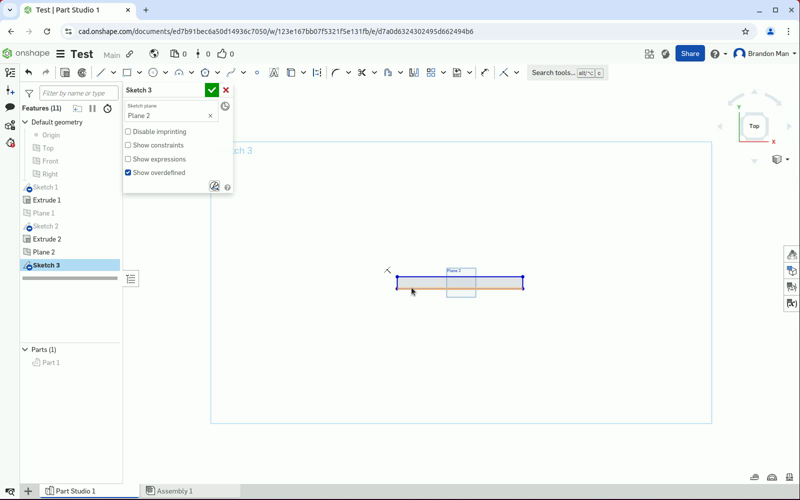
scroll(6)
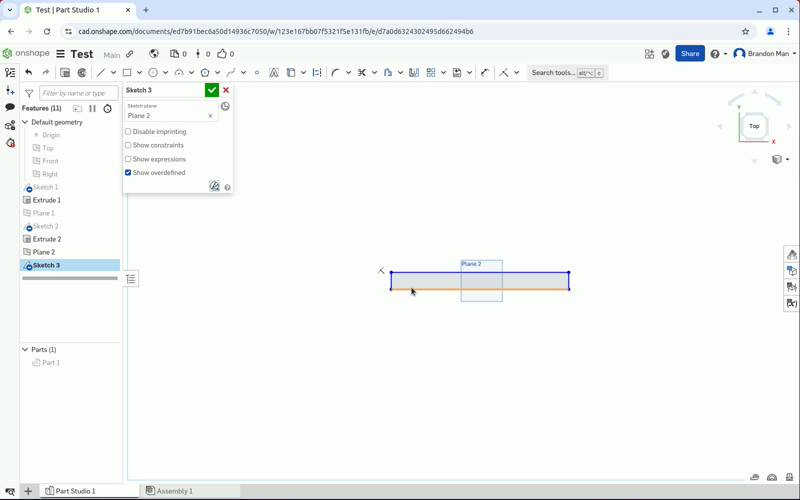
scroll(6)
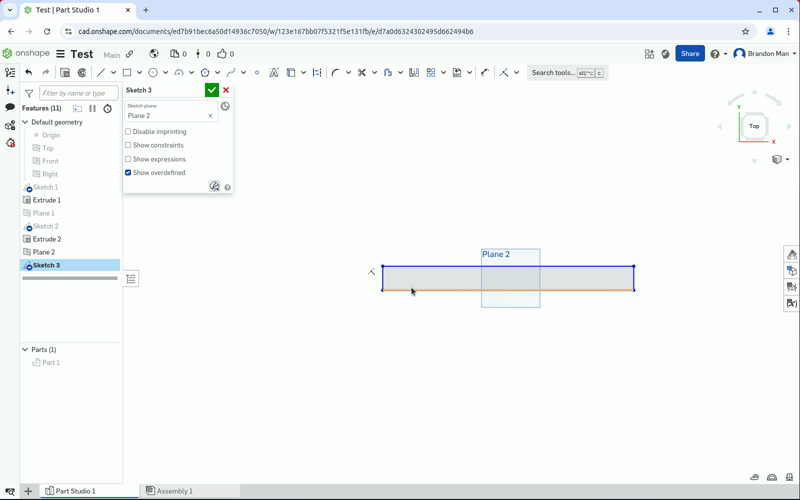
scroll(6)
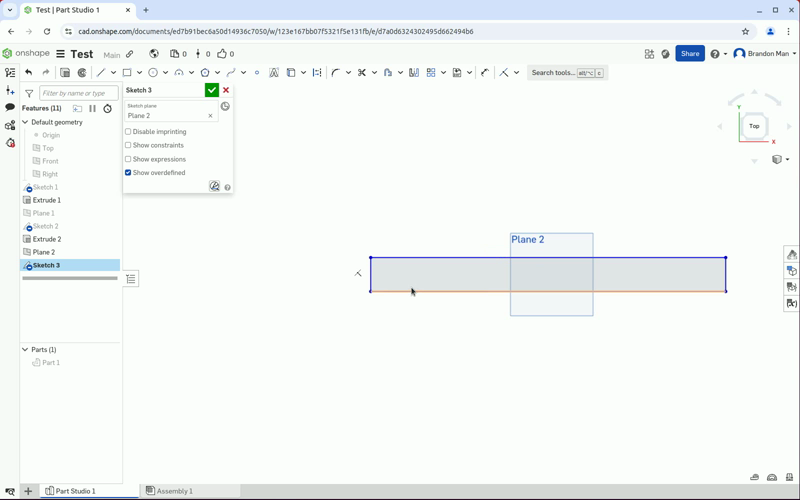
scroll(6)
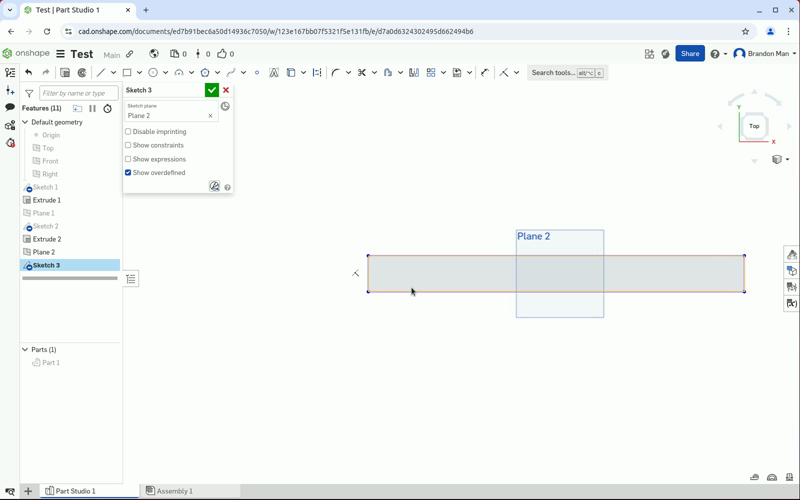
scroll(6)
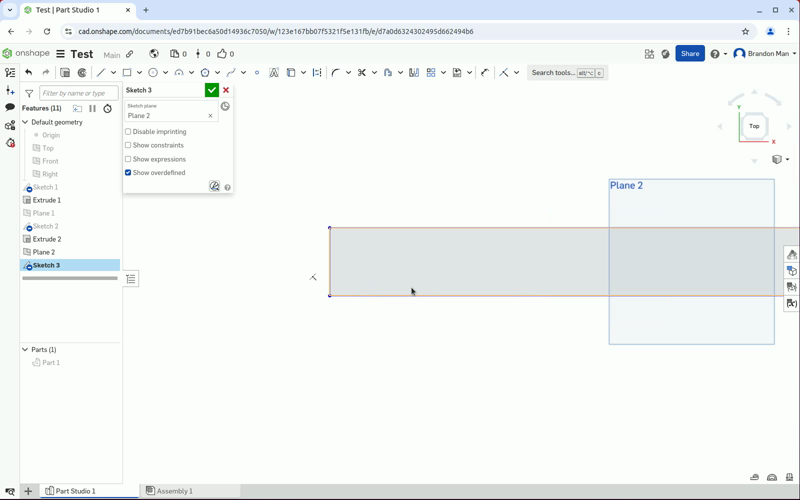
scroll(6)
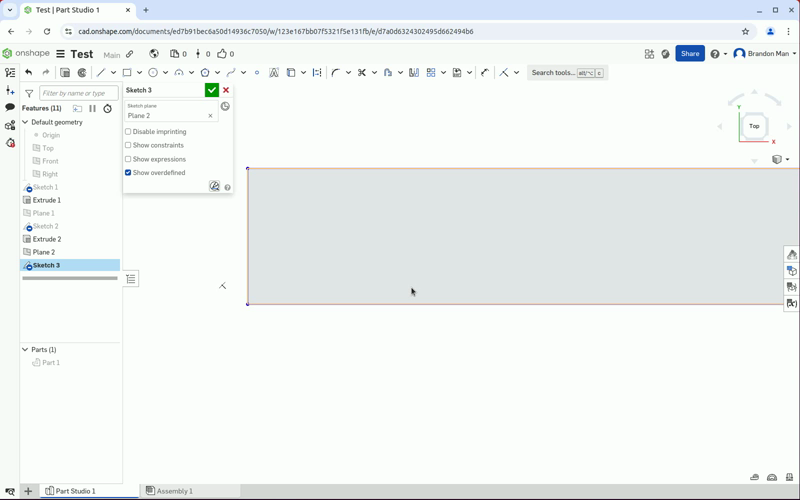
click(411, 287)
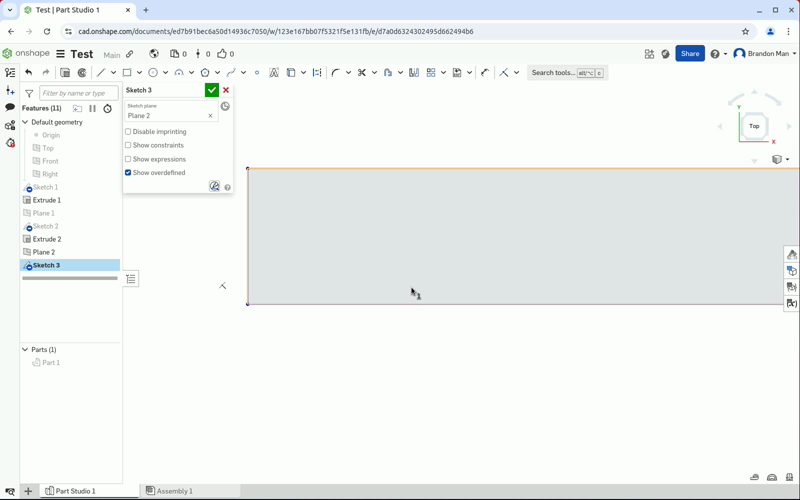
scroll(-6)
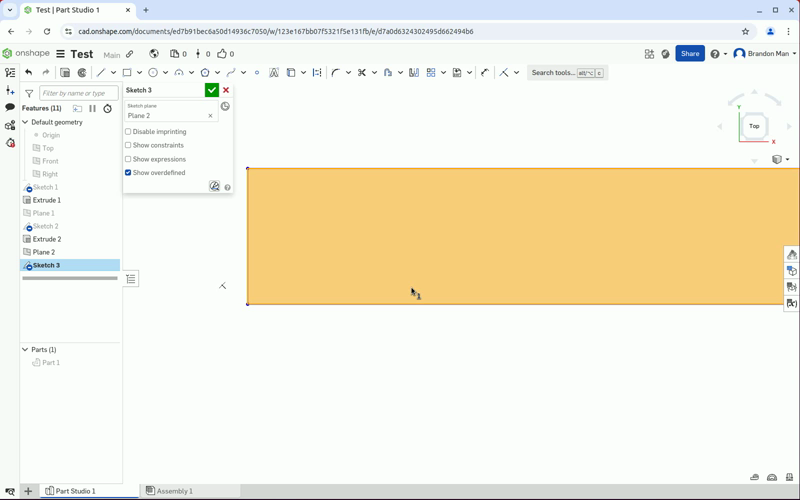
scroll(-6)
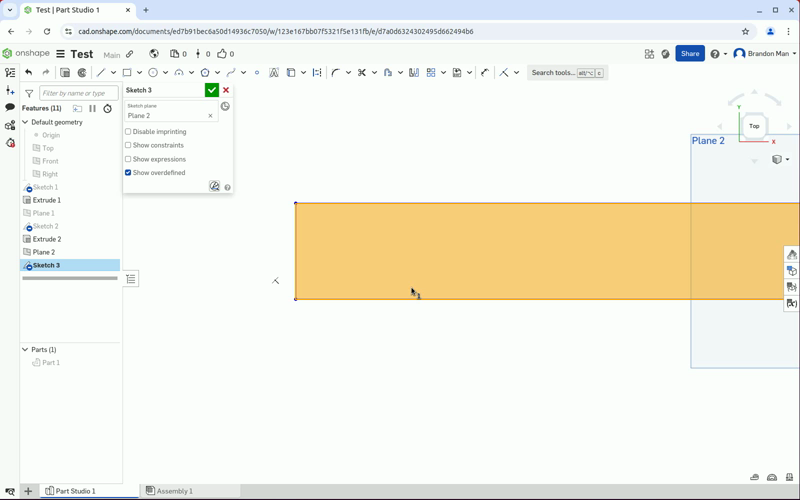
scroll(-6)
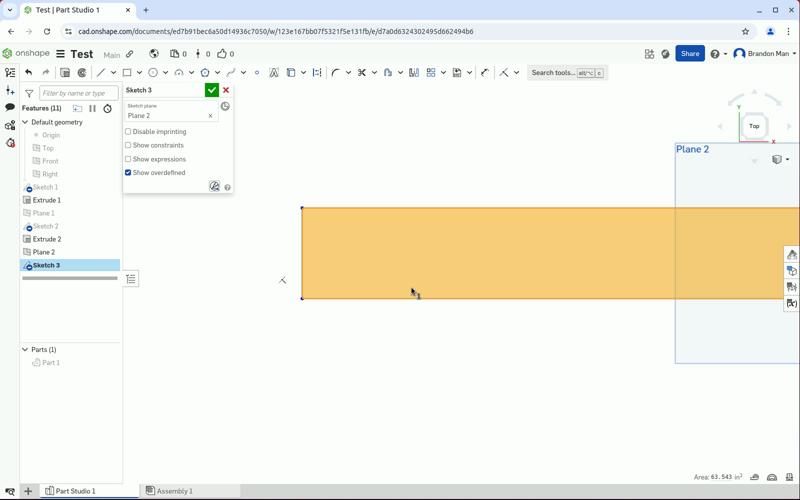
scroll(-6)
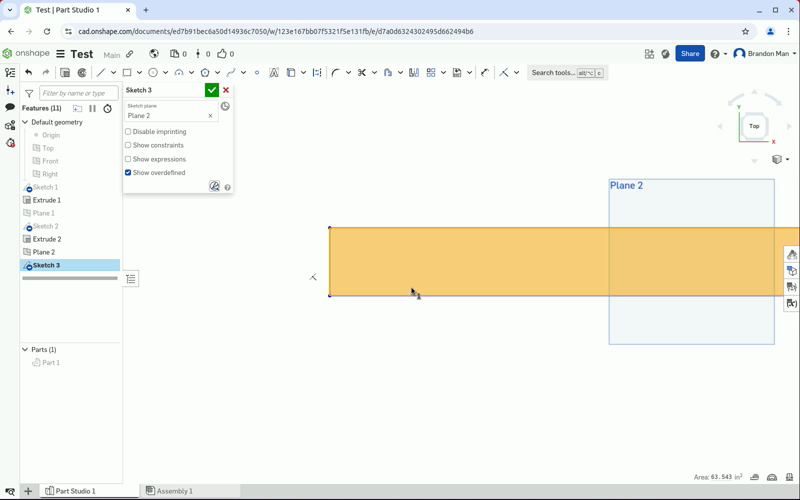
scroll(-6)
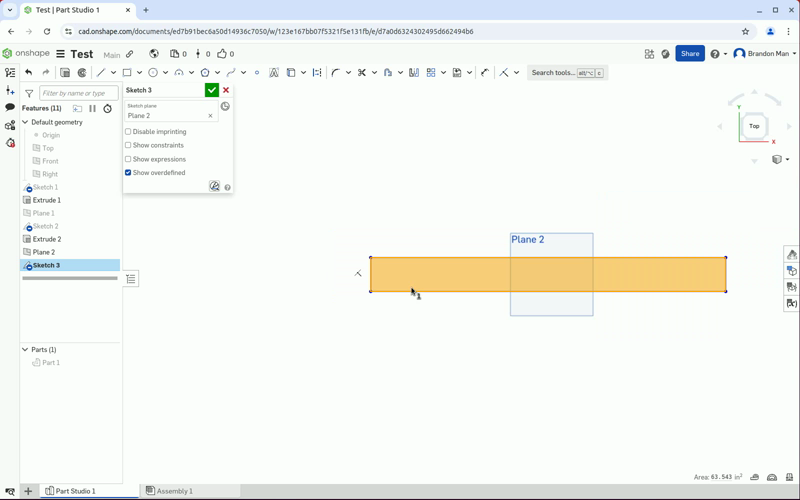
scroll(-6)
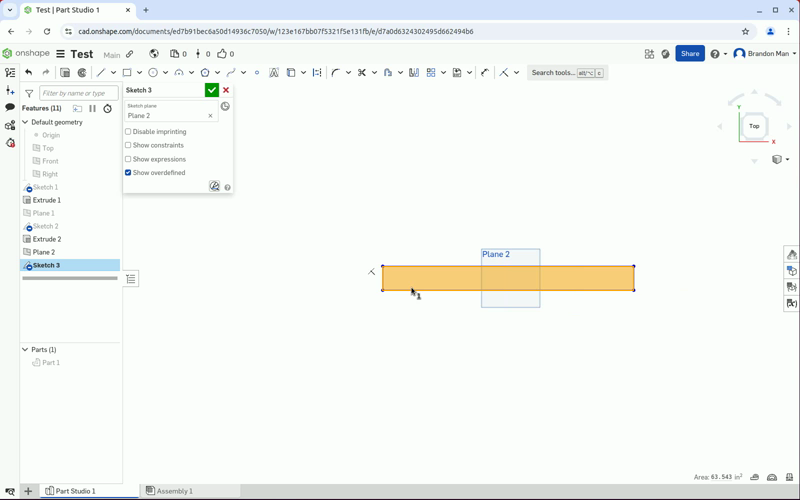
scroll(-6)
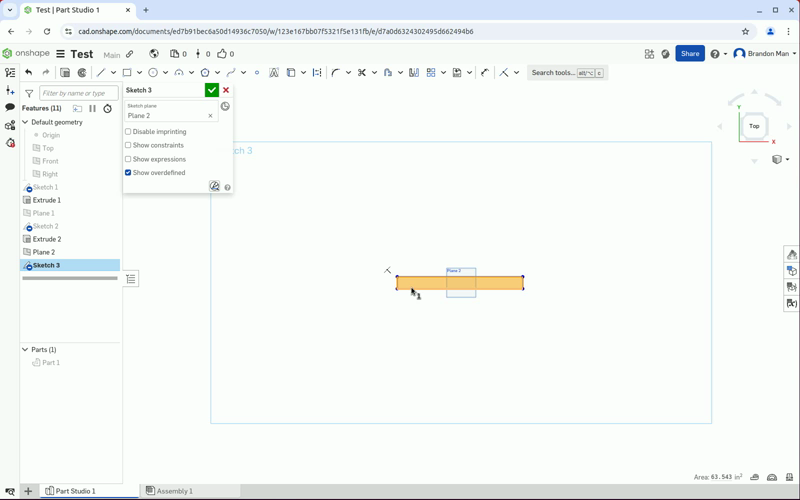
mouse_move(73, 352)
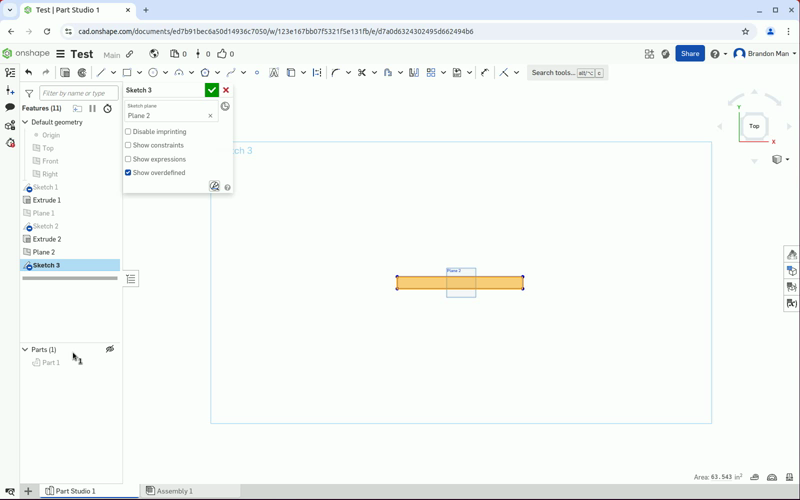
key(shift+y)
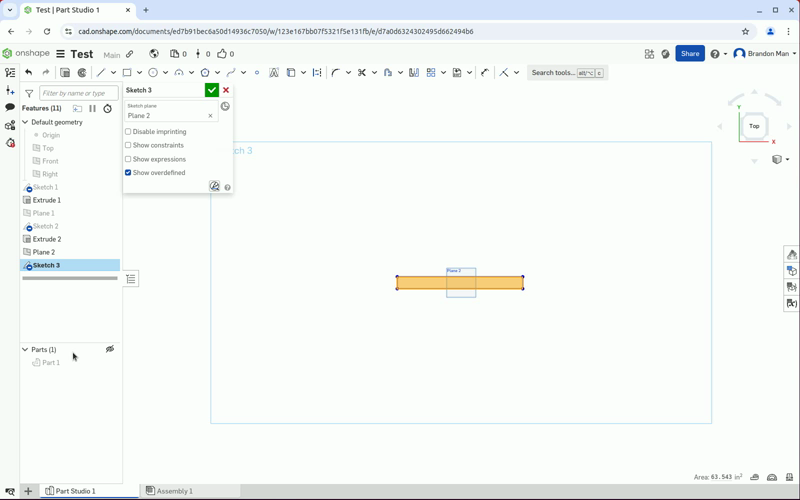
key(shift+e)
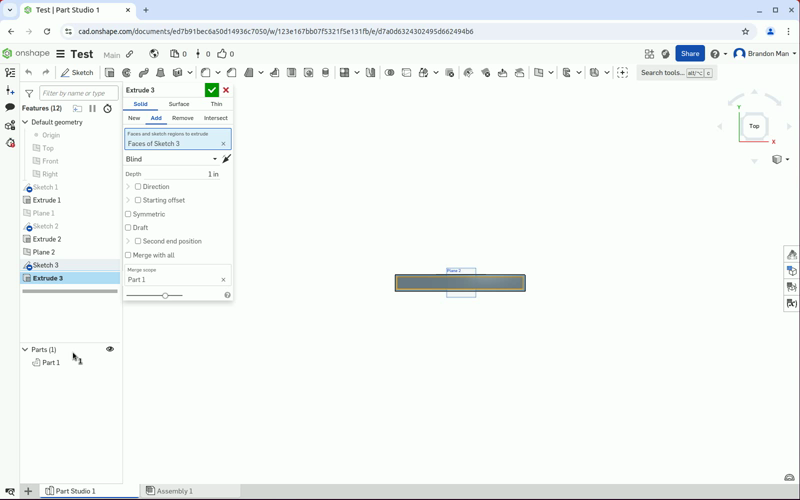
mouse_move(143, 106)
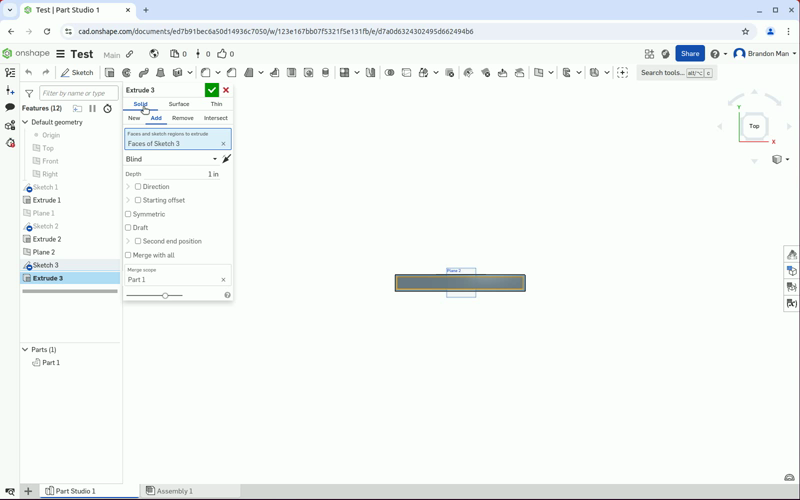
click(143, 106)
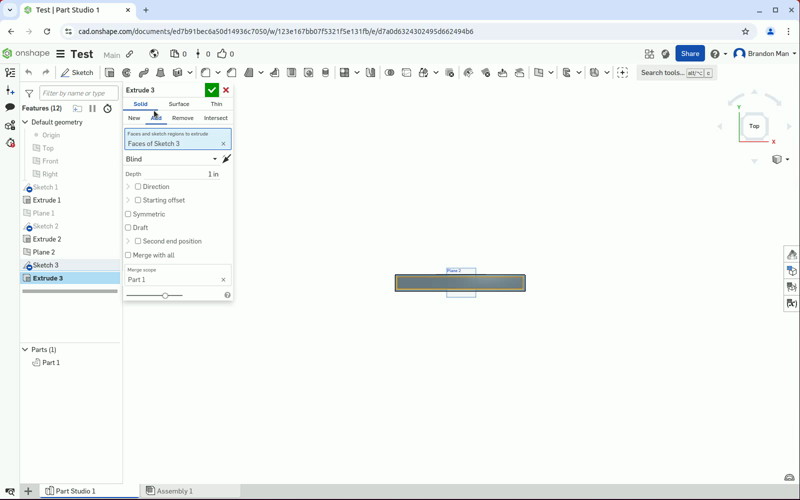
mouse_move(186, 120)
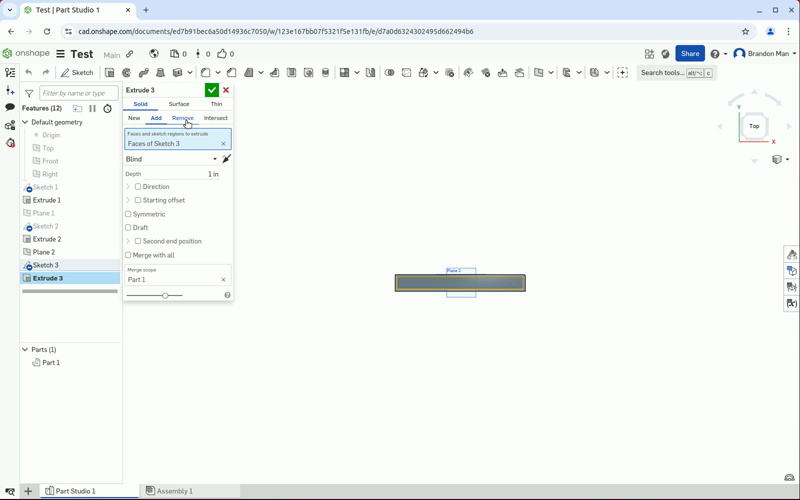
click(186, 120)
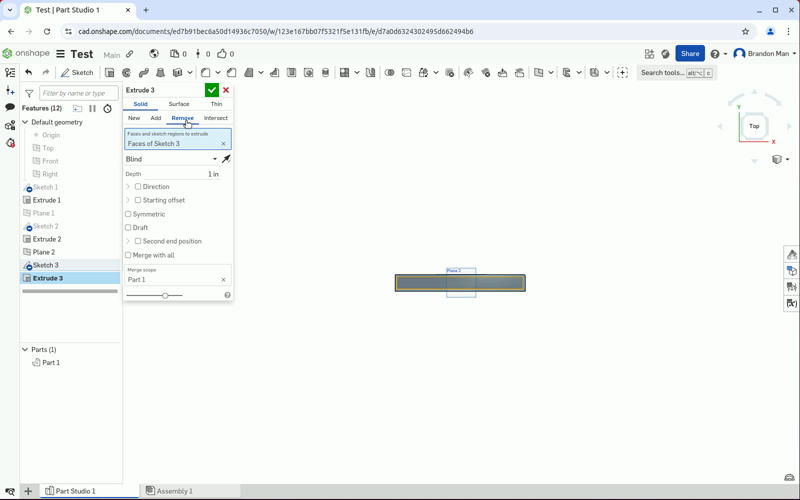
key(tab, 4)
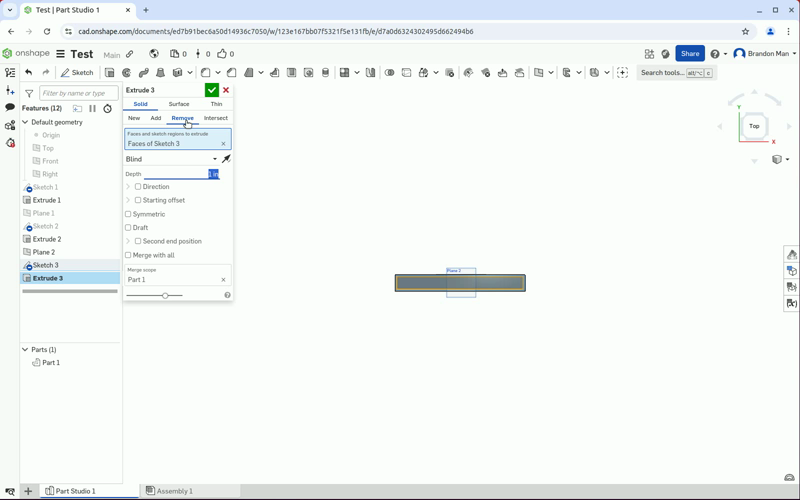
text(27.922)
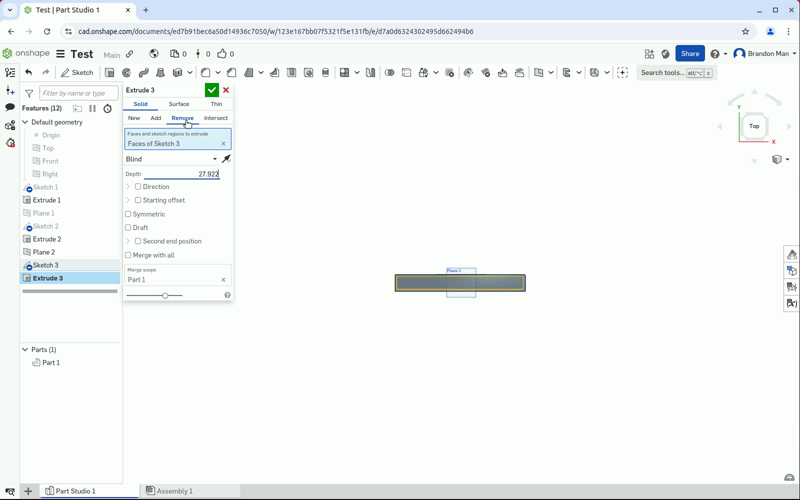
key(tab, 6)
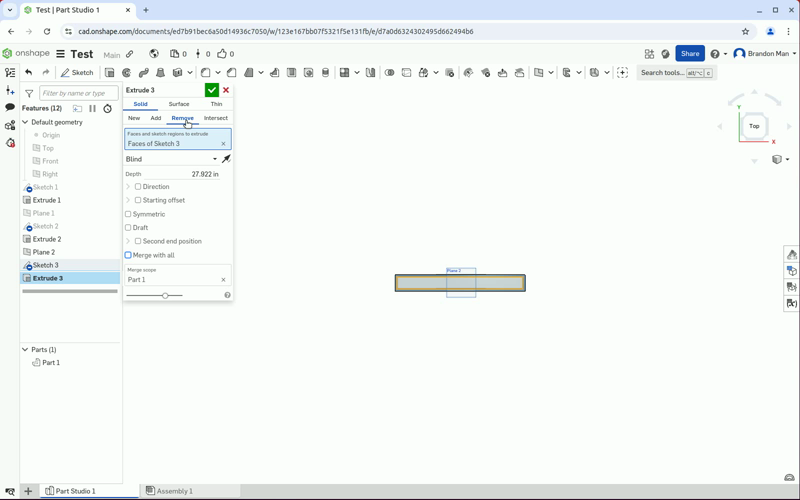
key(space)
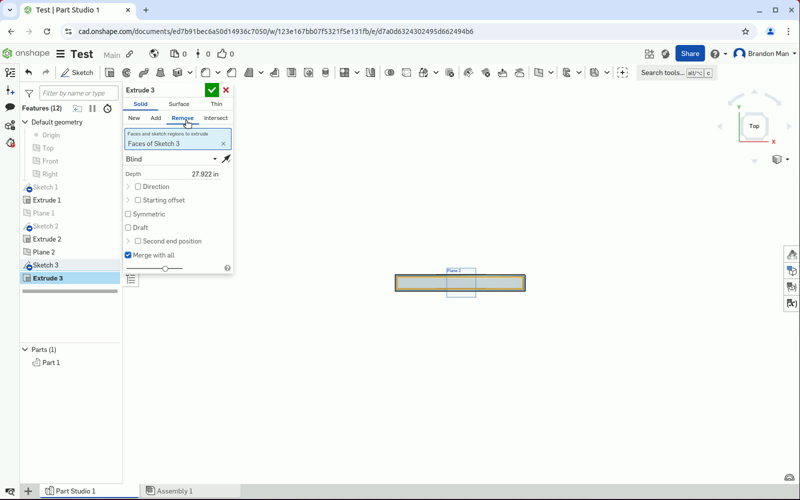
key(enter)
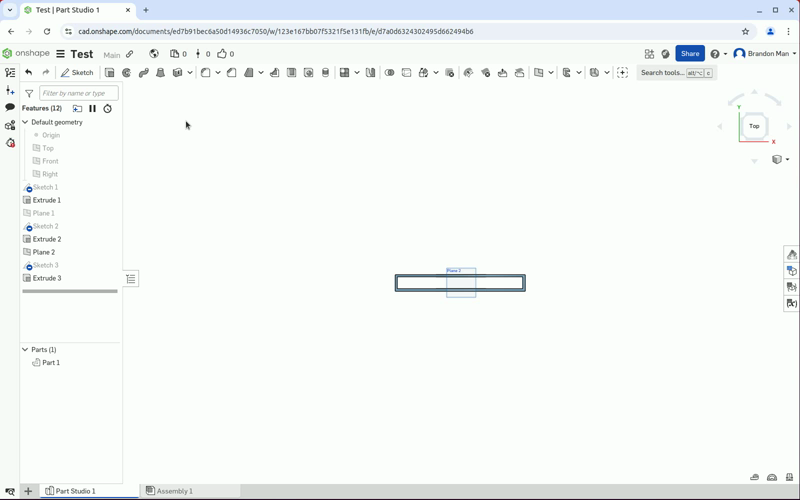
key(shift+h)
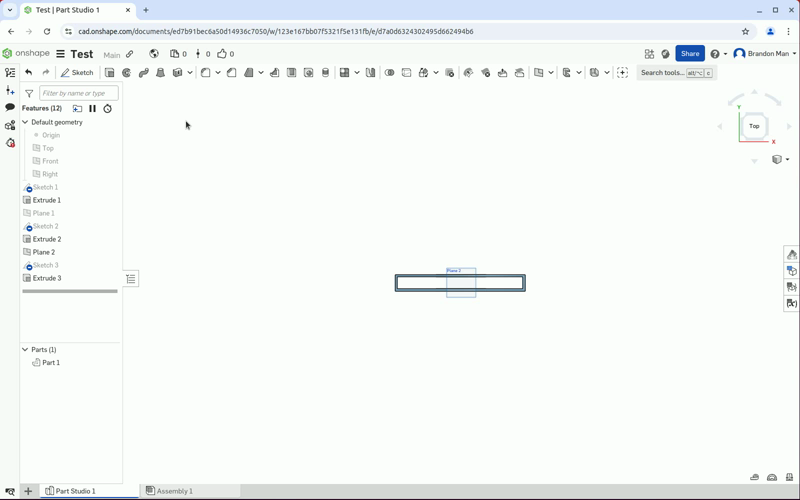
key(shift+h)
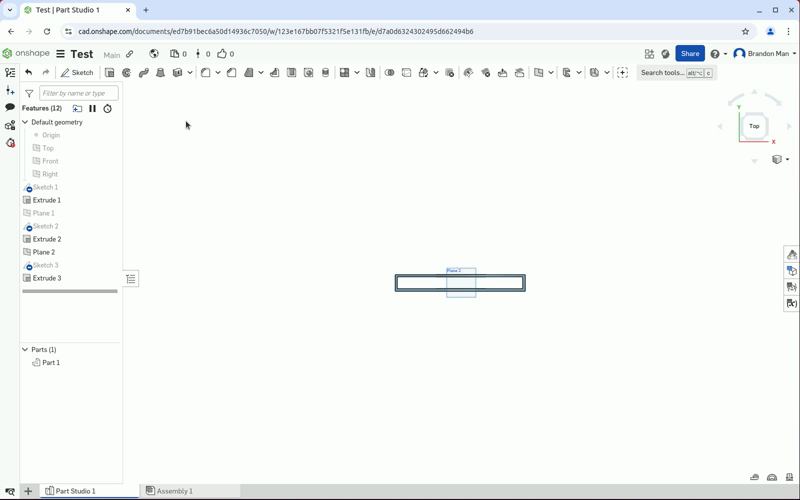
mouse_move(73, 189)
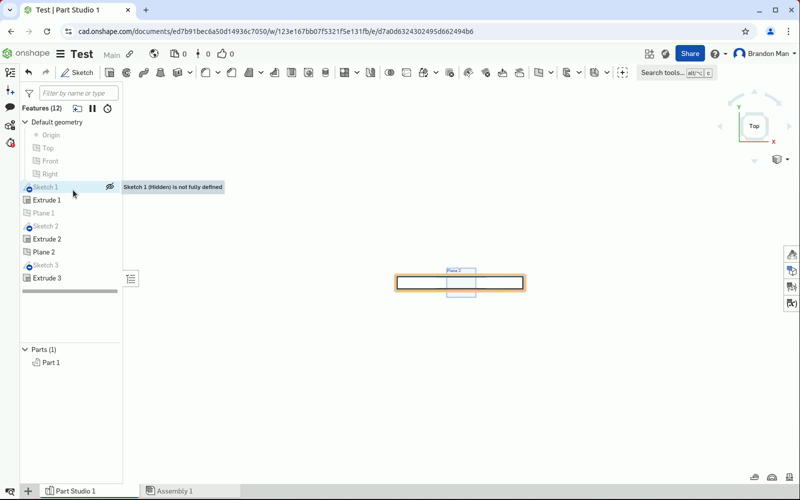
click(73, 189)
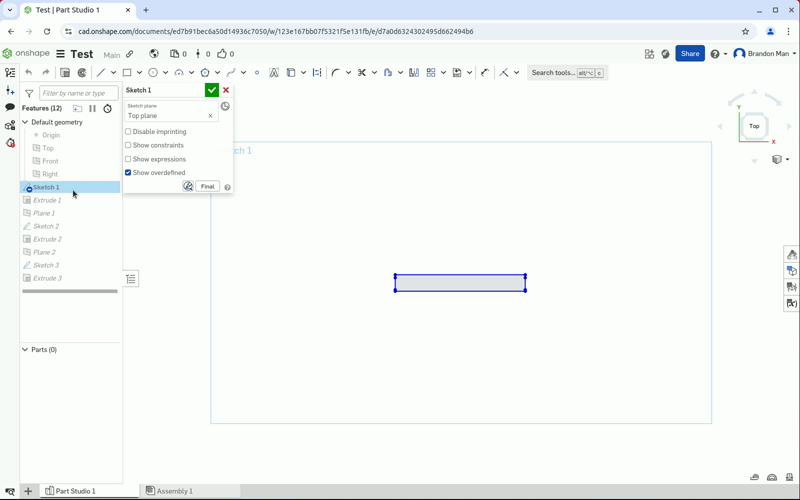
mouse_move(229, 92)
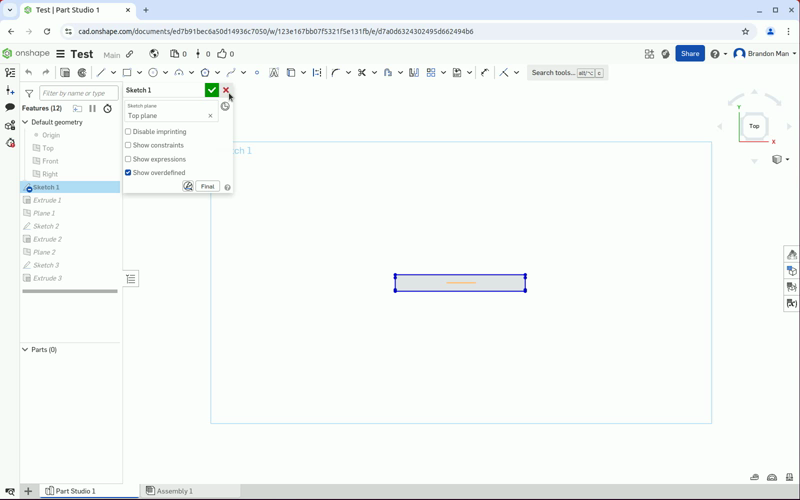
click(229, 92)
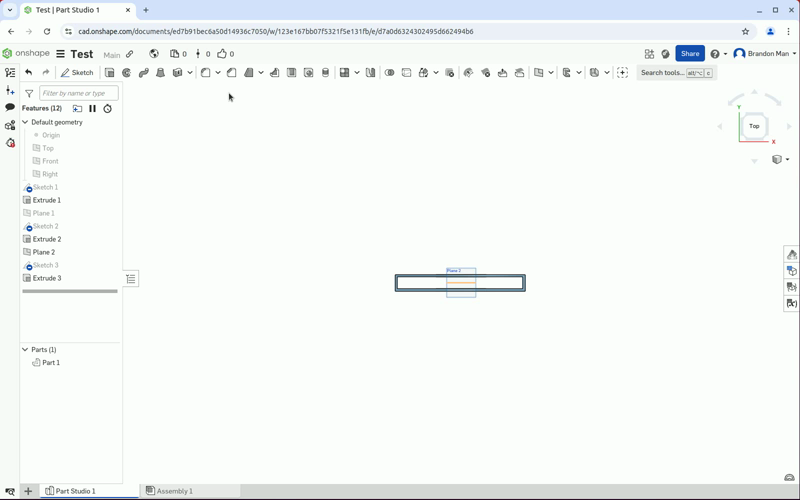
mouse_move(73, 352)
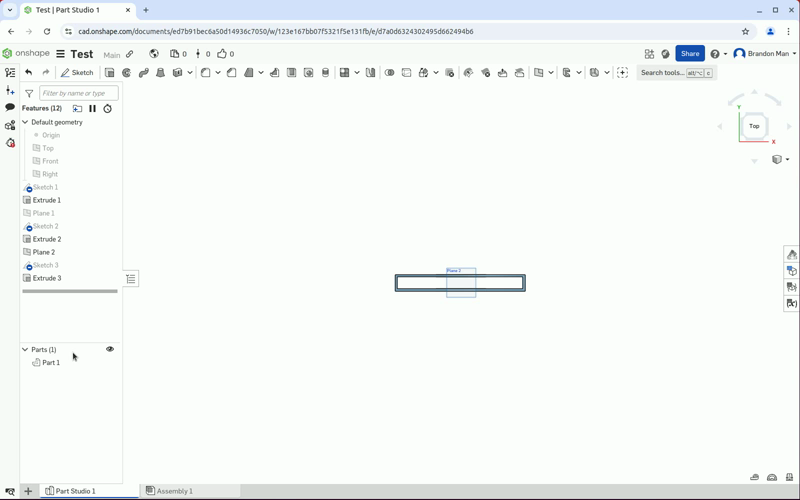
key(y)
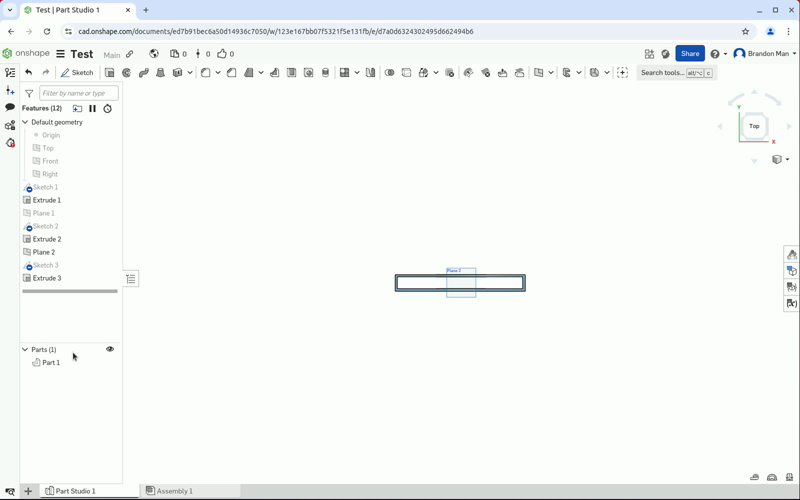
key(shift+p)
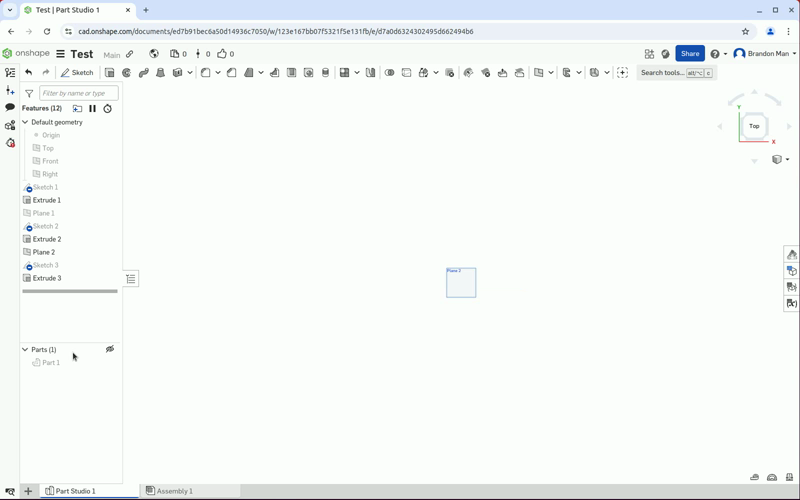
key(space)
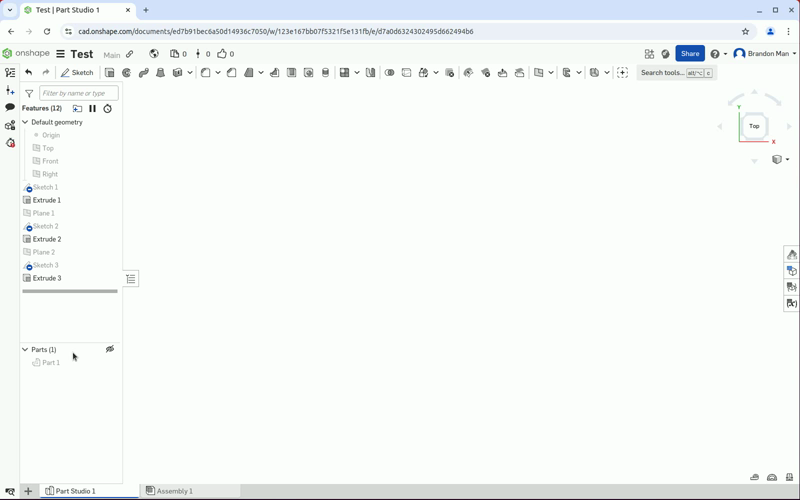
key_down(shift)
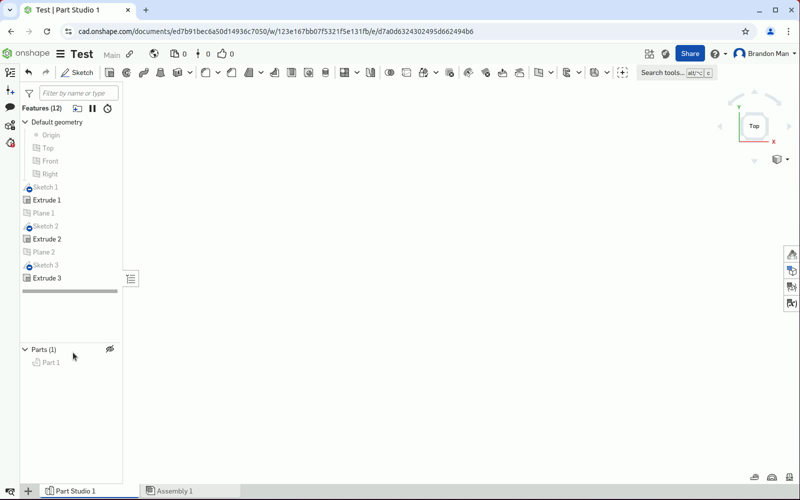
key(up)
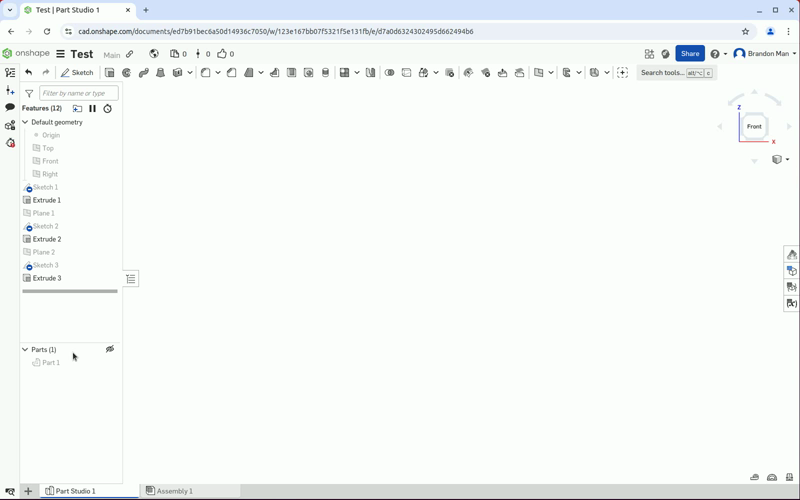
key_up(shift)
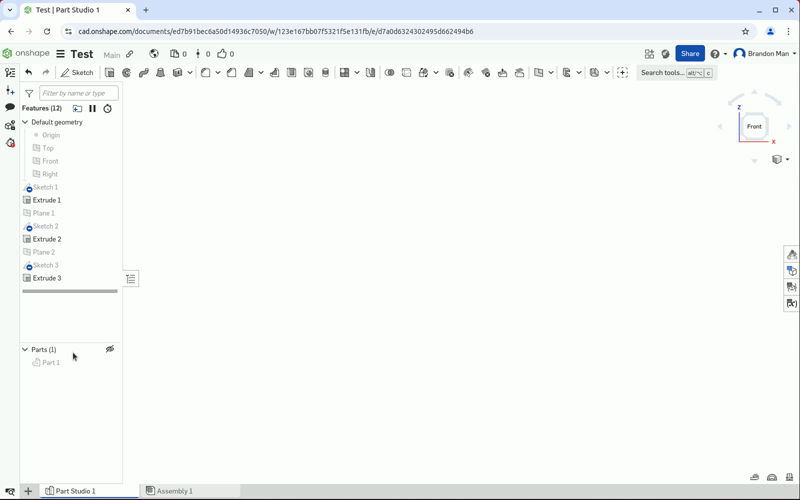
mouse_move(73, 352)
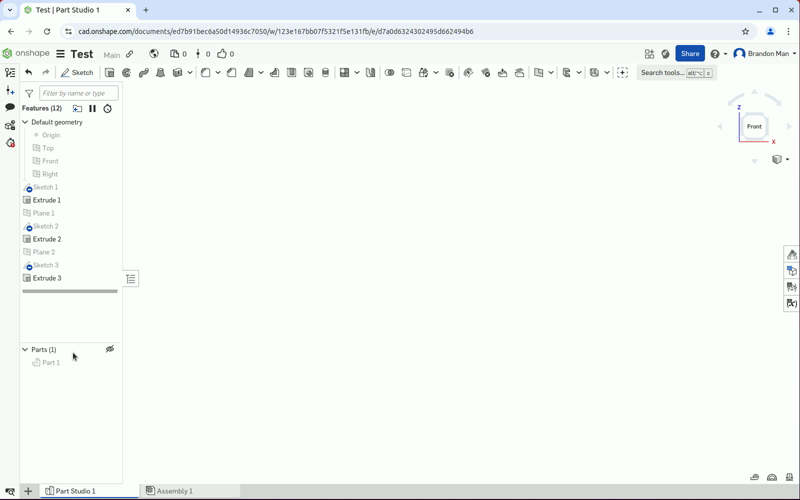
key(shift+y)
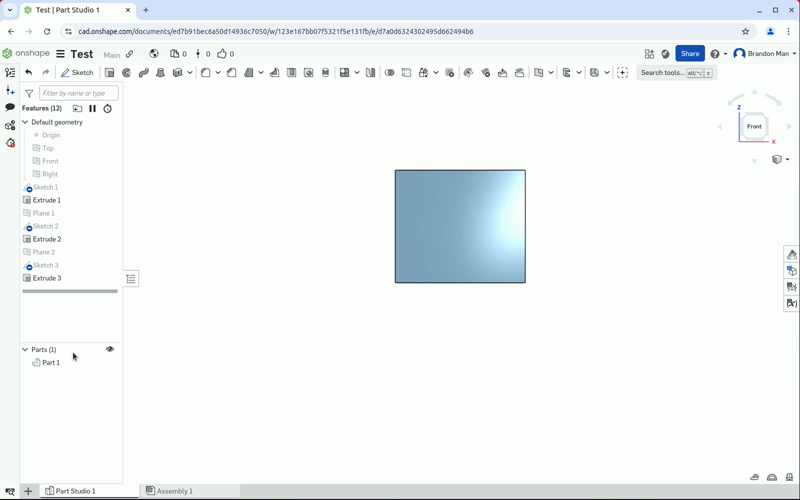
key(shift+s)
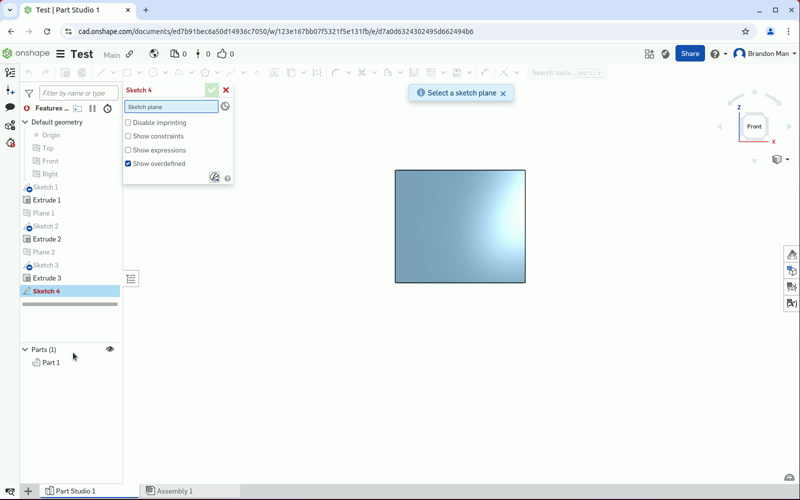
mouse_move(73, 215)
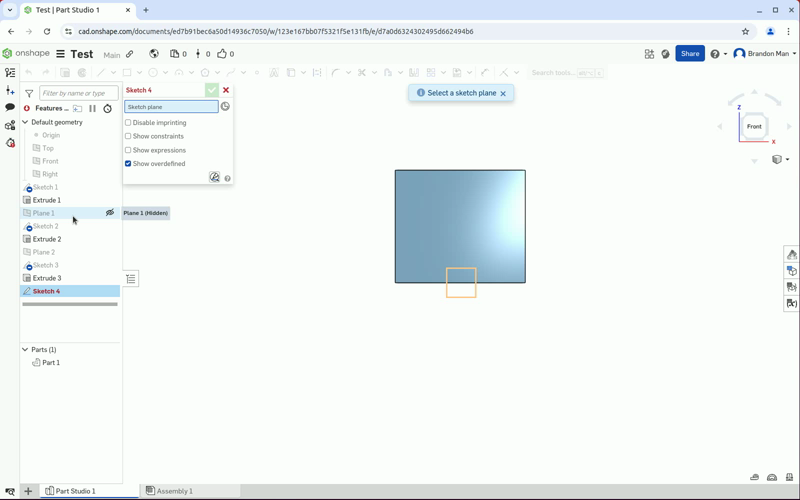
click(73, 215)
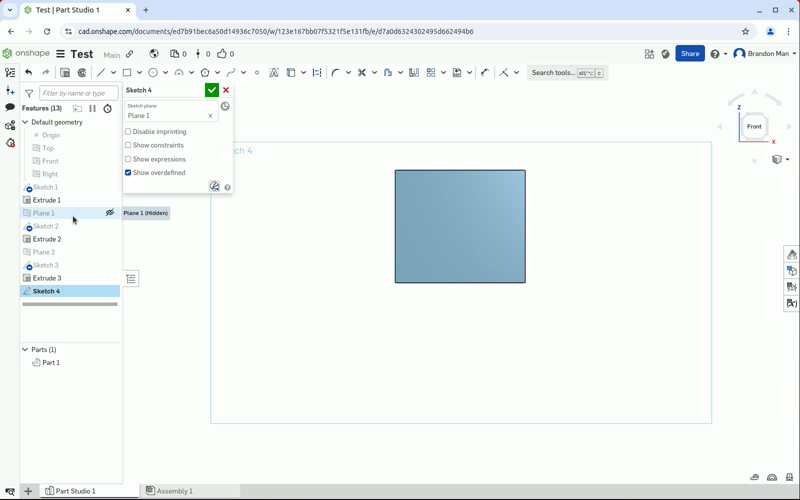
mouse_move(73, 352)
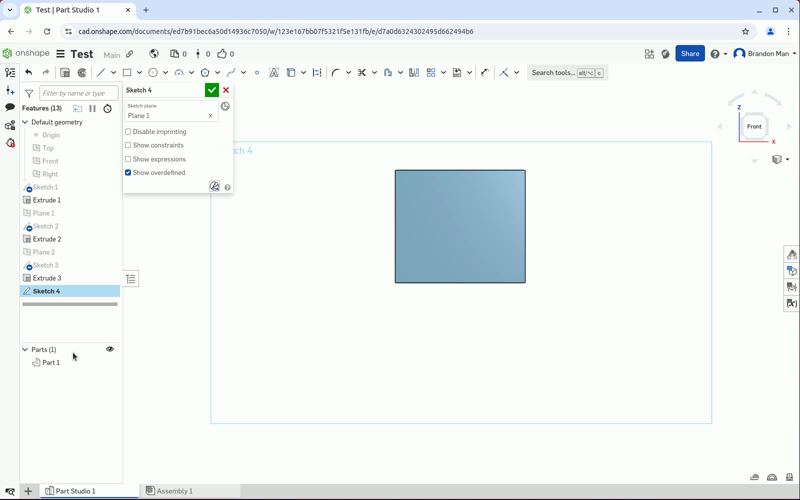
key(y)
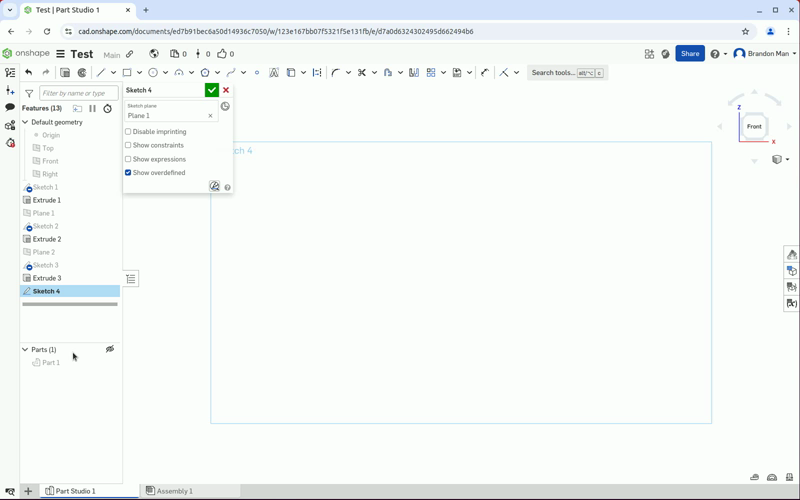
key(c)
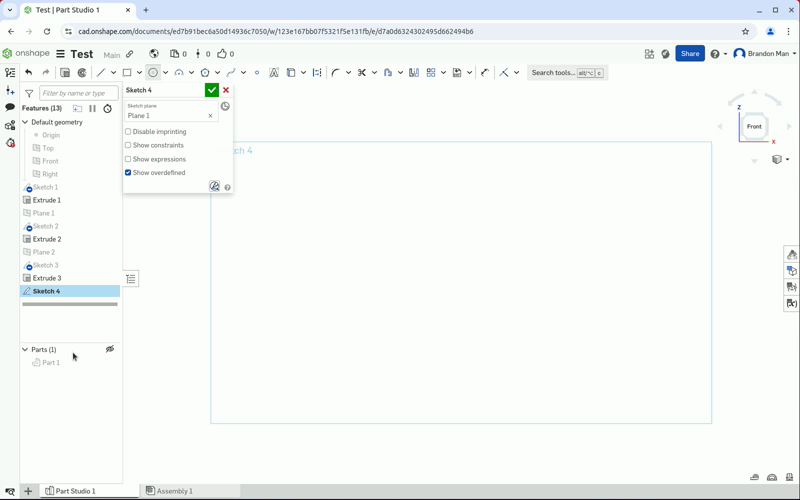
key_down(shift)
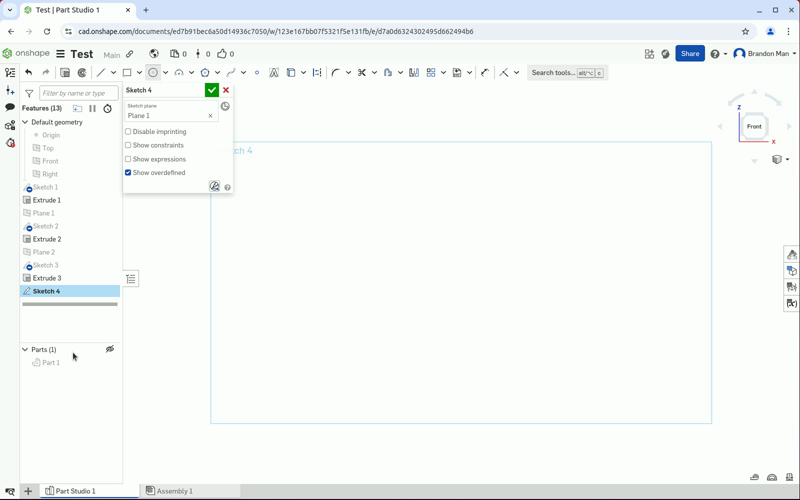
mouse_move(460, 177)
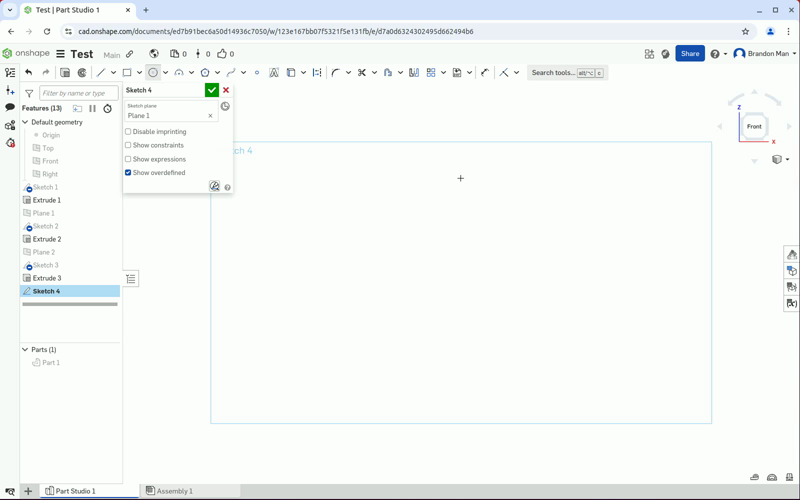
click(460, 177)
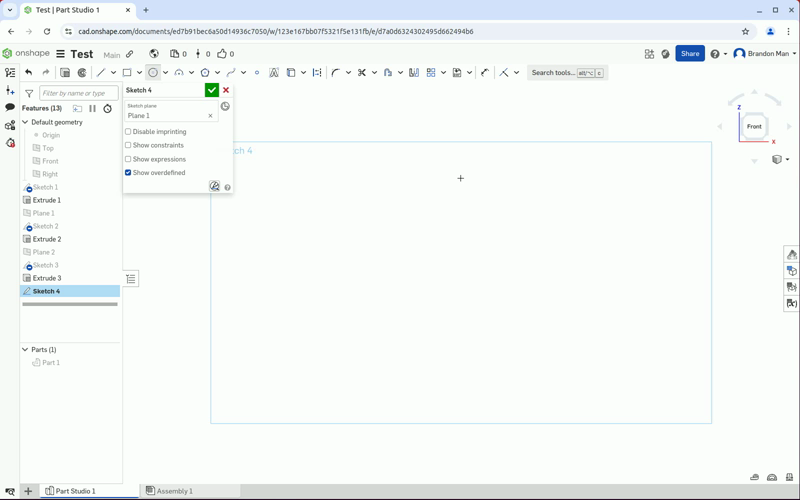
key_up(shift)
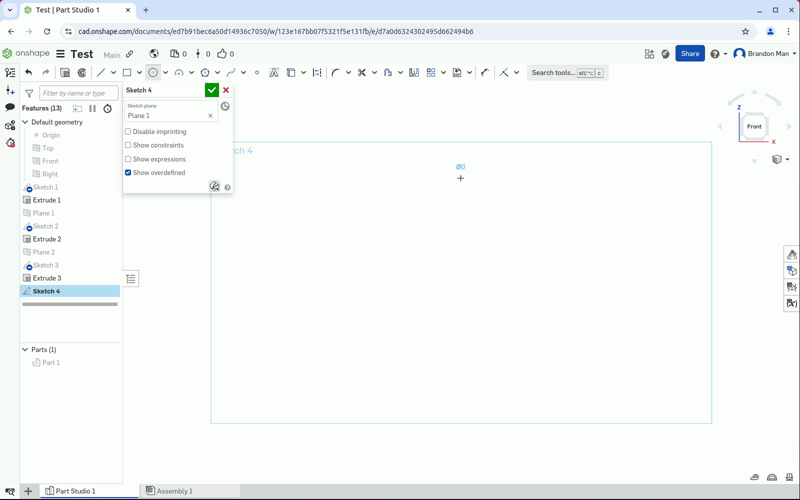
mouse_move(464, 177)
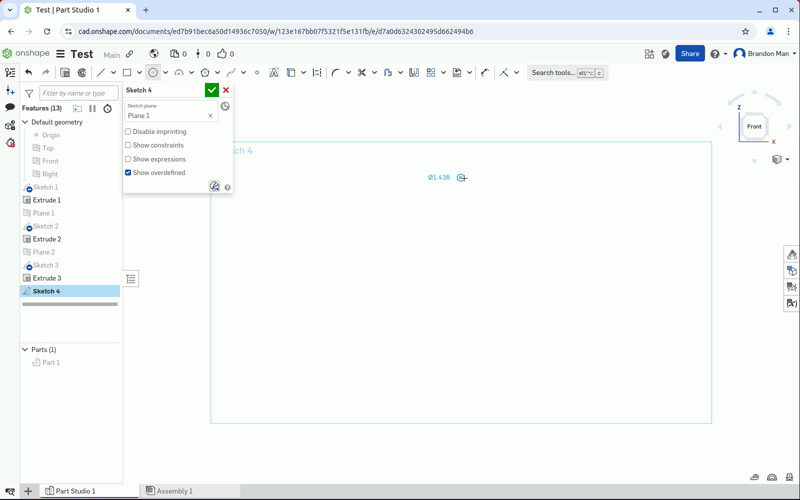
click(464, 177)
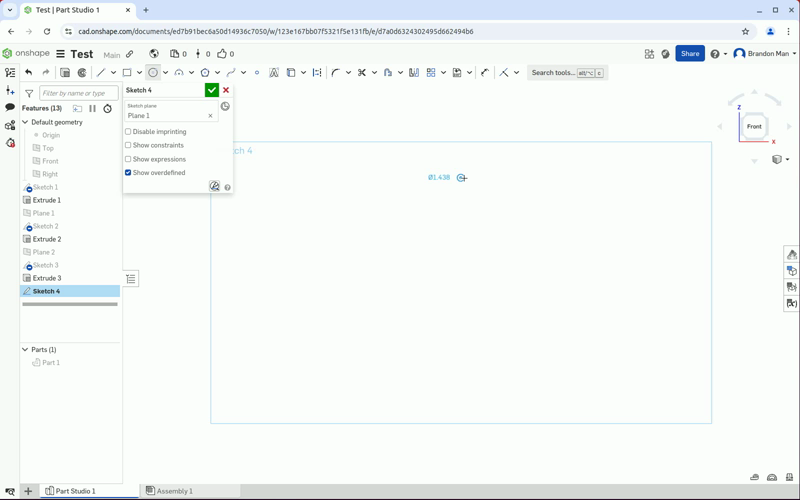
key(esc)
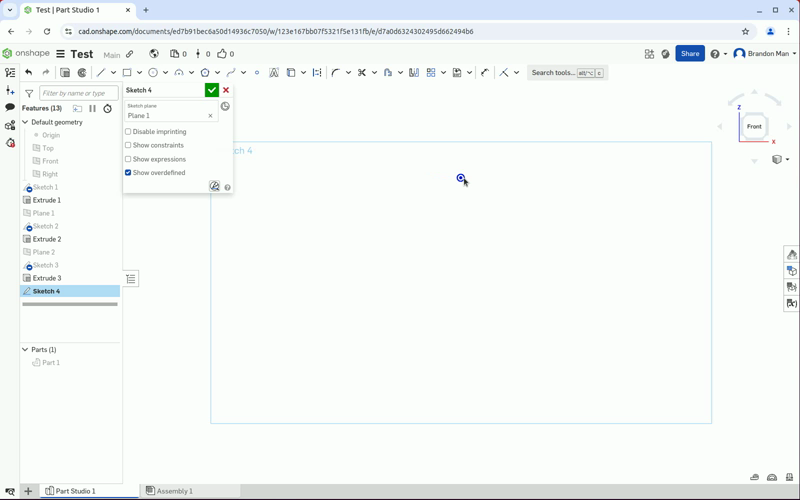
mouse_move(461, 178)
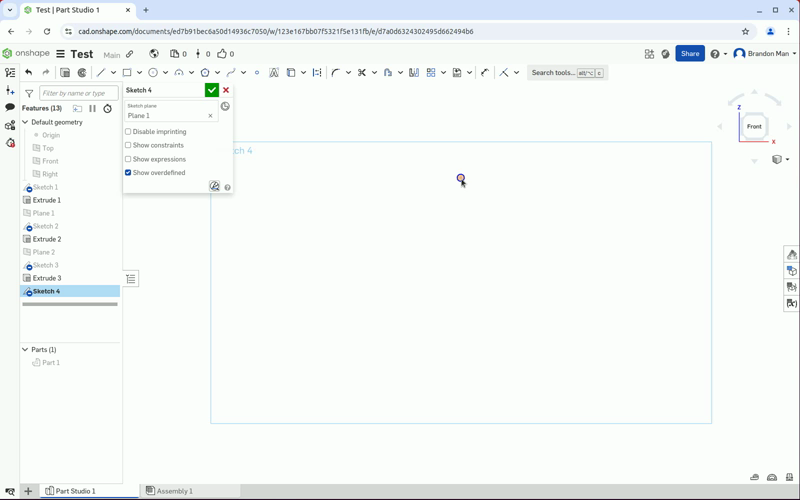
scroll(6)
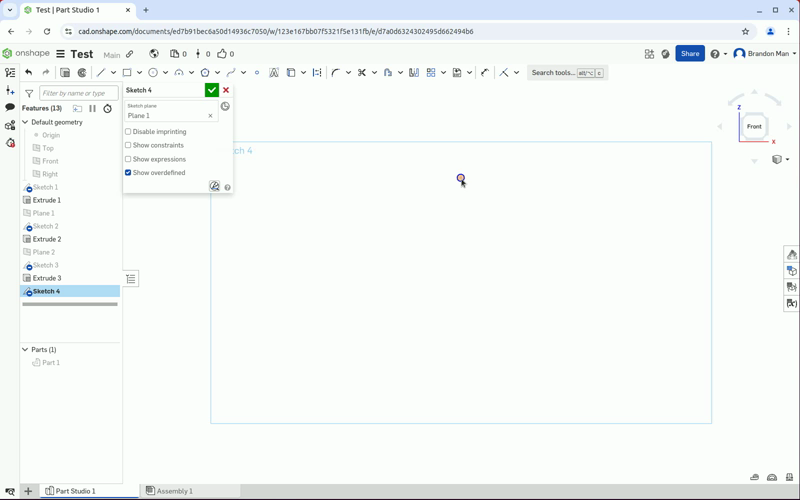
scroll(6)
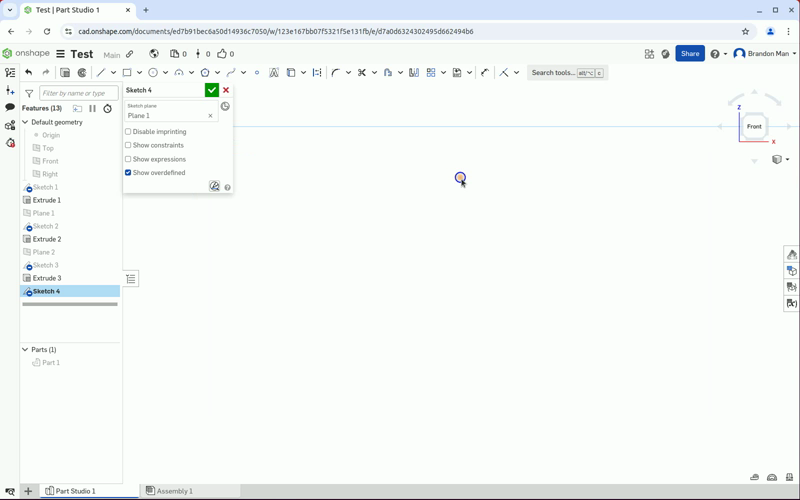
scroll(6)
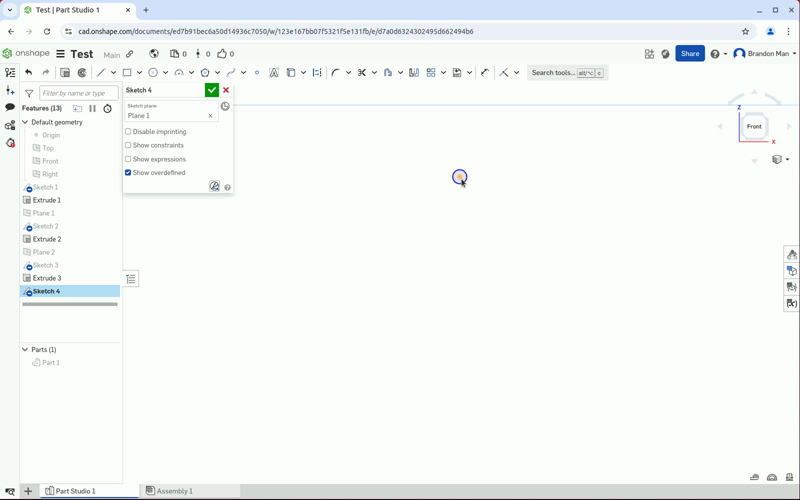
scroll(6)
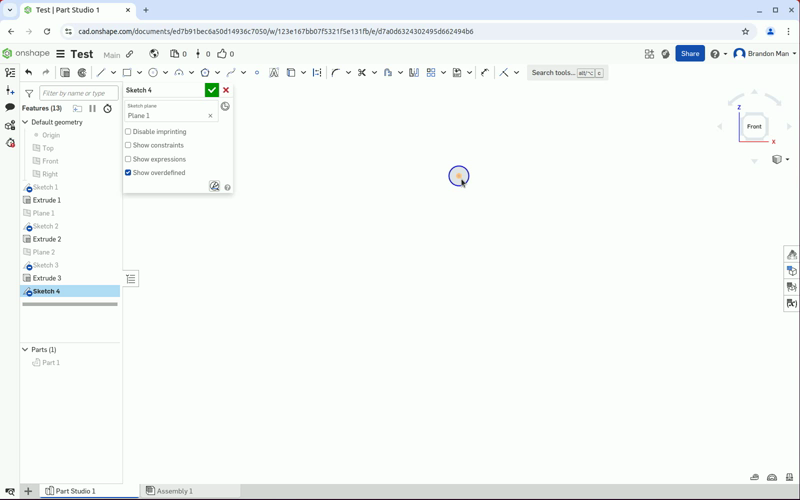
scroll(6)
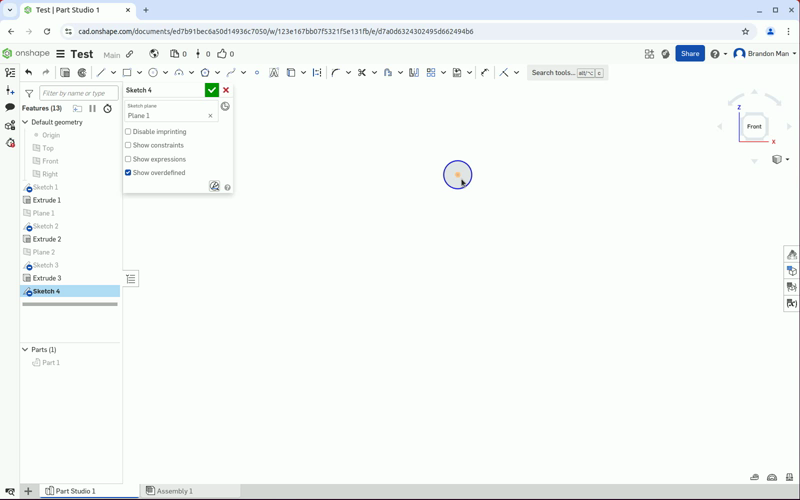
scroll(6)
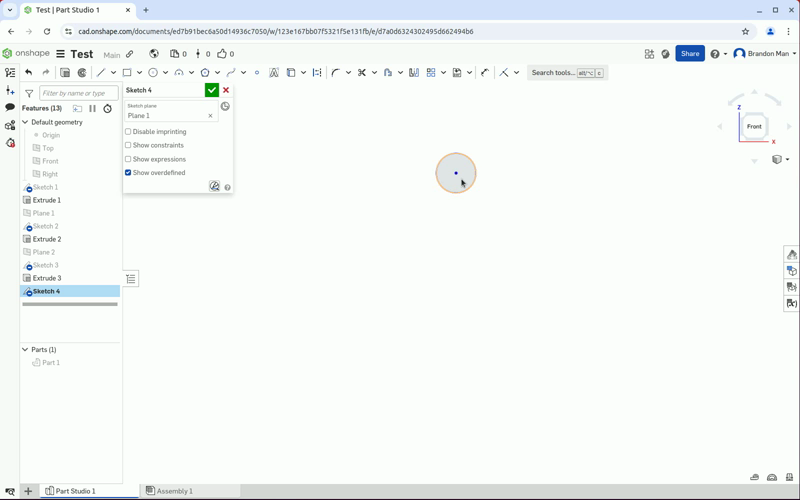
scroll(6)
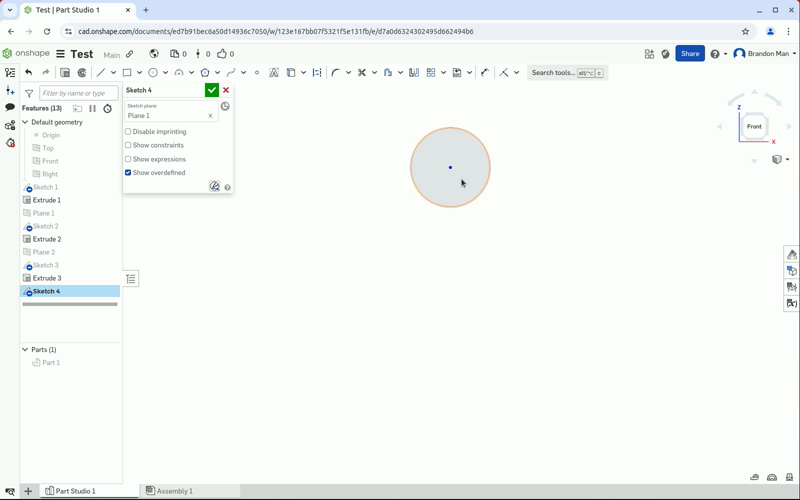
click(461, 178)
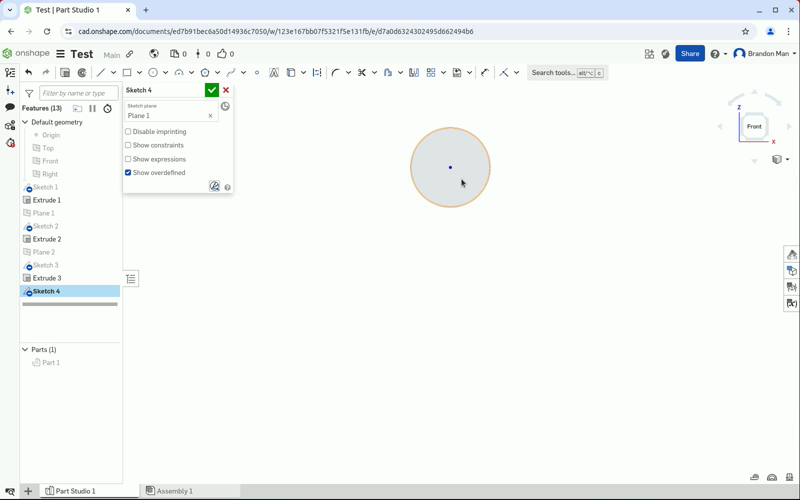
scroll(-6)
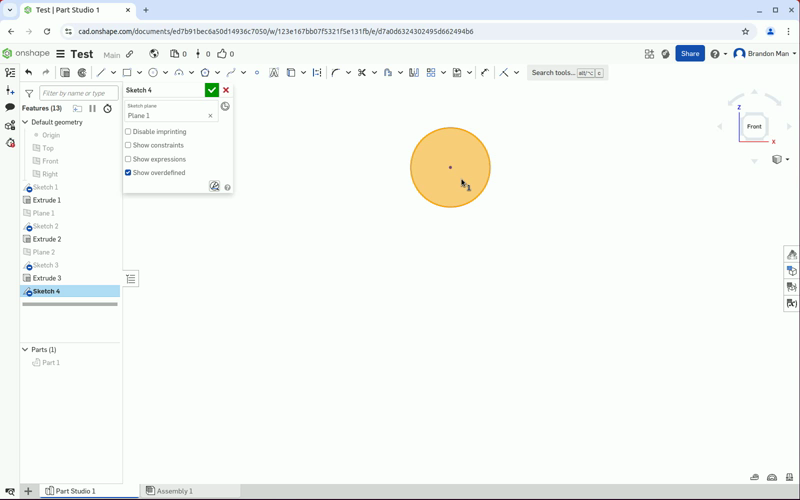
scroll(-6)
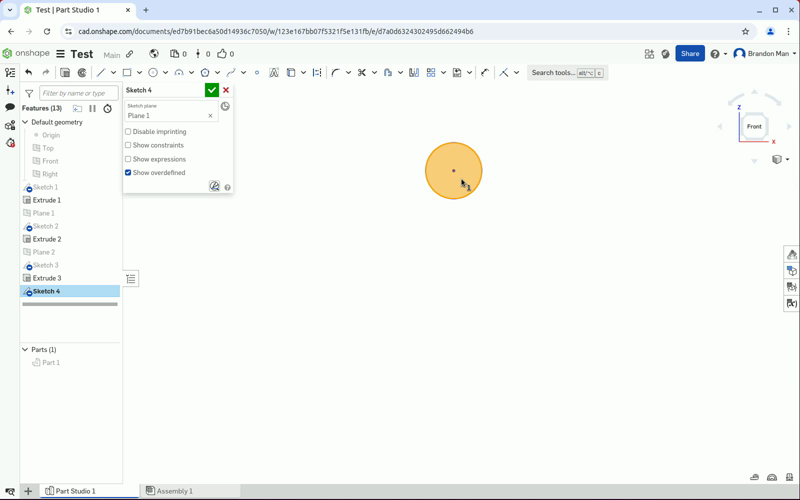
scroll(-6)
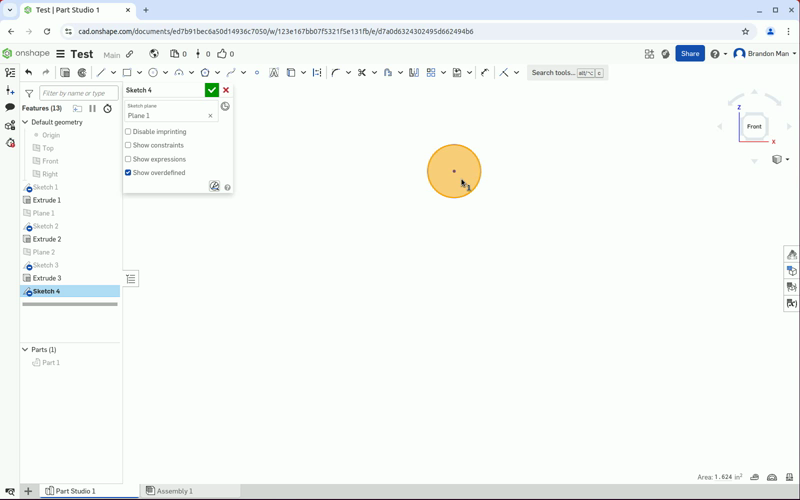
scroll(-6)
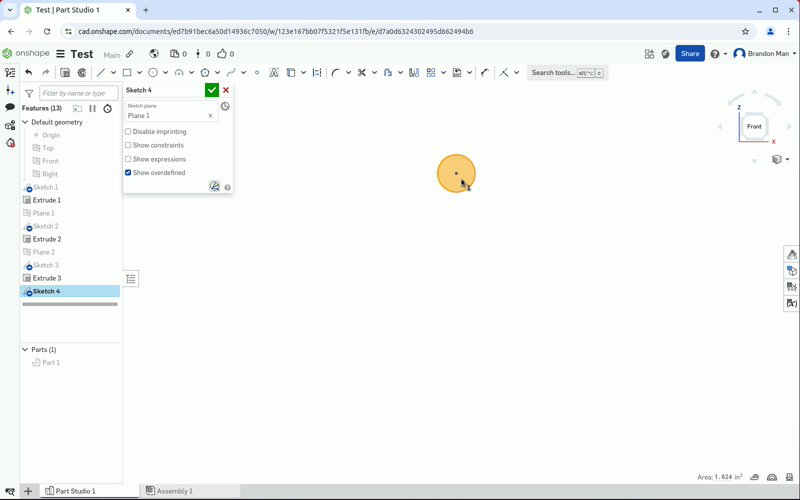
scroll(-6)
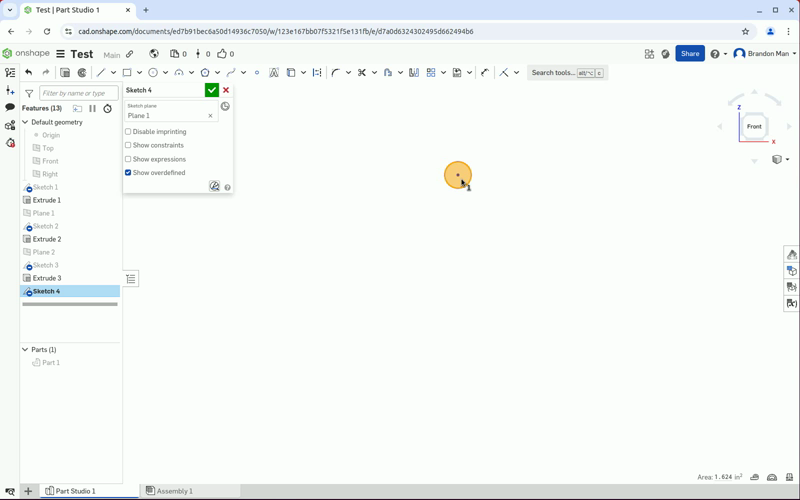
scroll(-6)
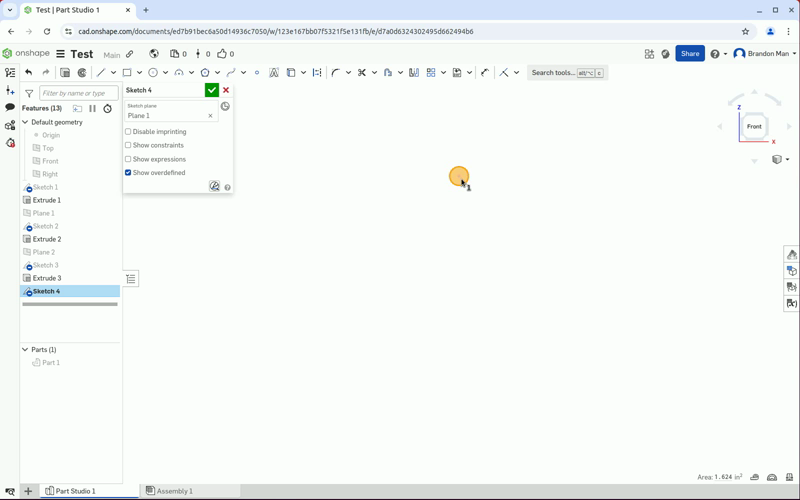
scroll(-6)
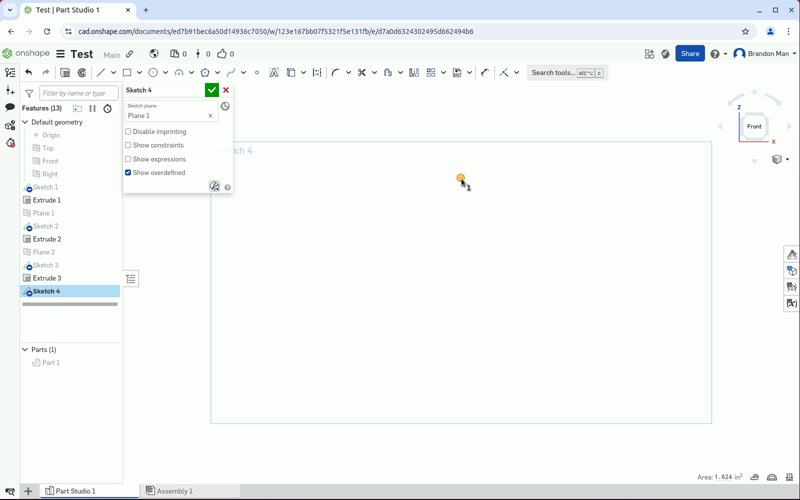
mouse_move(73, 352)
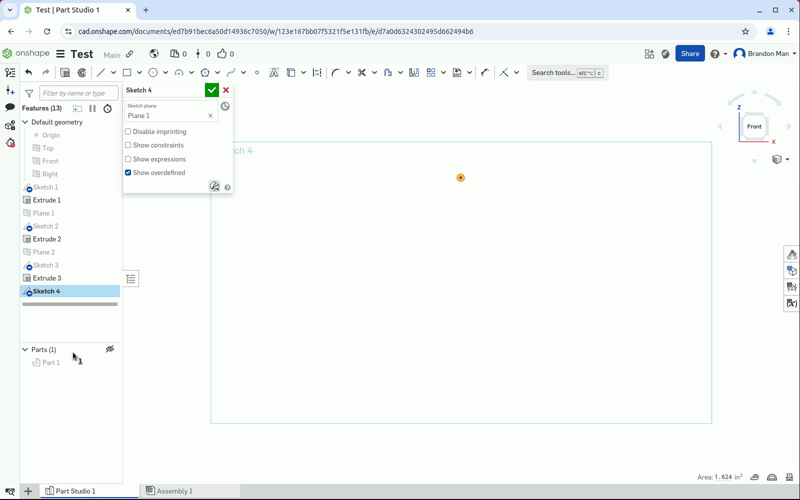
key(shift+y)
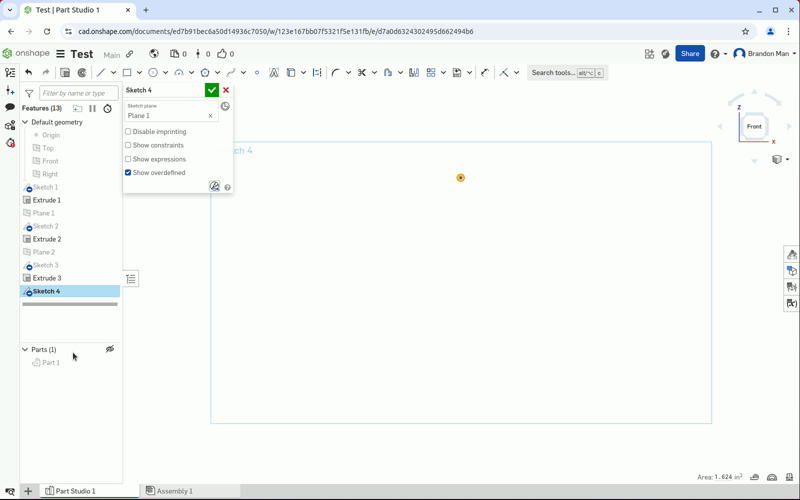
key(shift+e)
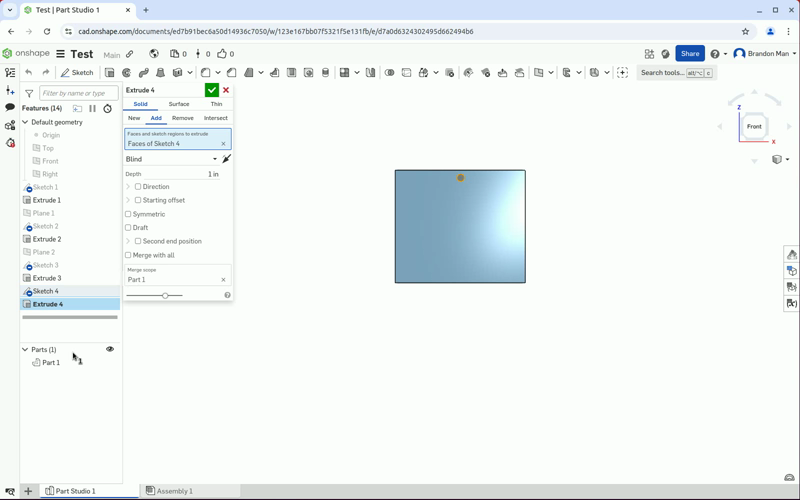
mouse_move(143, 106)
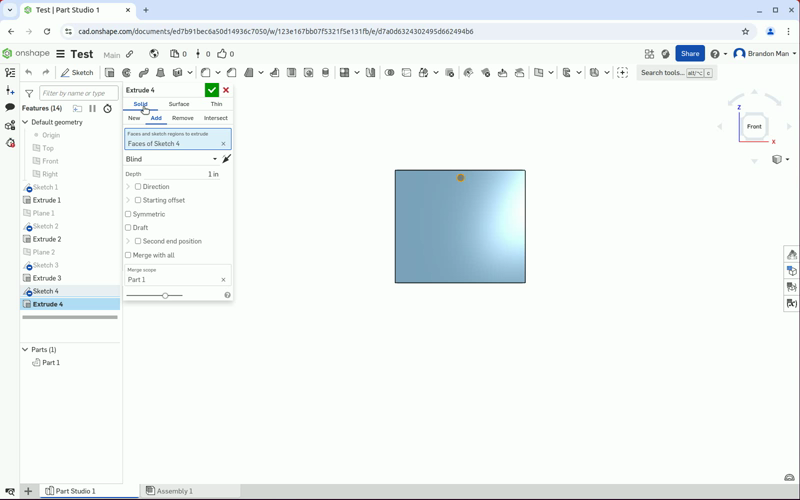
click(143, 106)
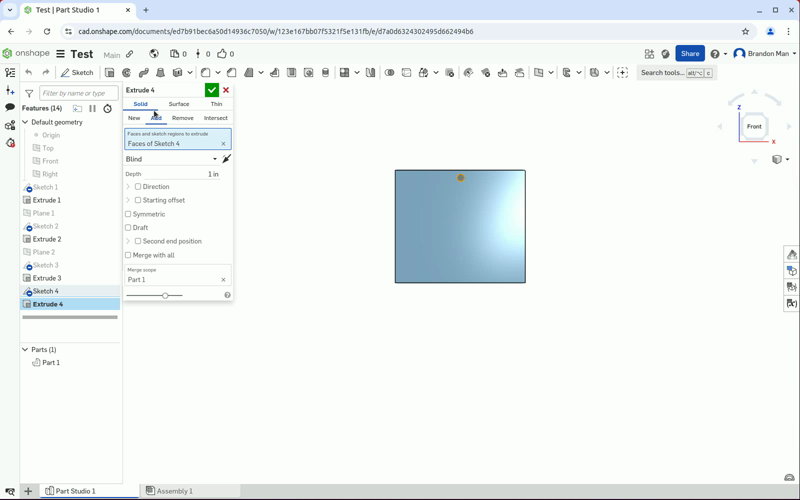
mouse_move(186, 120)
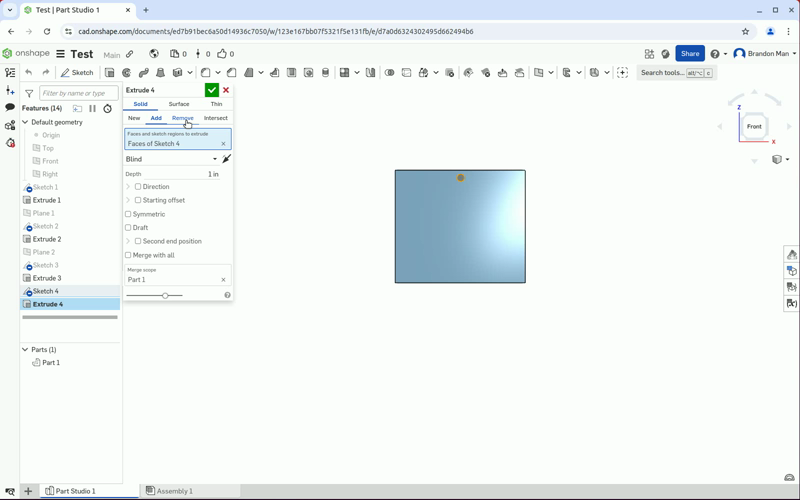
click(186, 120)
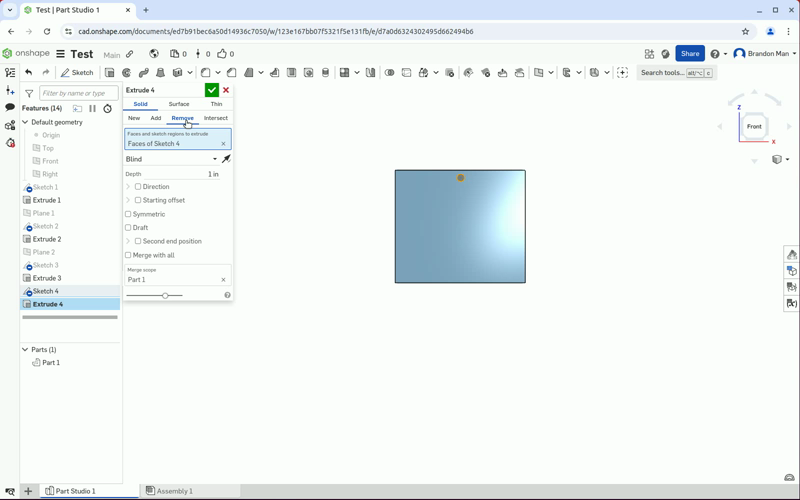
key(tab, 4)
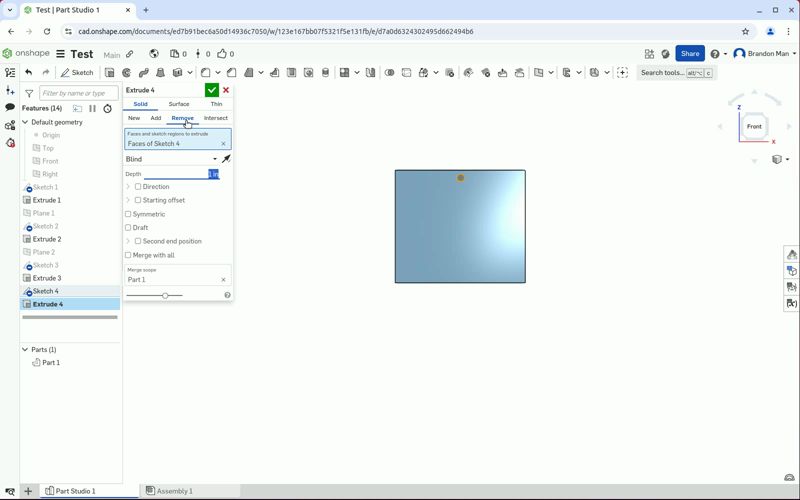
text(0.481)
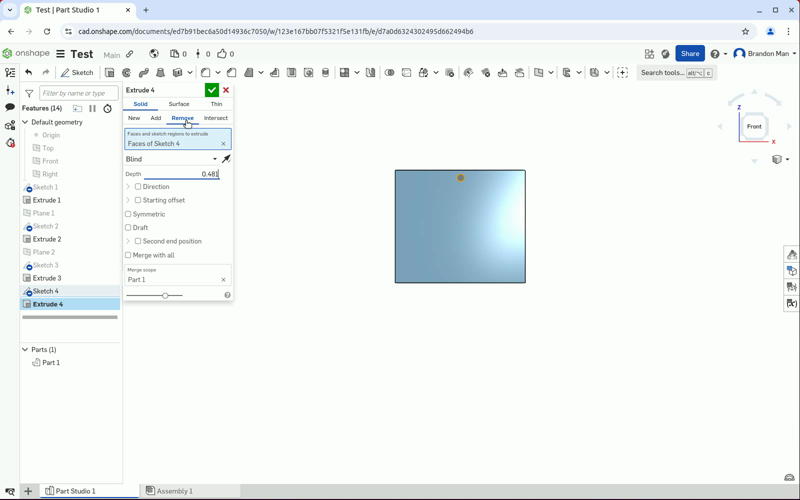
key(tab, 6)
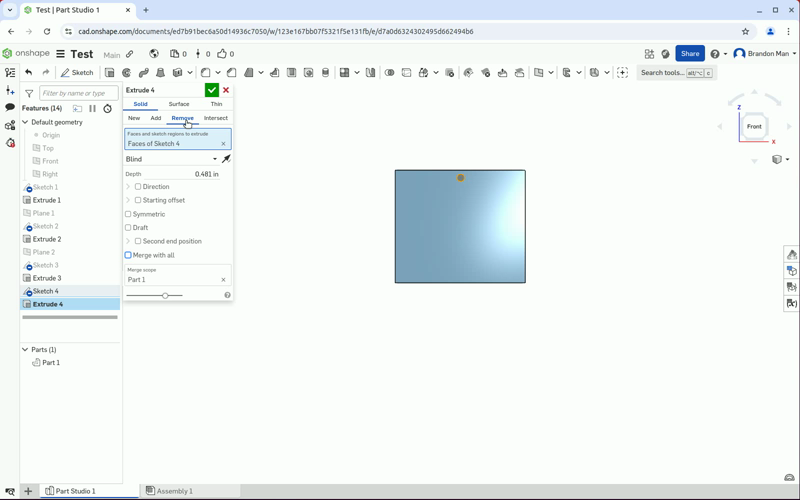
key(space)
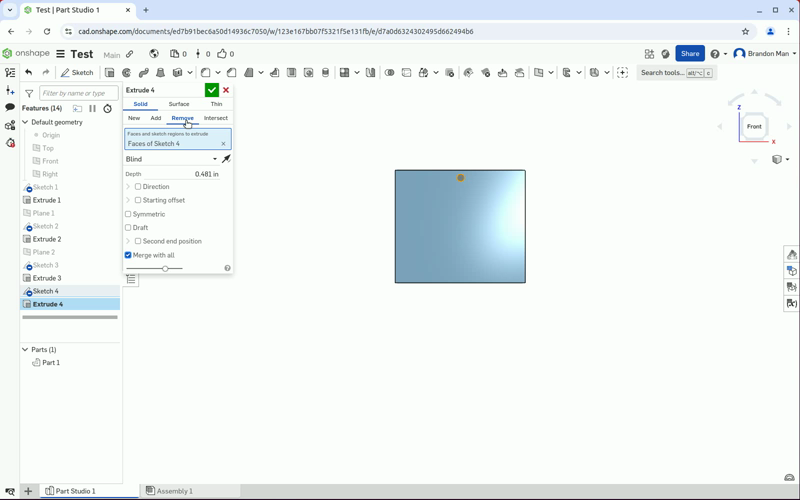
key(enter)
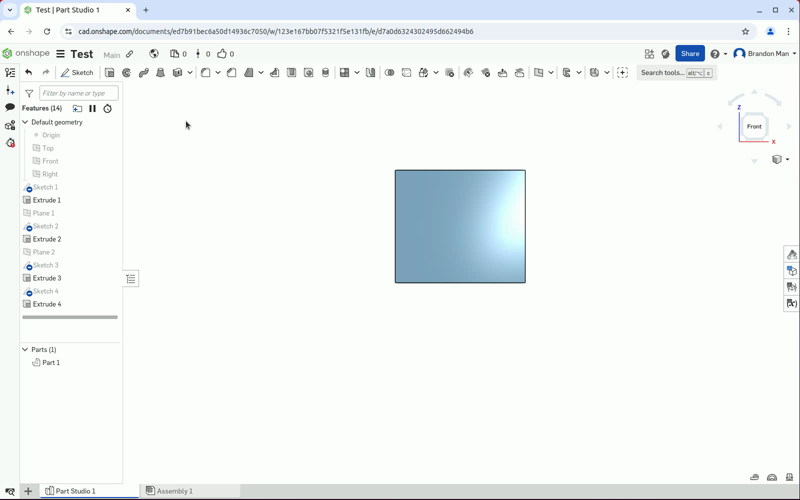
key(shift+h)
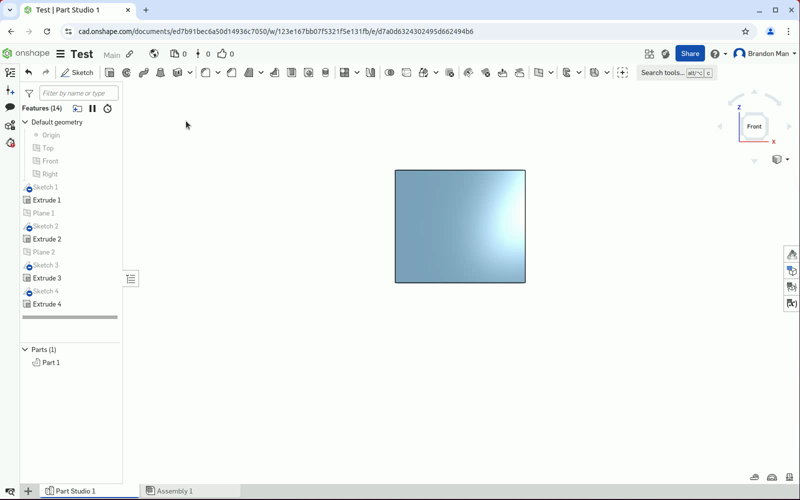
key(shift+h)
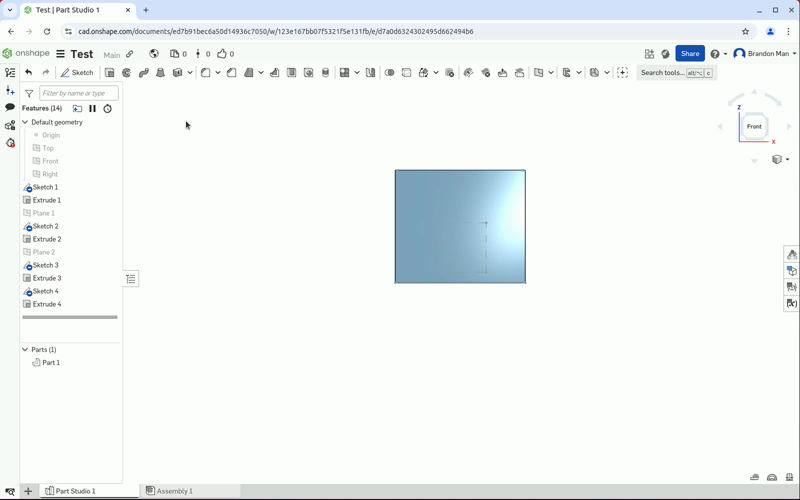
key(shift+7)
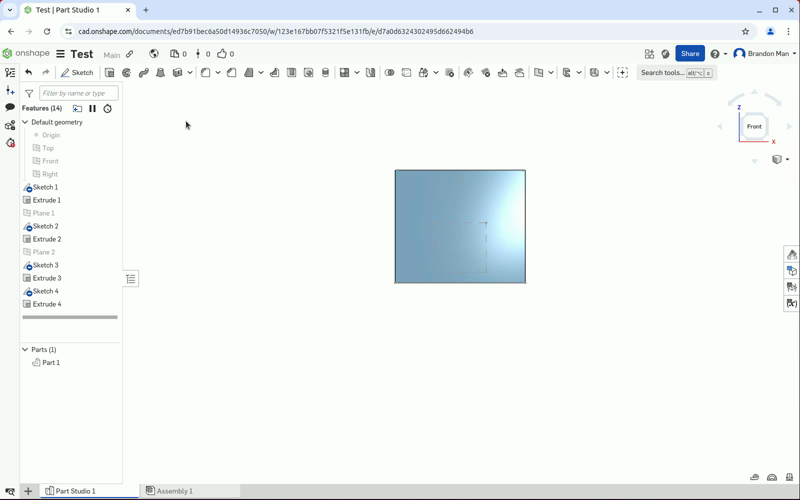
key(left, 2)
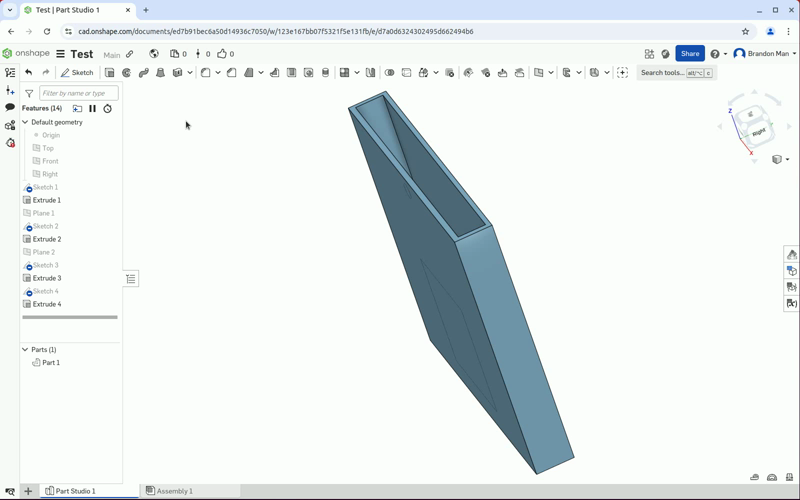
key(down, 2)
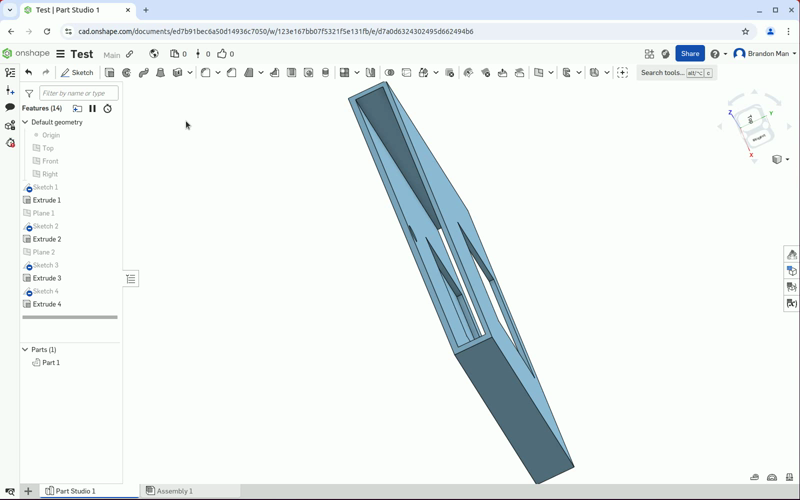
key(up, 2)
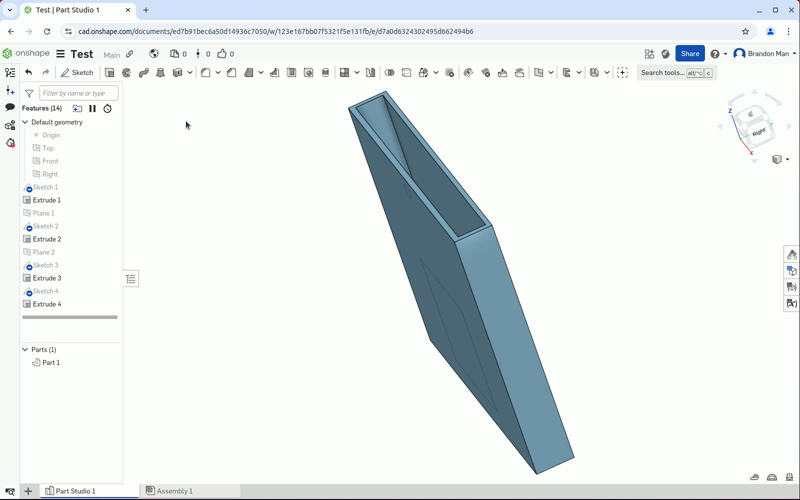
key(right, 2)
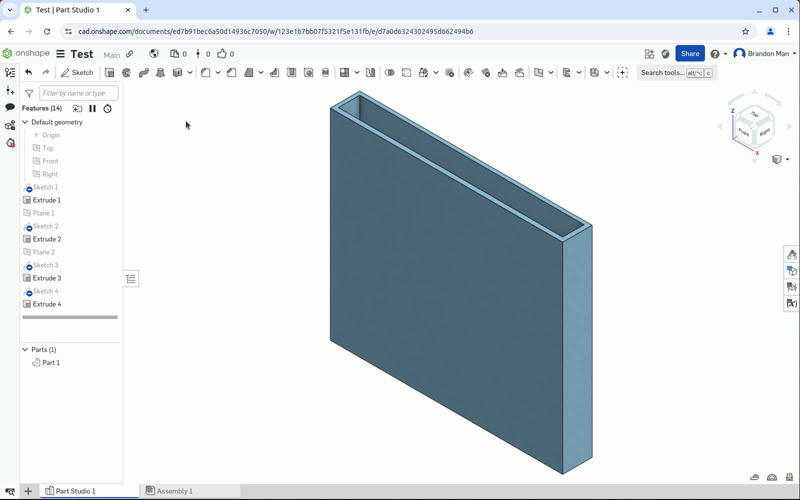
mouse_move(73, 189)
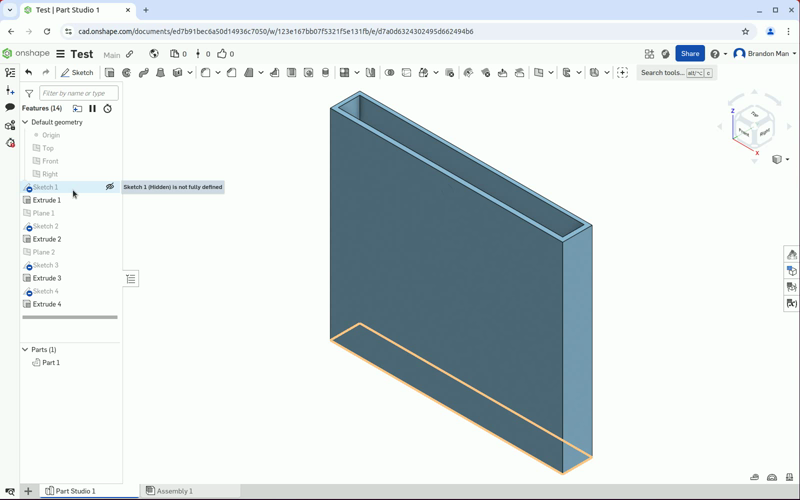
click(73, 189)